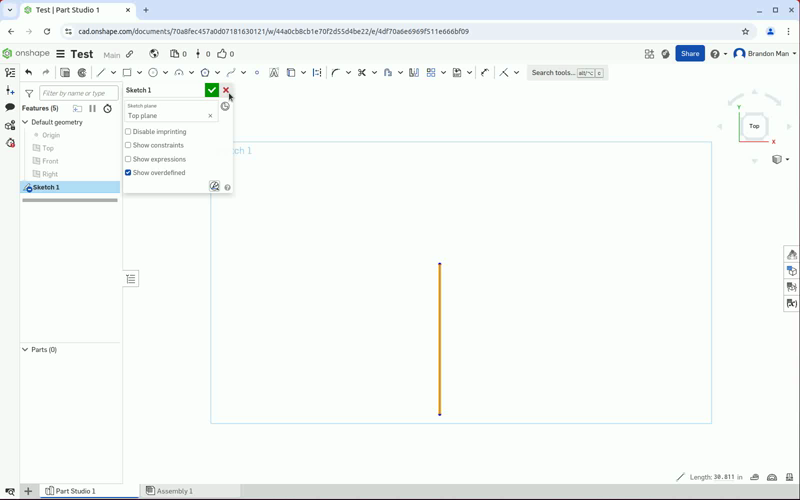
key(shift+h)
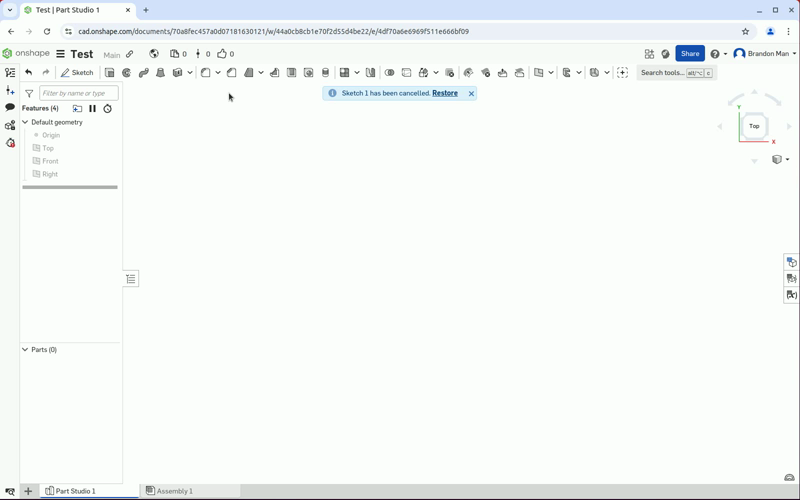
mouse_move(73, 352)
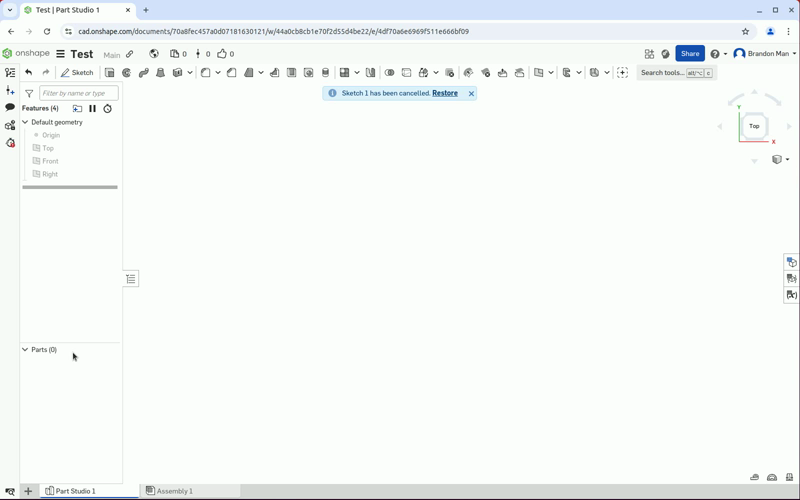
key(y)
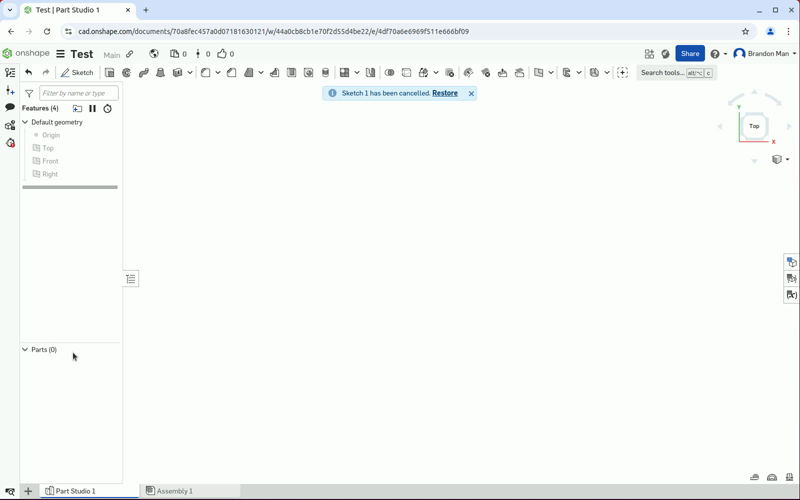
key(shift+p)
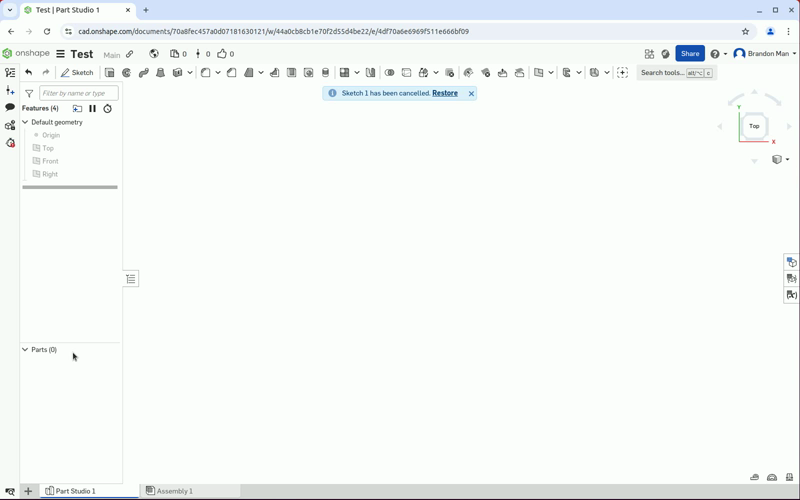
key(space)
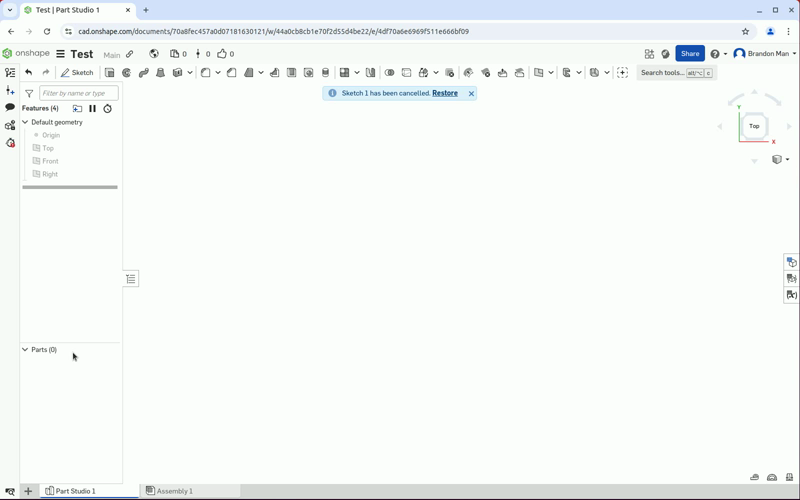
key_down(shift)
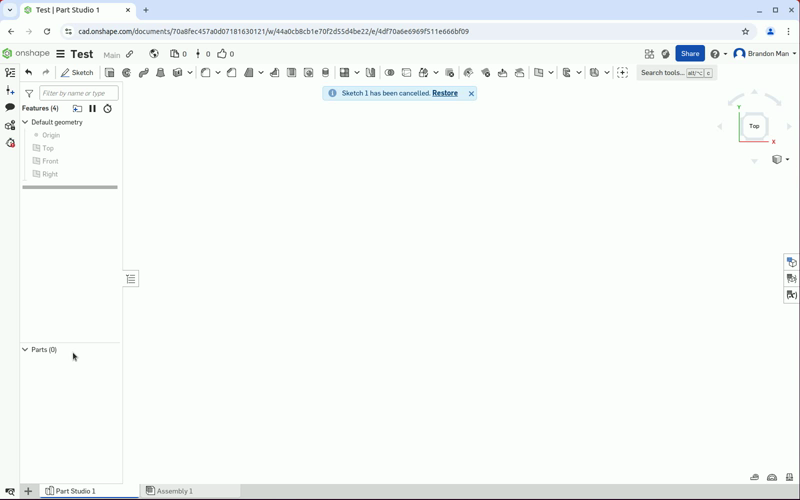
key(up)
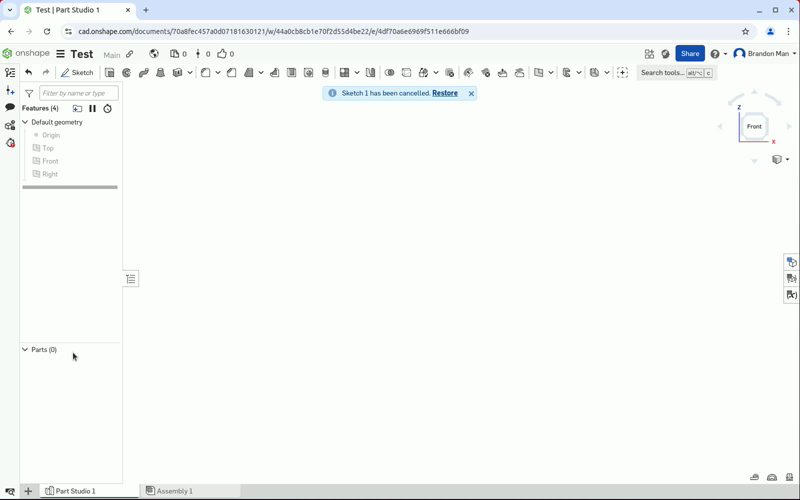
key_up(shift)
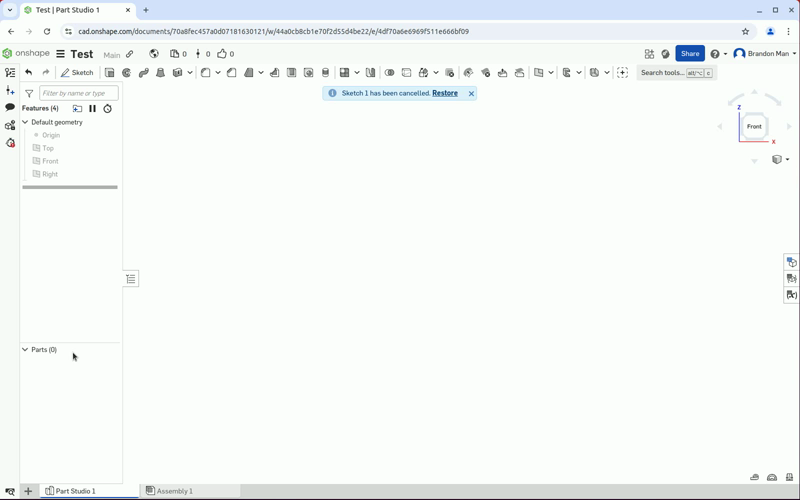
key(space)
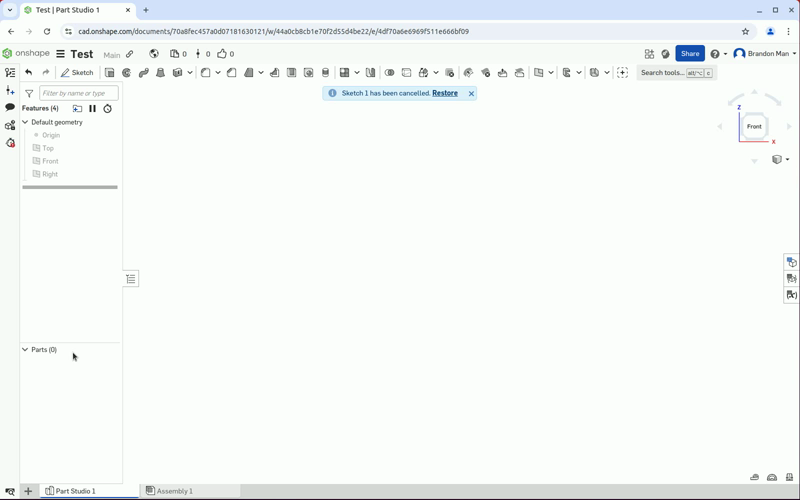
key_down(shift)
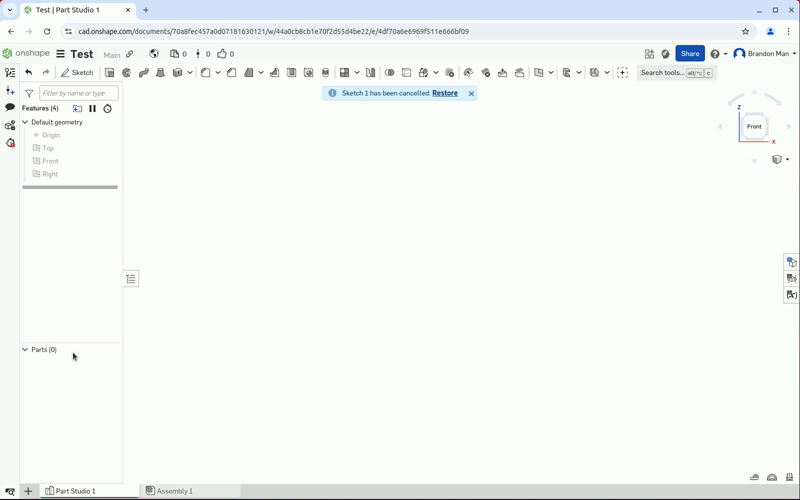
key(left)
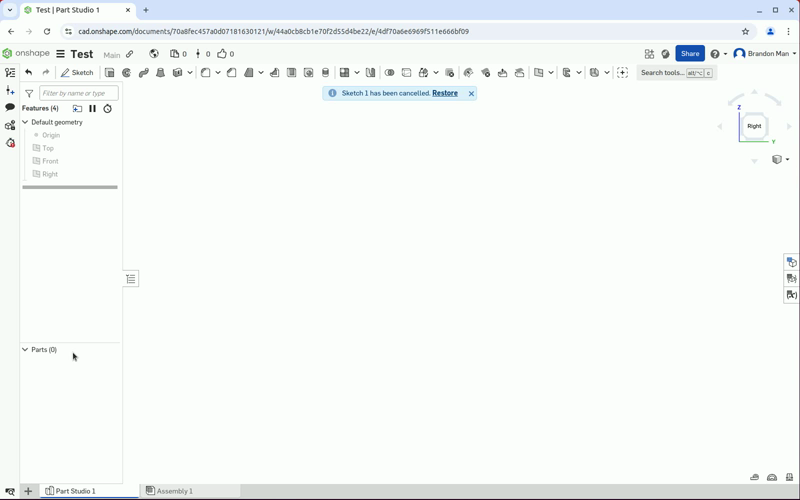
key_up(shift)
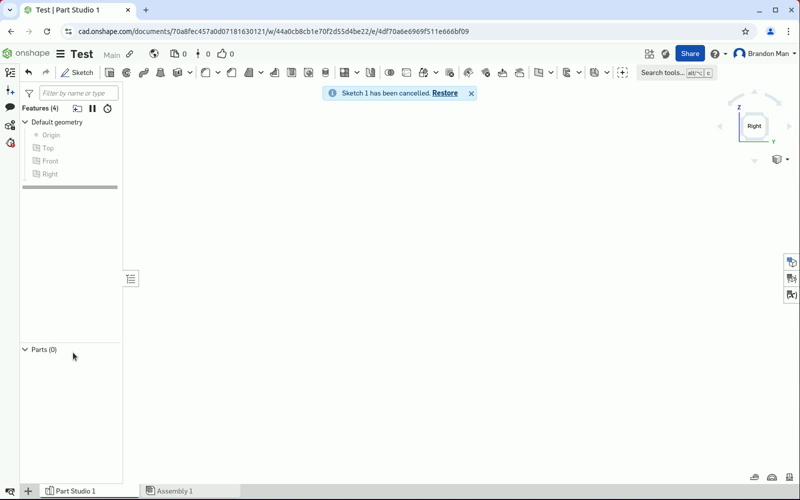
mouse_move(73, 352)
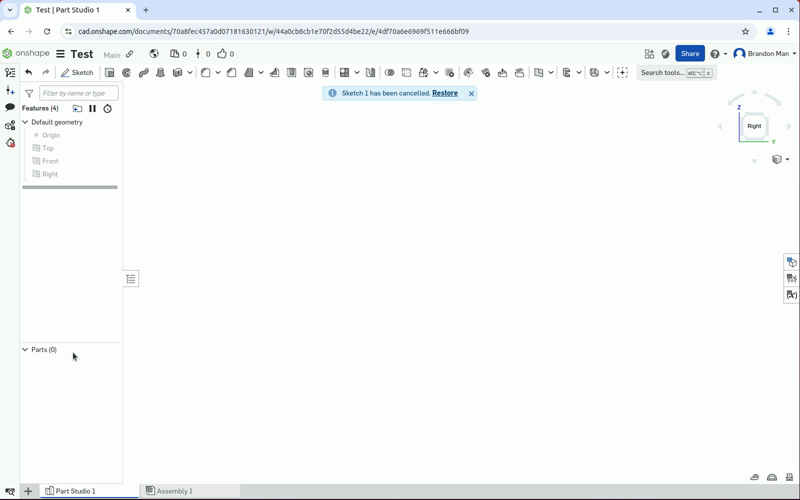
key(shift+y)
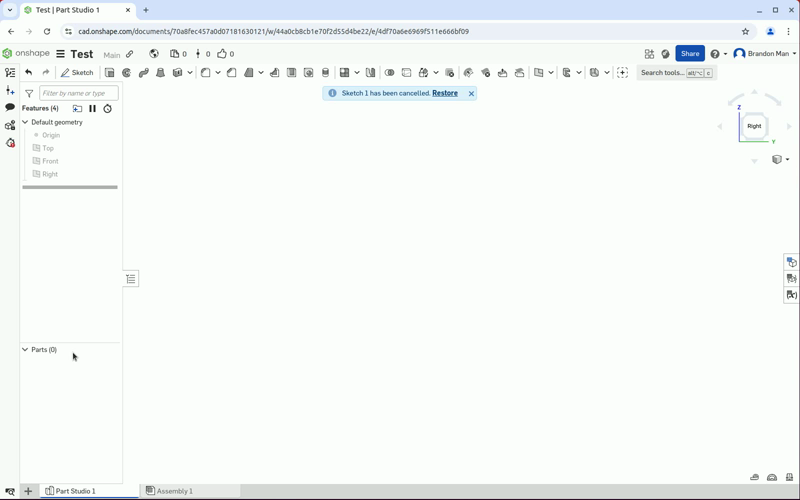
key(shift+s)
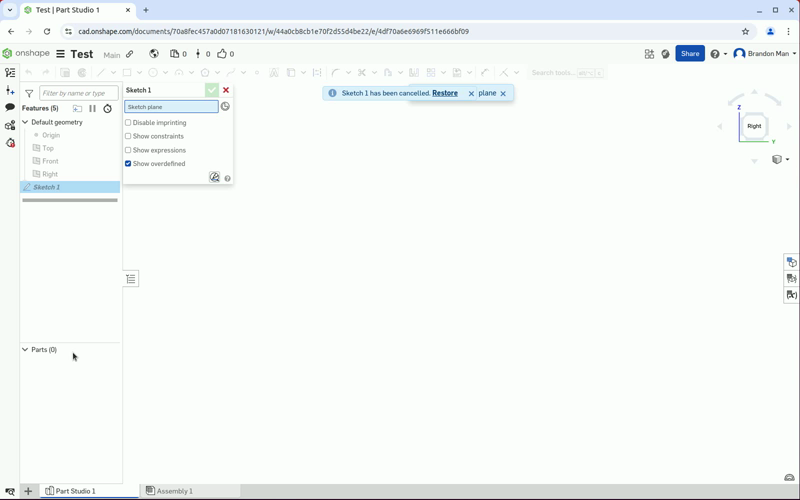
mouse_move(73, 176)
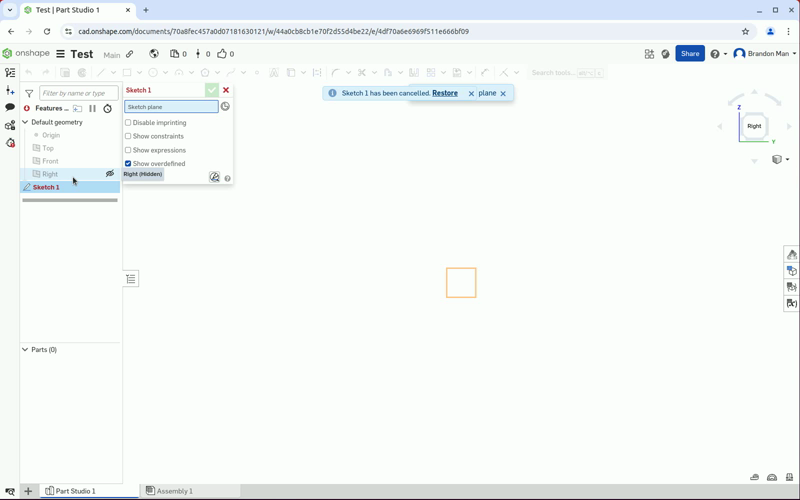
click(73, 176)
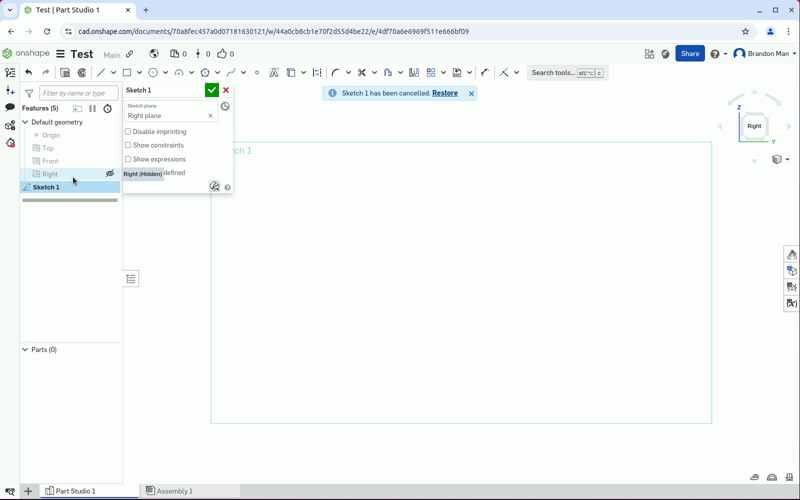
mouse_move(73, 352)
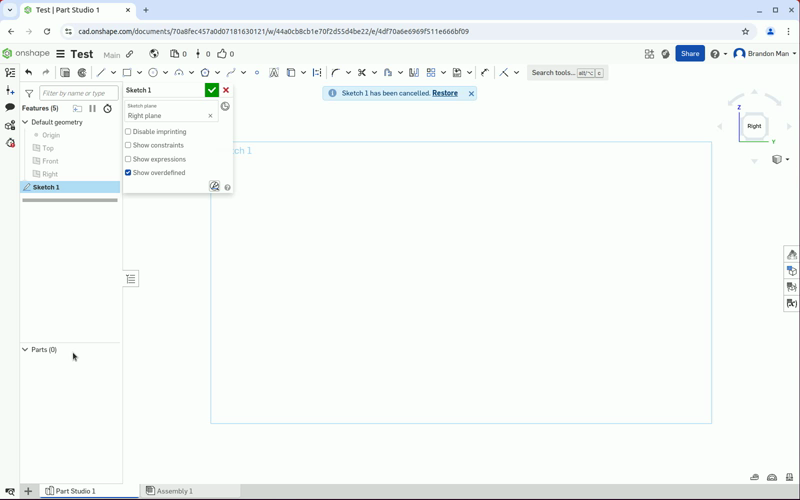
key(y)
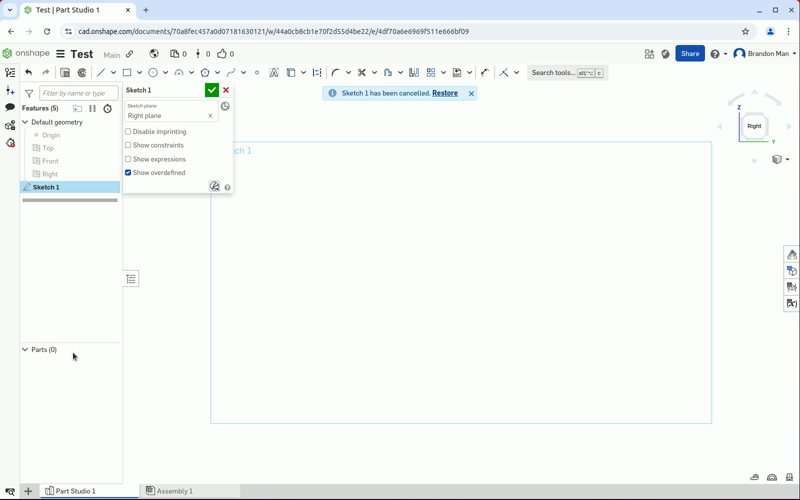
key(l)
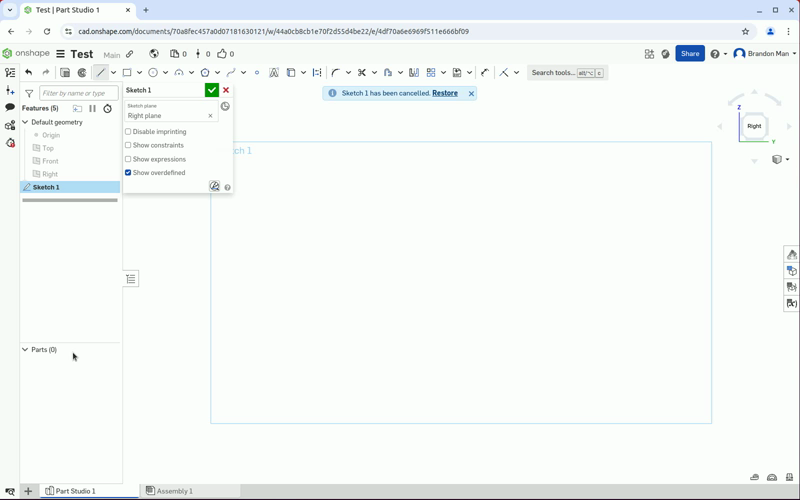
key_down(shift)
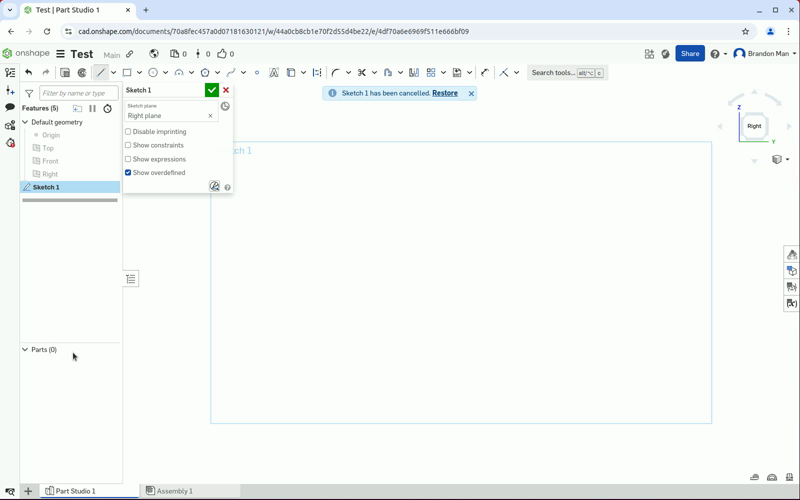
mouse_move(437, 309)
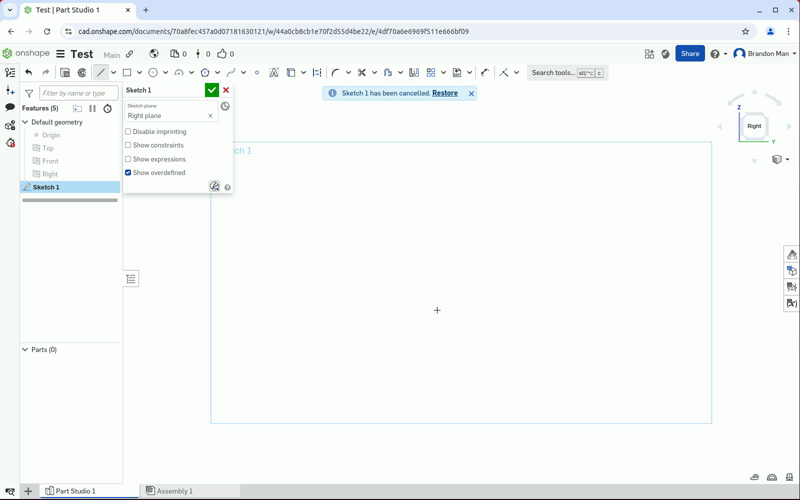
click(437, 309)
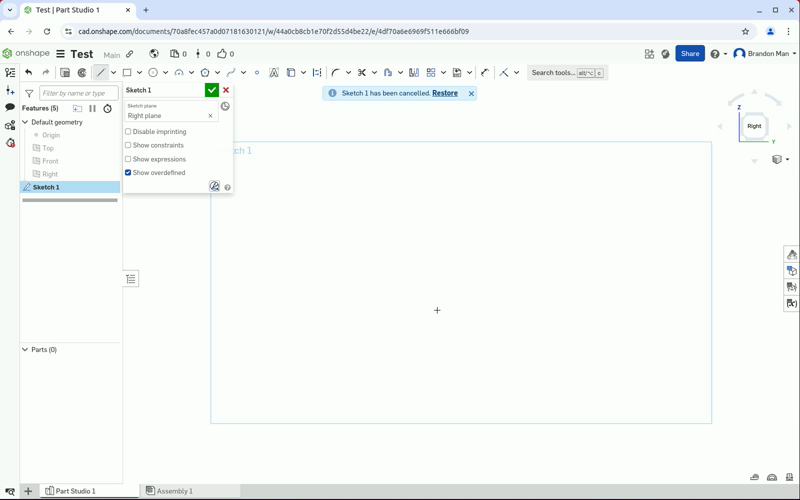
key_up(shift)
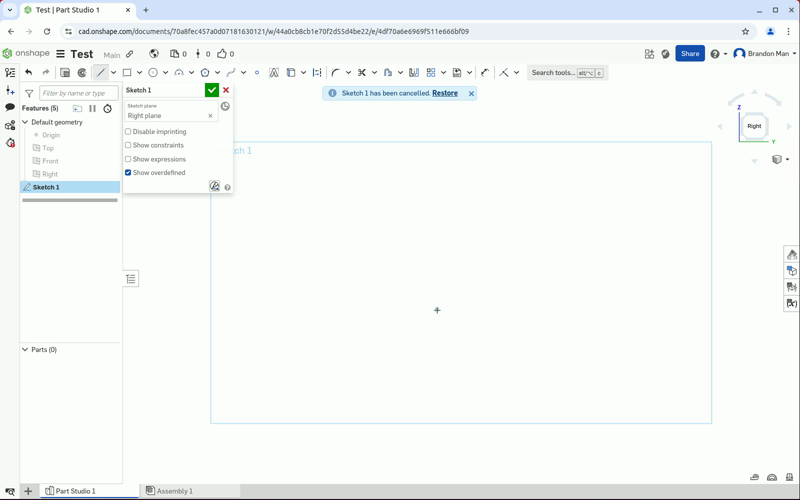
key_down(shift)
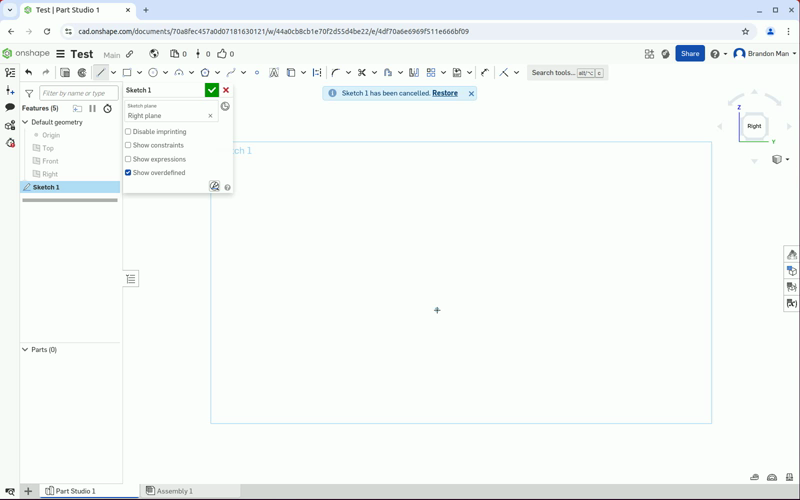
mouse_move(552, 303)
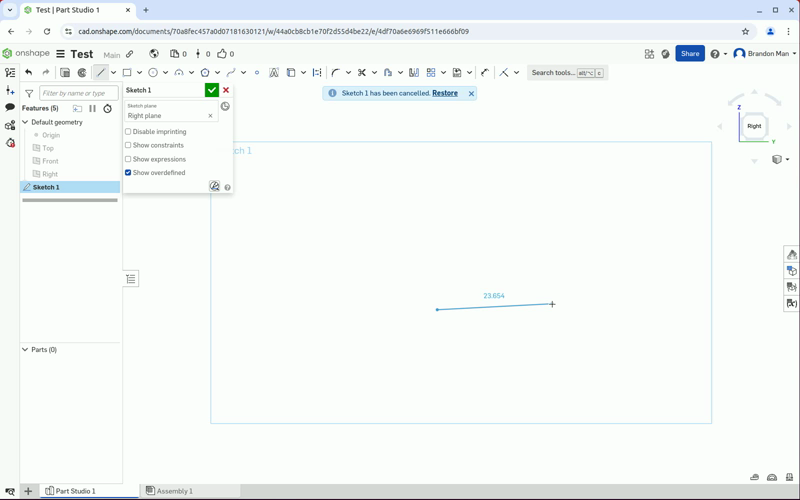
click(552, 303)
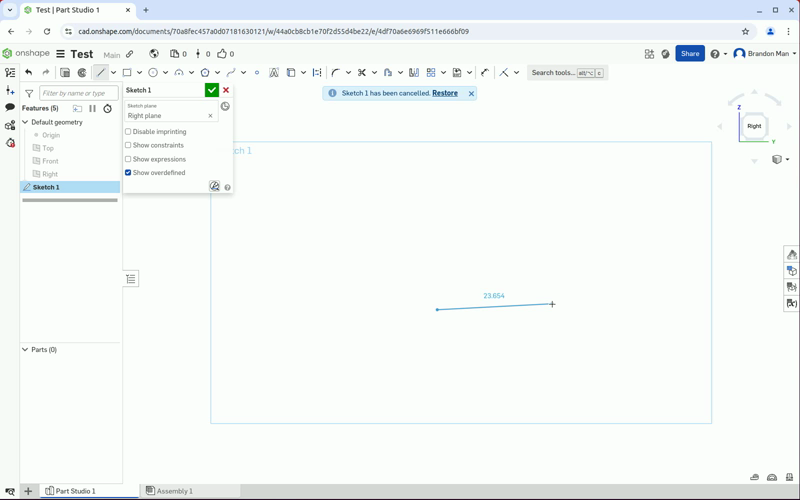
key_up(shift)
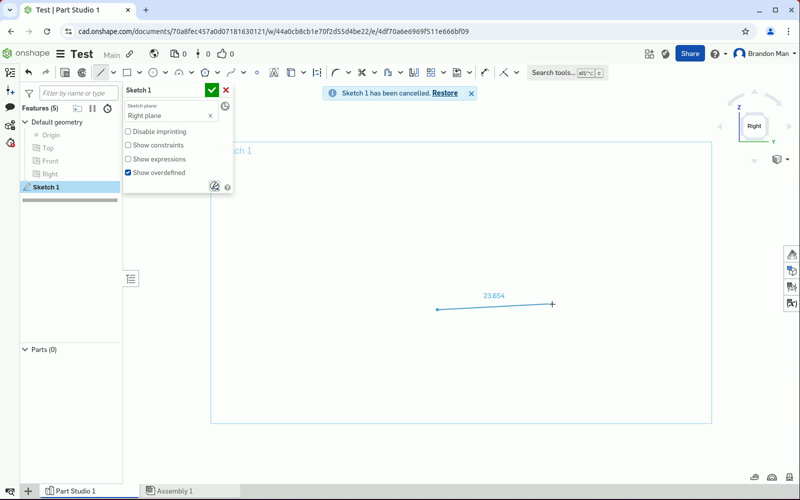
key(esc)
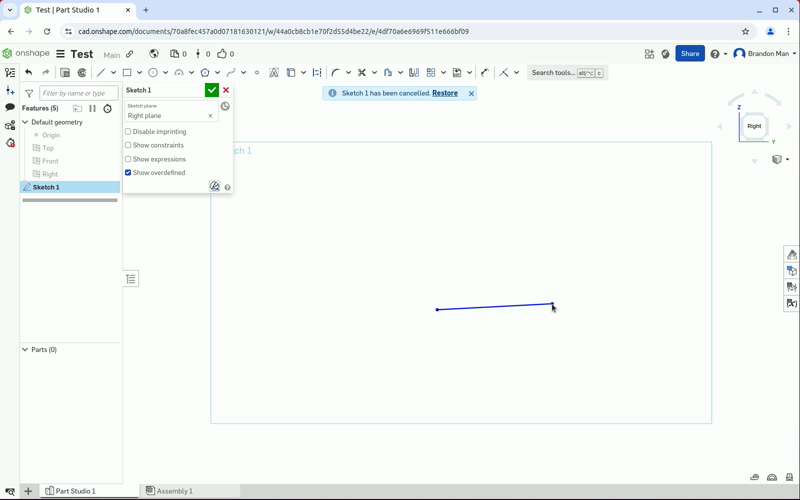
key(a)
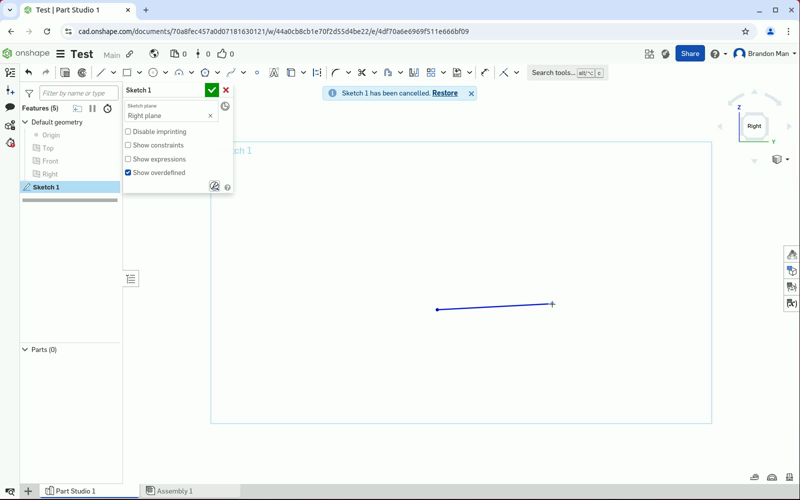
mouse_move(552, 303)
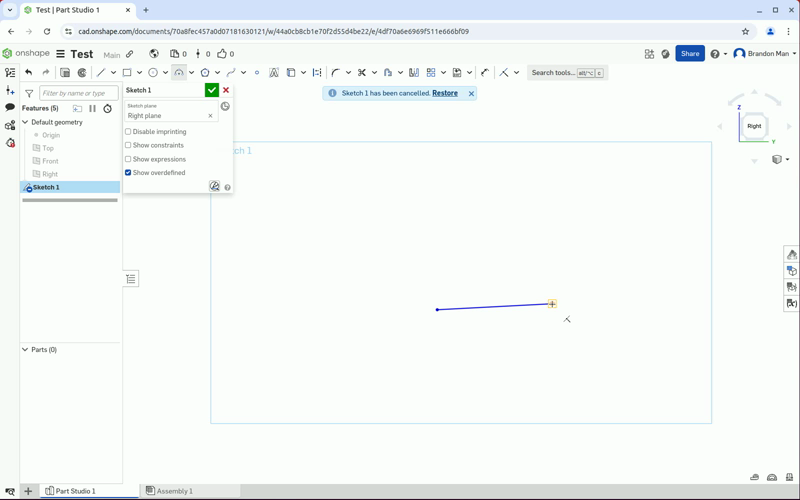
click(552, 303)
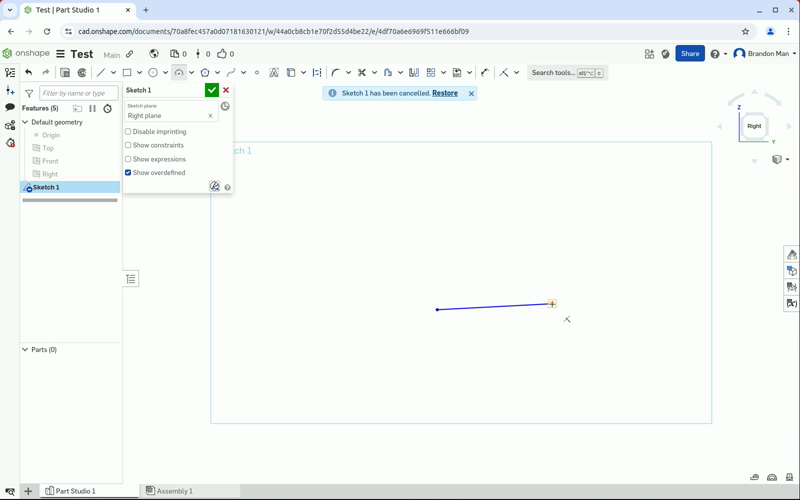
key_down(shift)
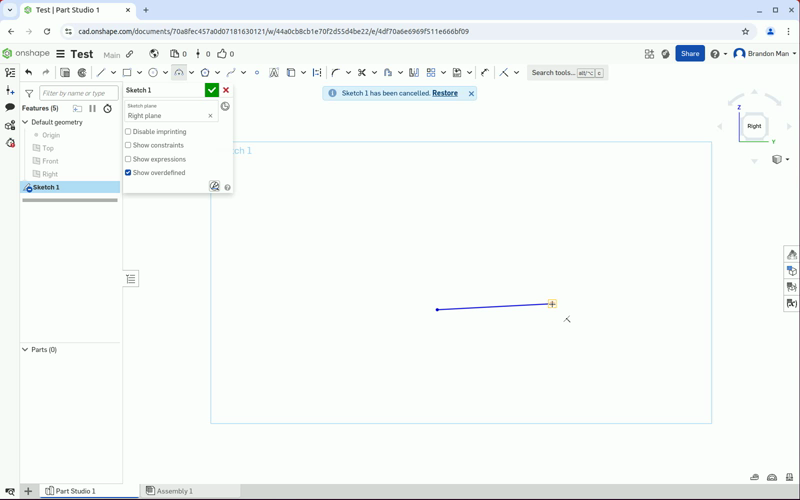
mouse_move(552, 261)
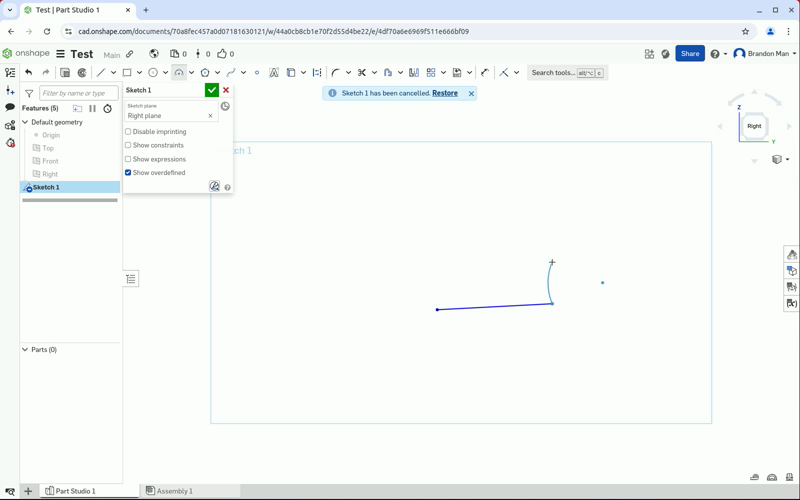
click(552, 261)
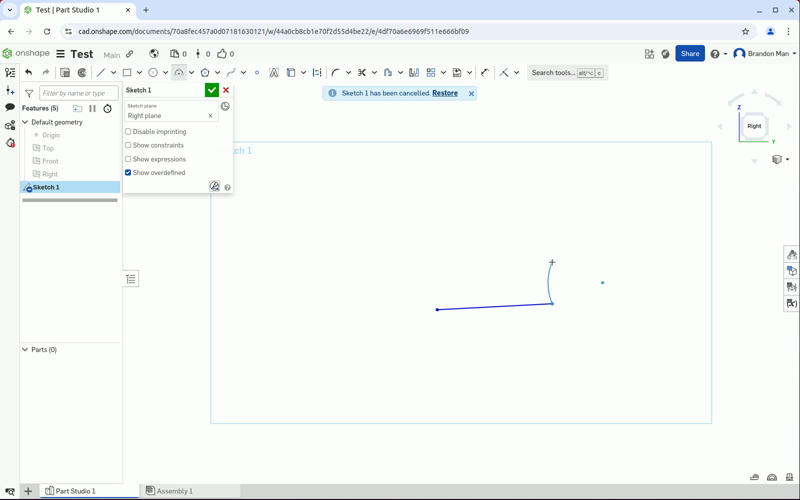
mouse_move(530, 282)
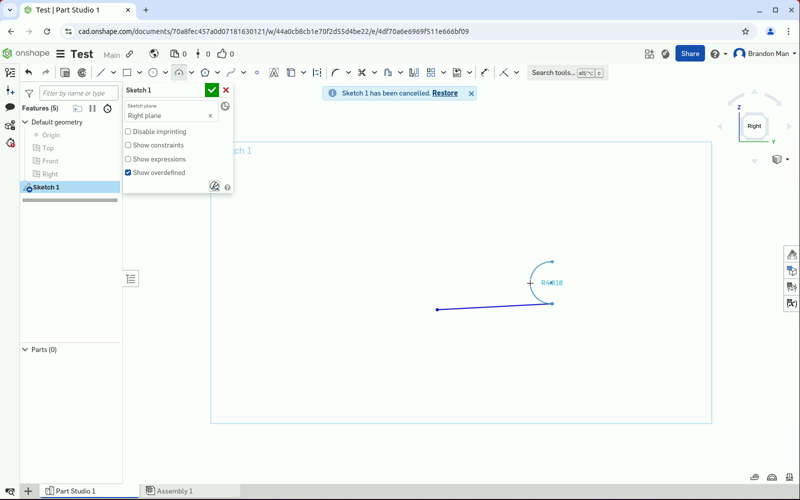
click(530, 282)
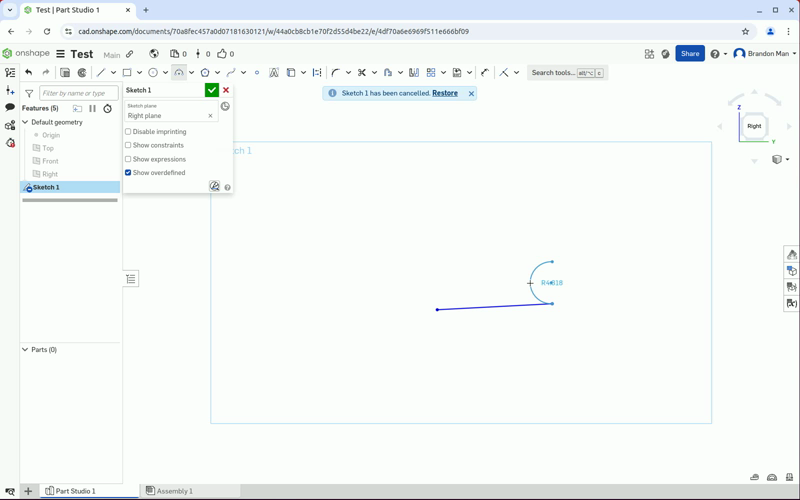
key_up(shift)
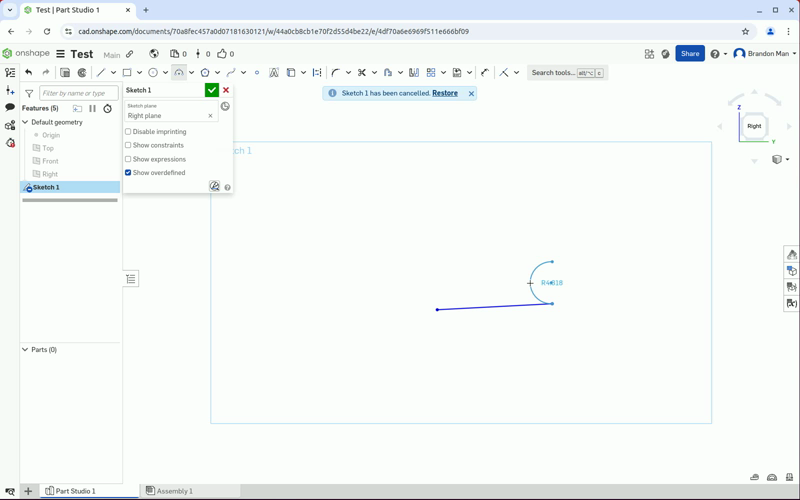
key(esc)
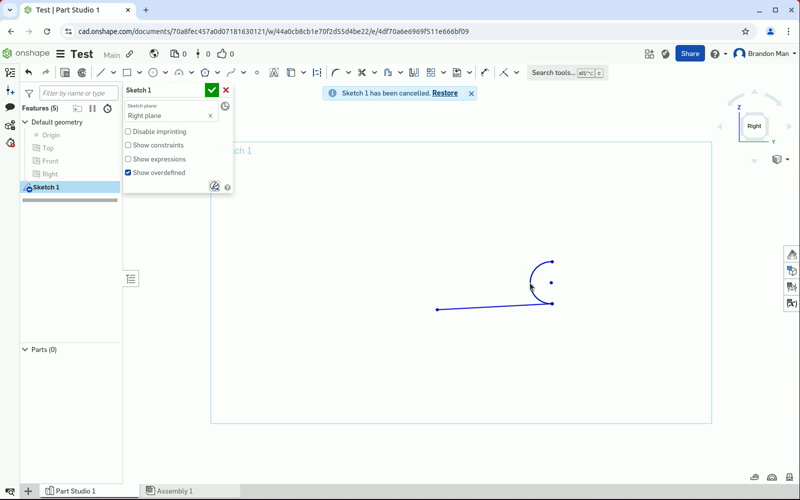
key(l)
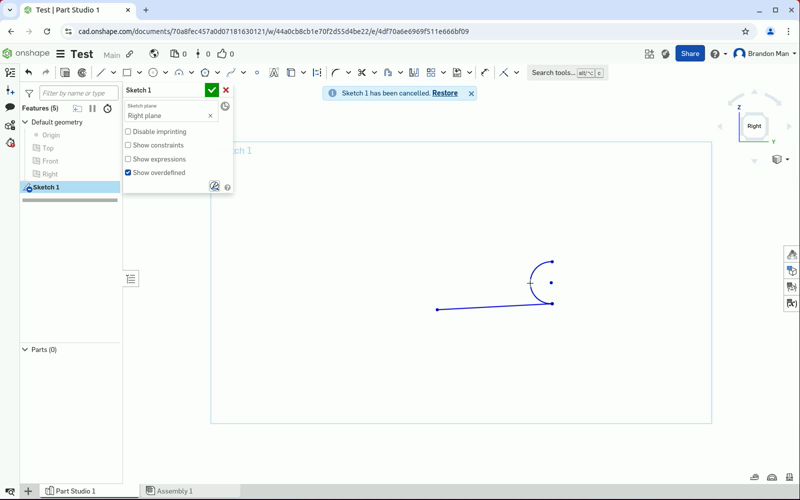
mouse_move(552, 261)
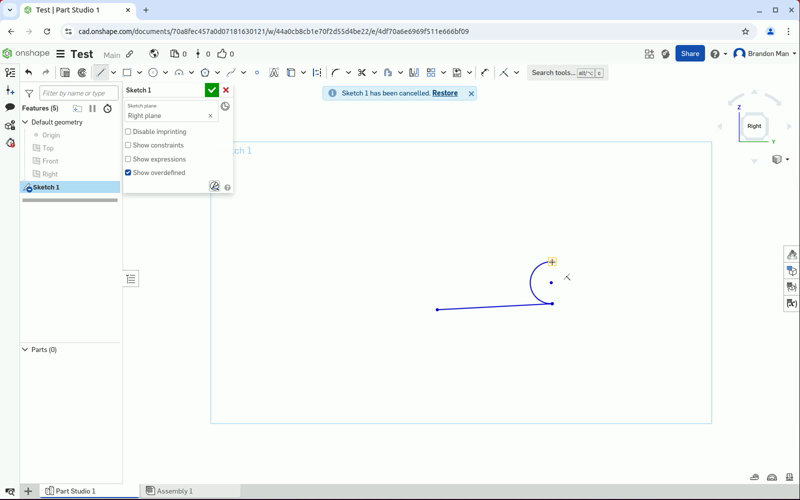
click(552, 261)
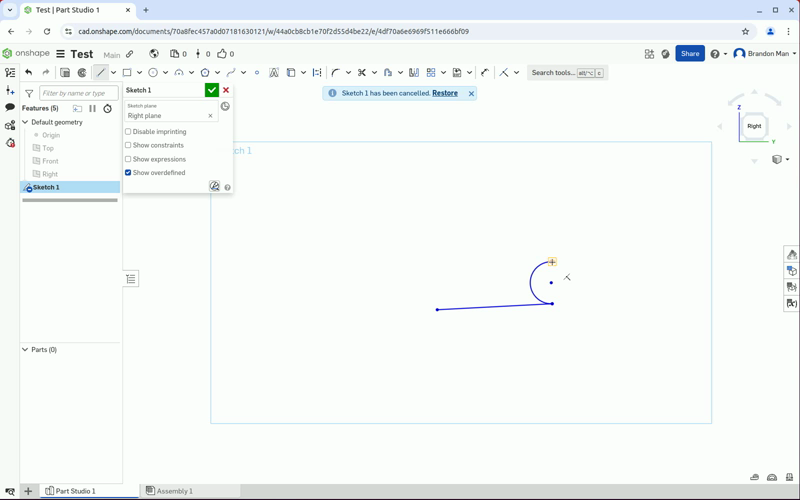
key_down(shift)
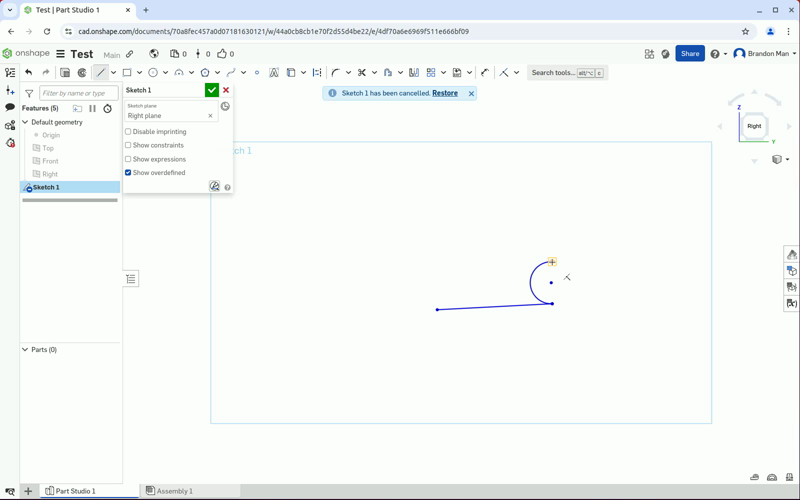
mouse_move(437, 255)
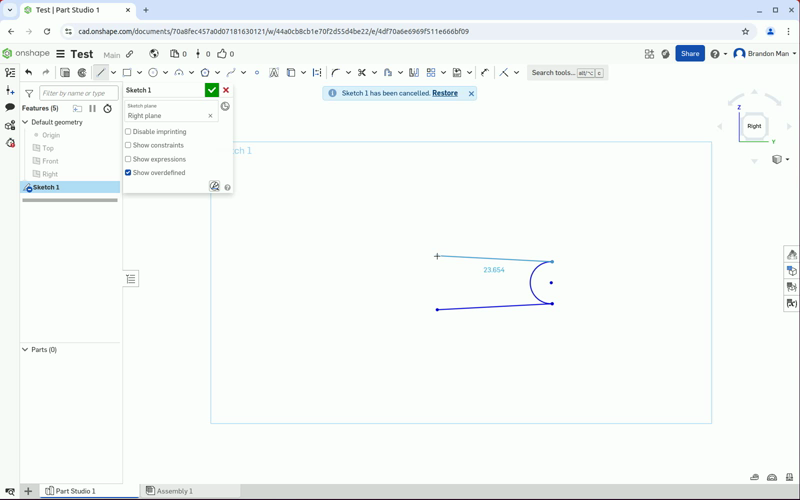
click(437, 255)
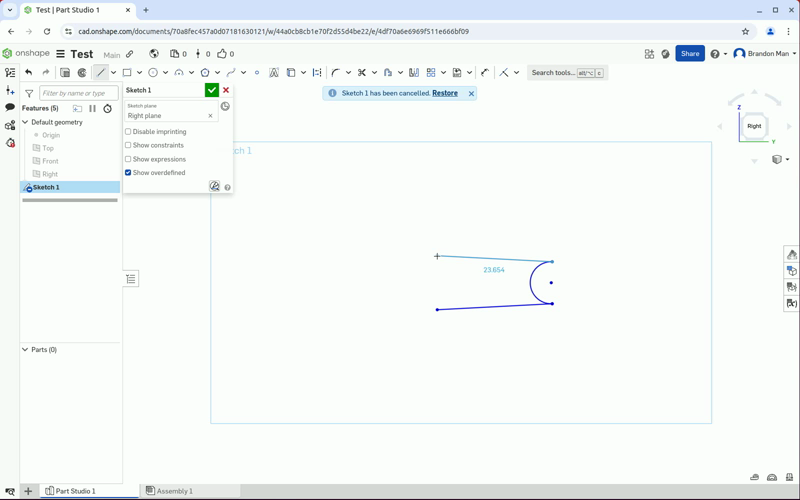
key_up(shift)
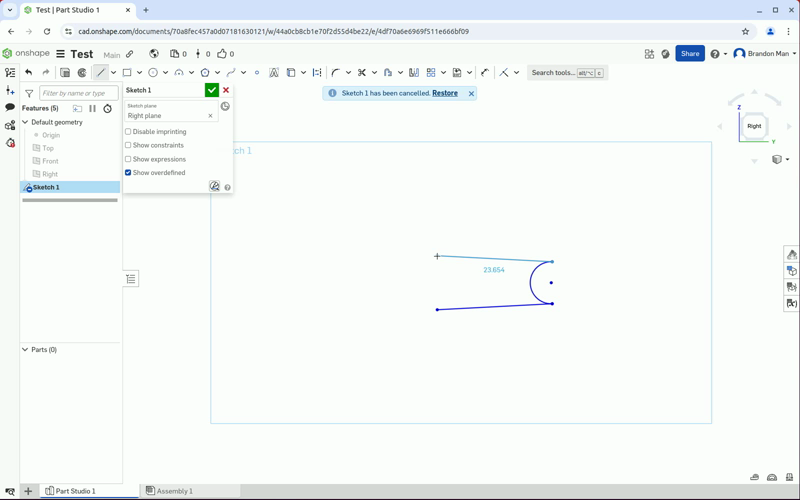
key(esc)
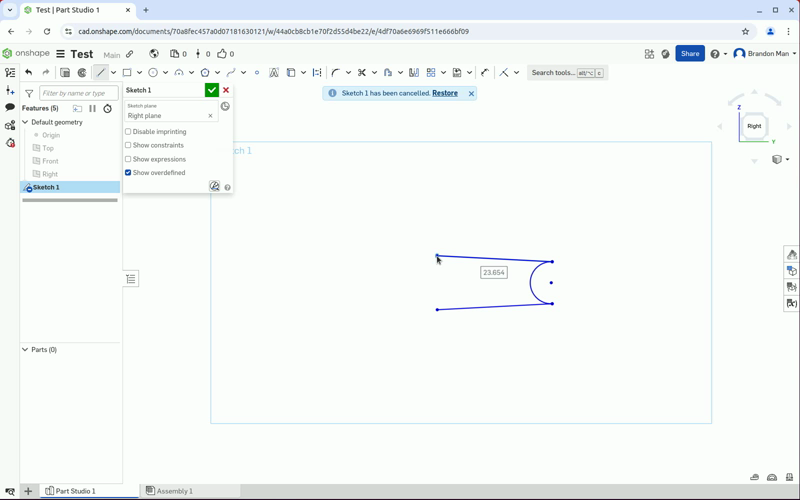
key(a)
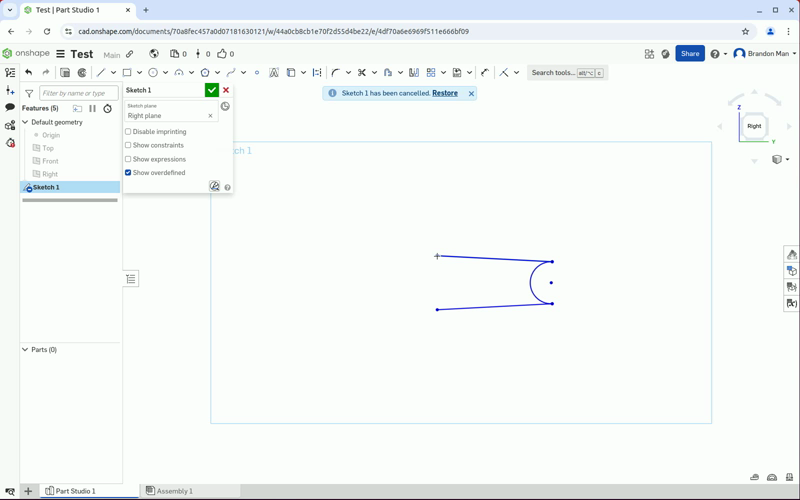
mouse_move(437, 255)
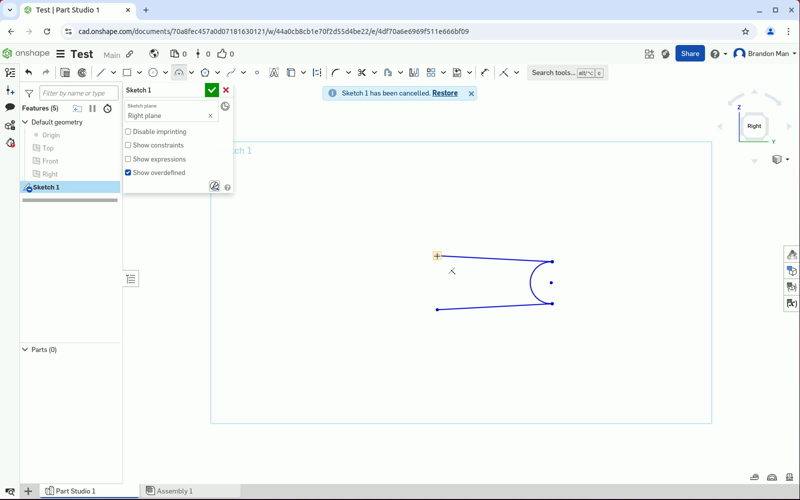
click(437, 255)
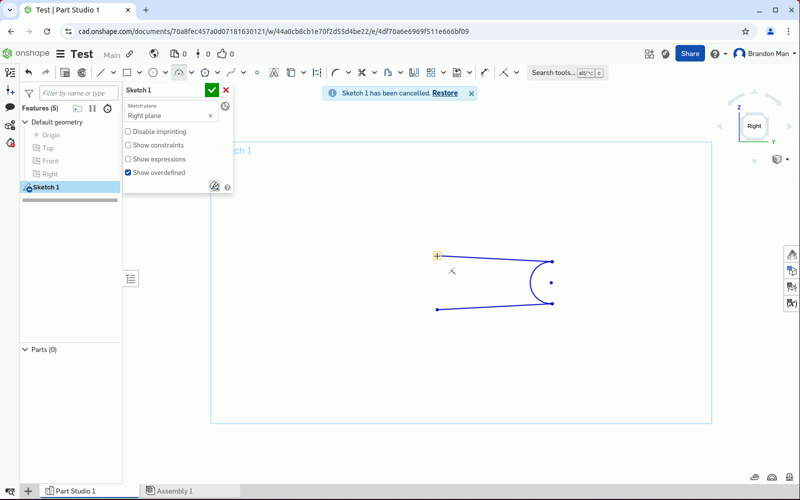
mouse_move(437, 309)
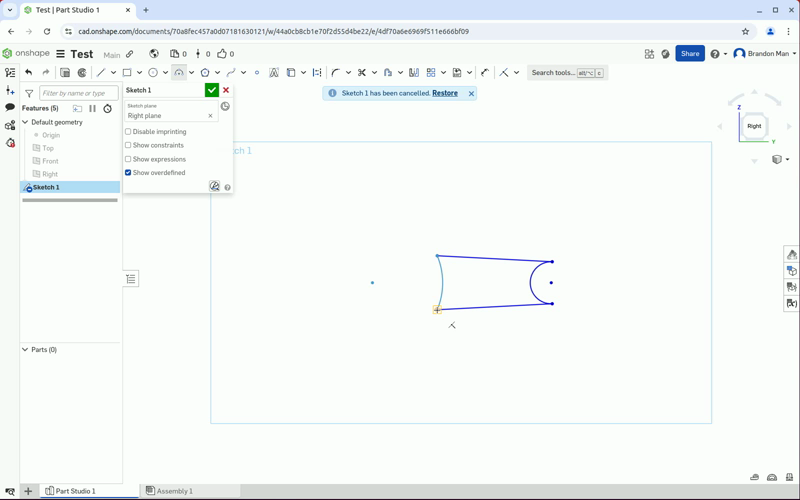
click(437, 309)
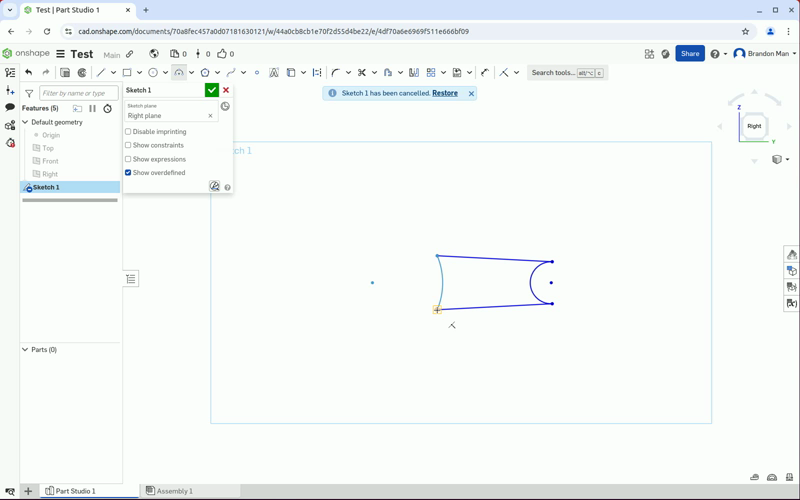
key_down(shift)
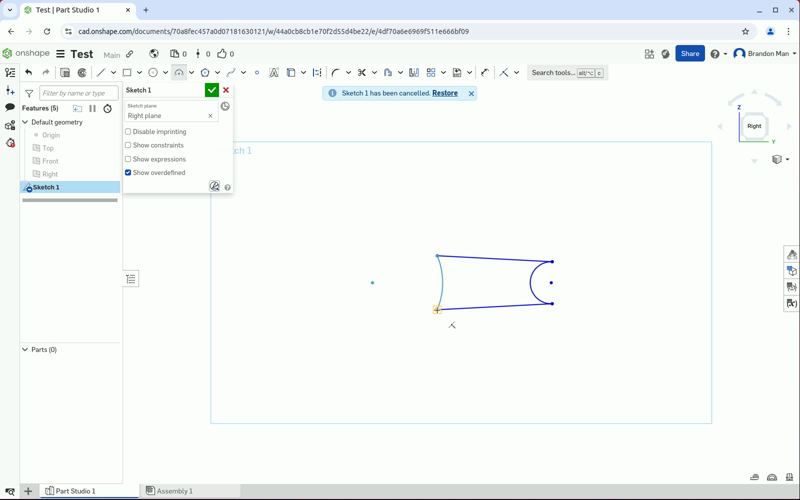
mouse_move(463, 282)
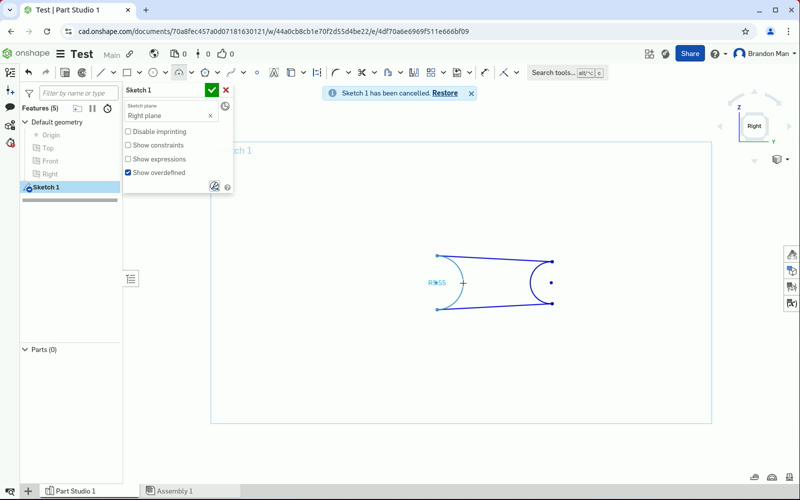
click(463, 282)
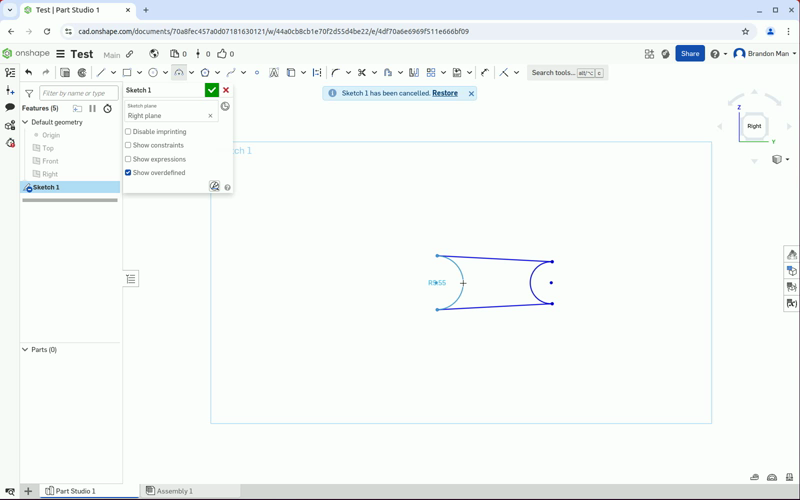
key_up(shift)
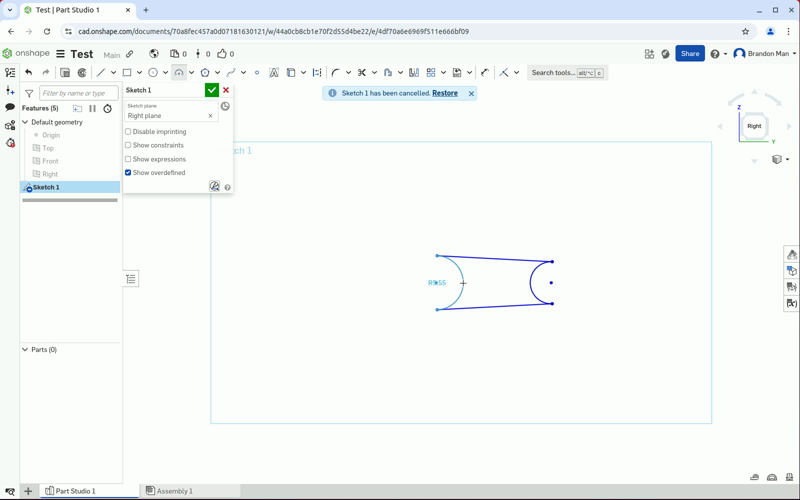
key(esc)
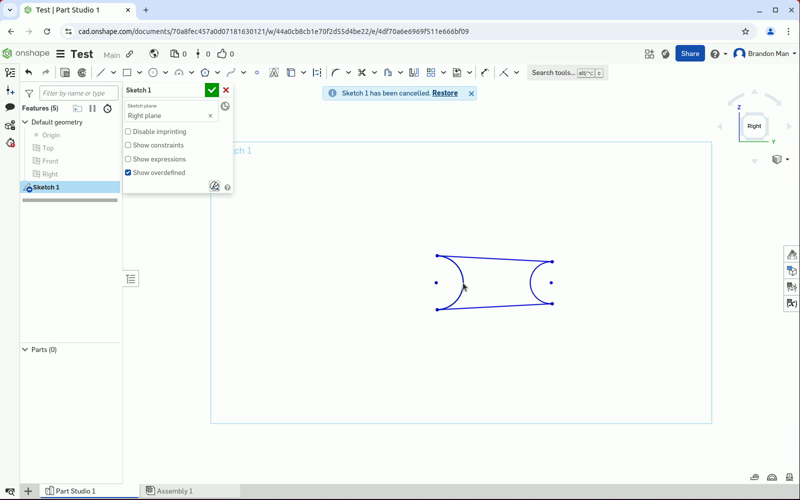
mouse_move(520, 302)
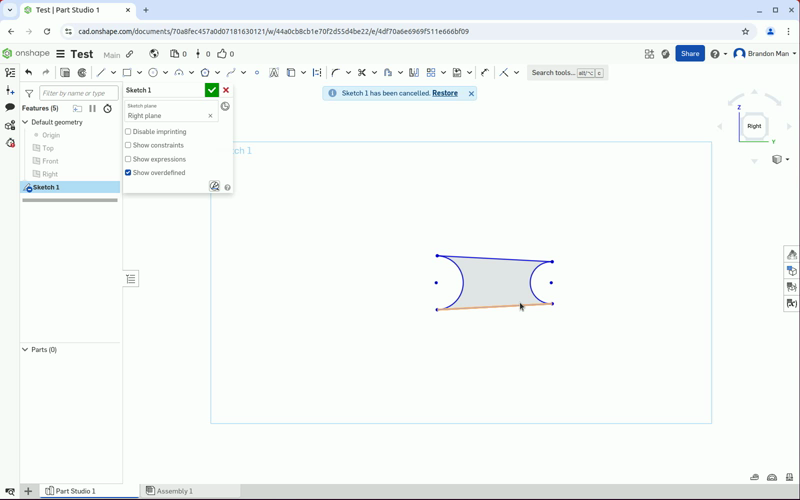
click(520, 302)
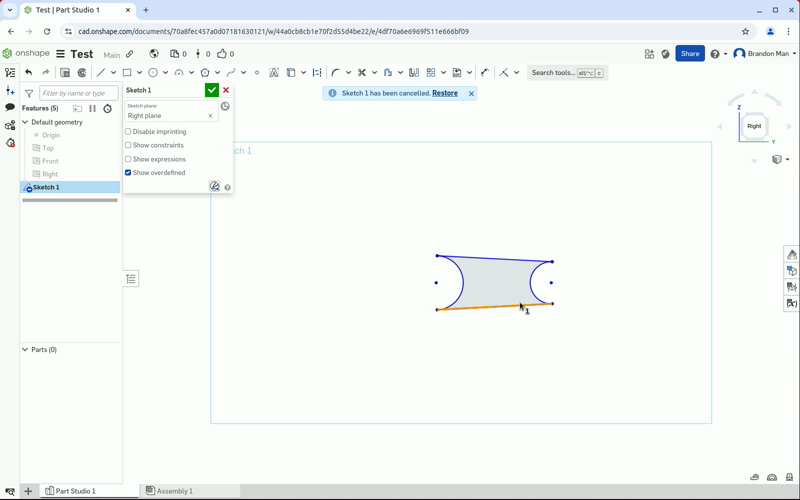
mouse_move(73, 352)
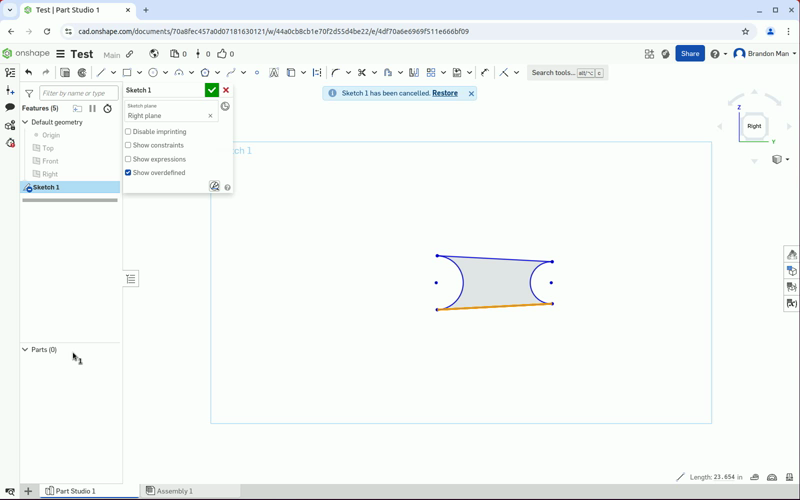
key(shift+y)
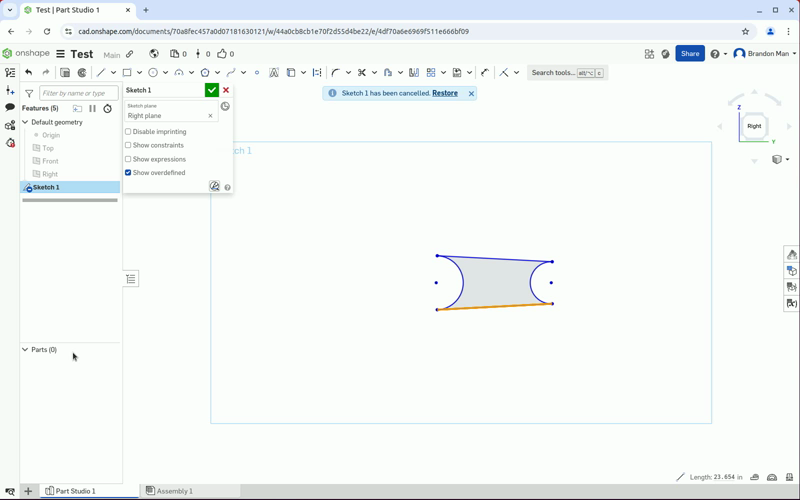
key(shift+e)
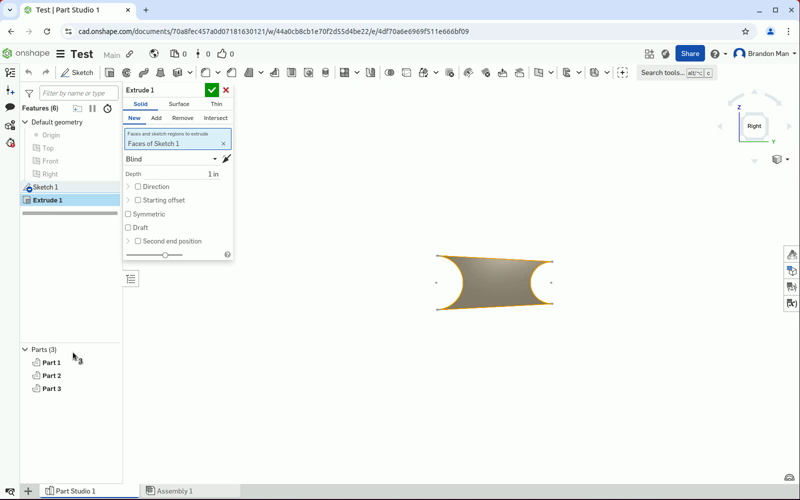
mouse_move(143, 106)
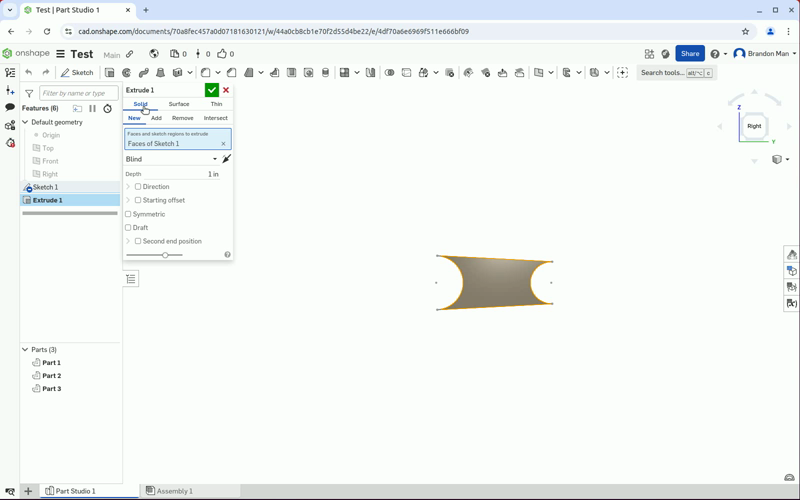
click(143, 106)
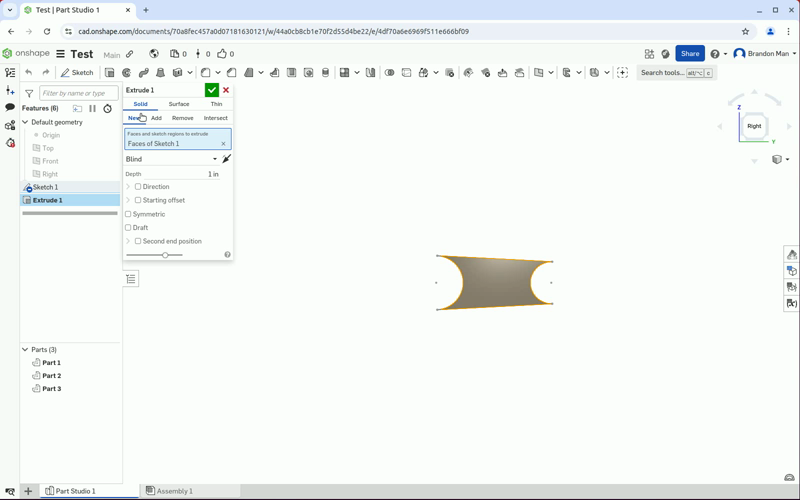
mouse_move(137, 120)
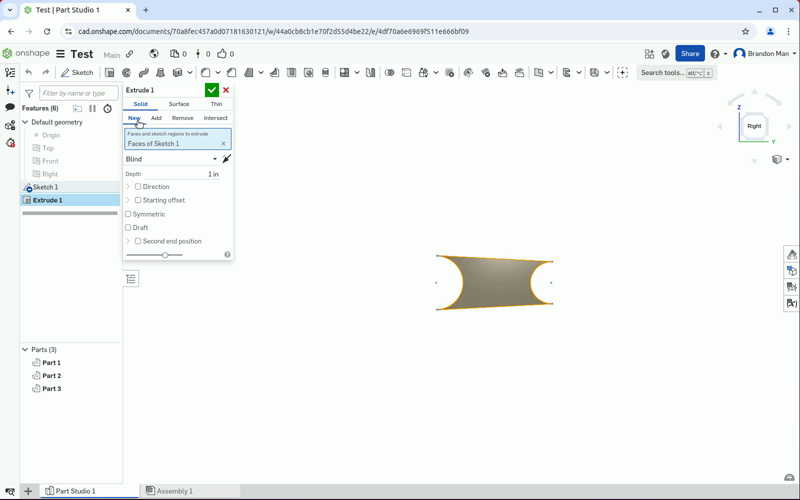
click(137, 120)
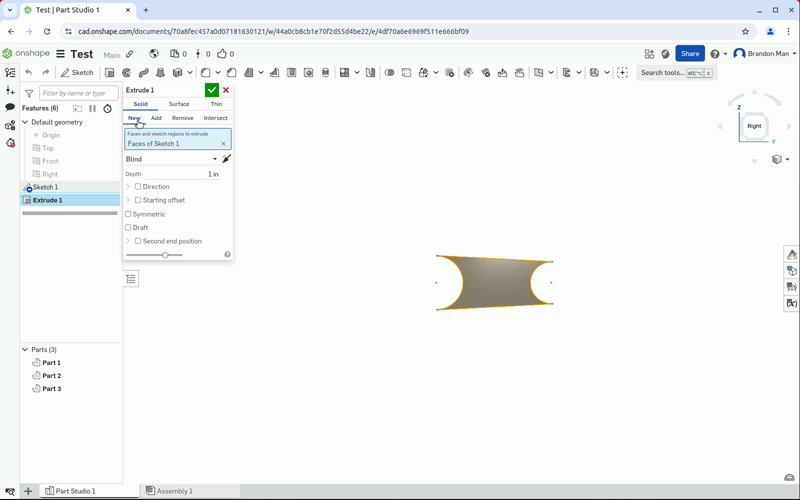
key(tab, 4)
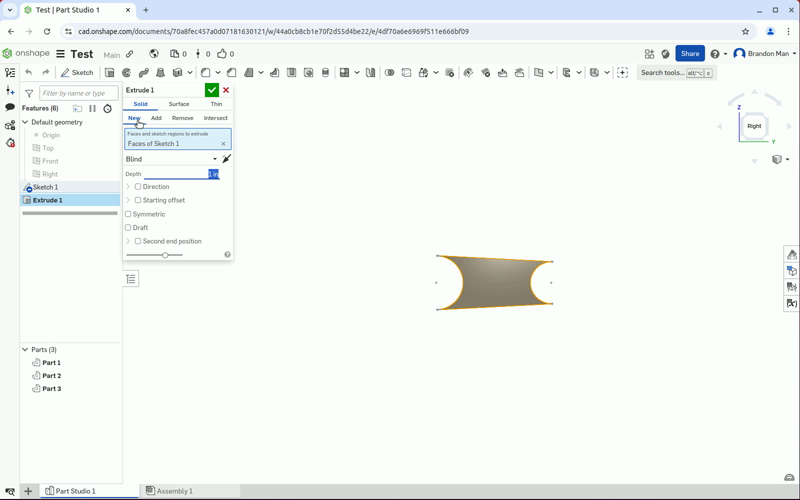
text(2.408)
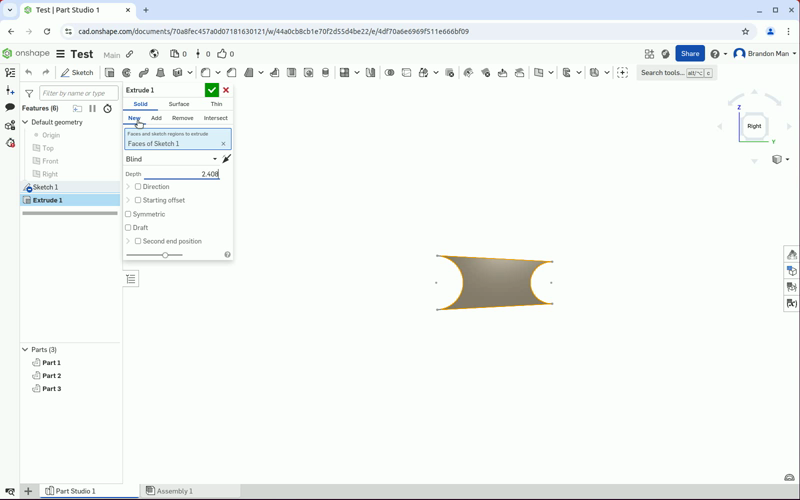
key(tab, 3)
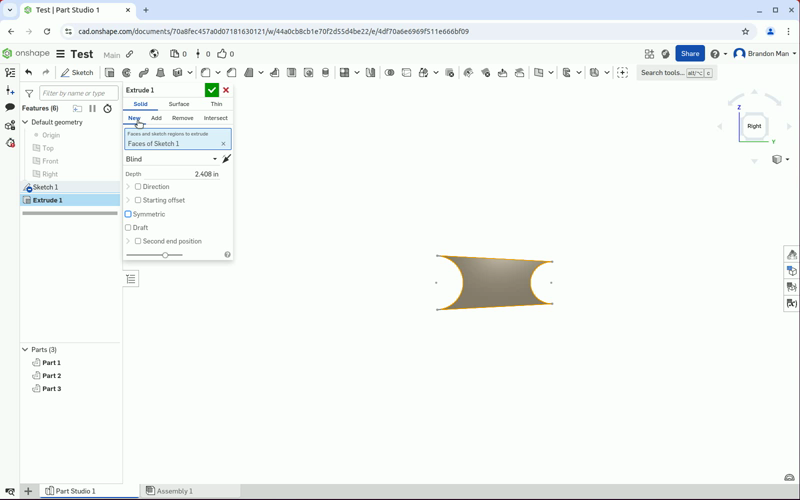
key(space)
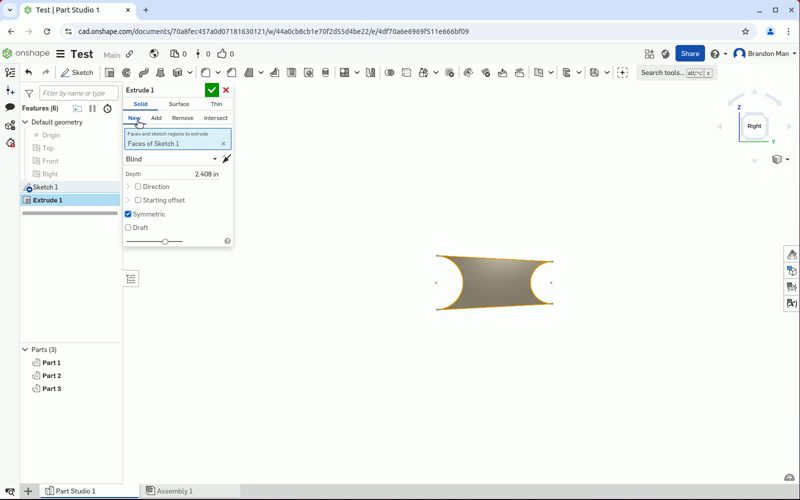
key(enter)
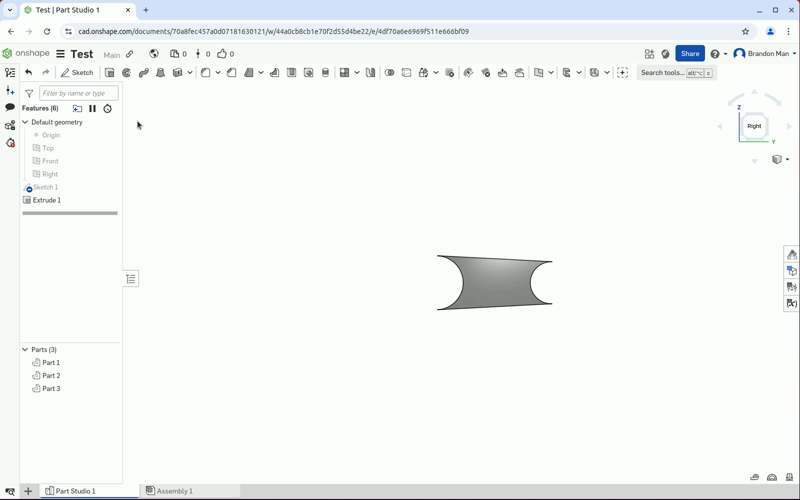
key(shift+h)
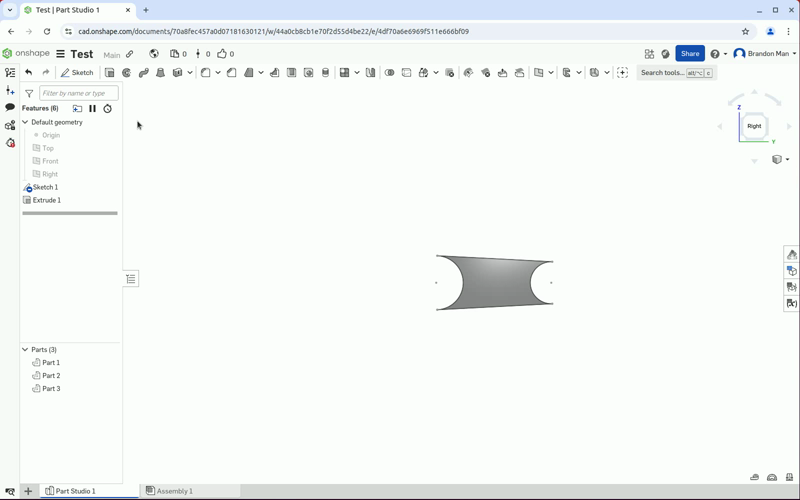
key(shift+h)
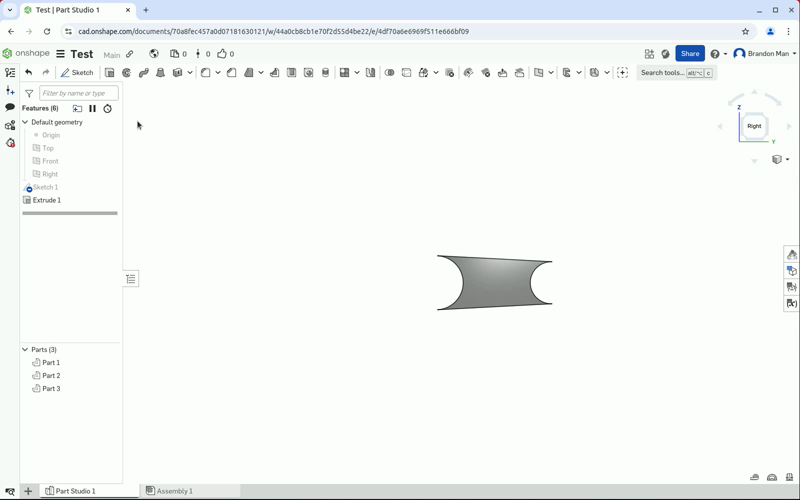
mouse_move(73, 189)
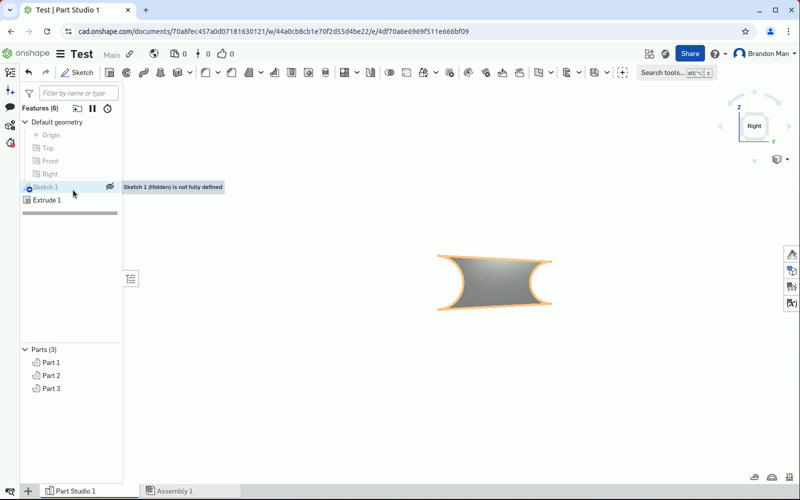
click(73, 189)
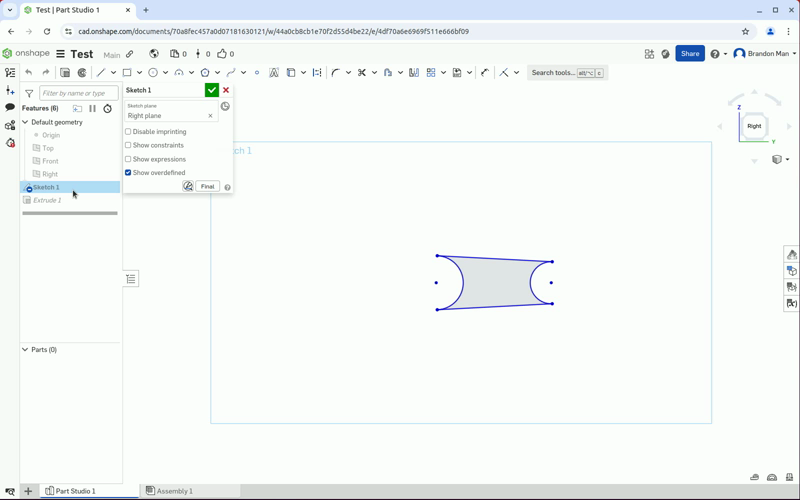
mouse_move(229, 92)
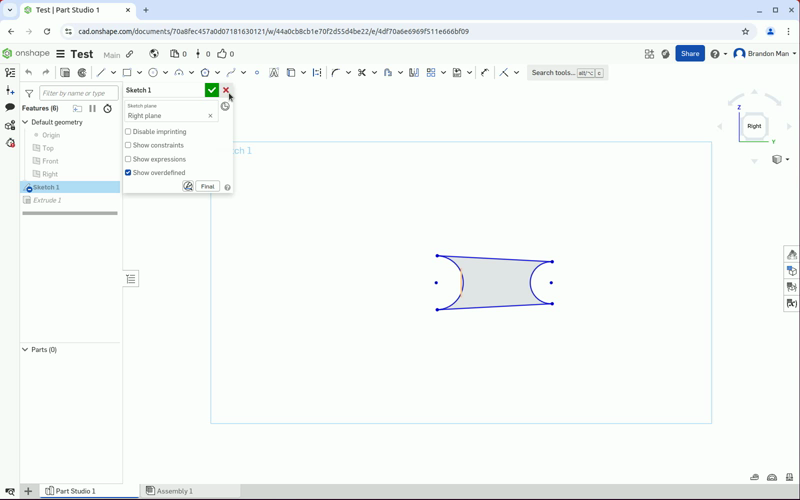
click(229, 92)
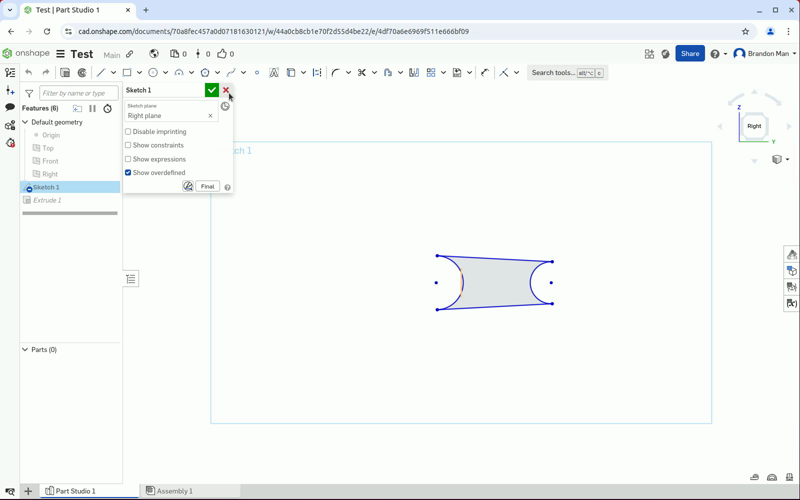
key(shift+s)
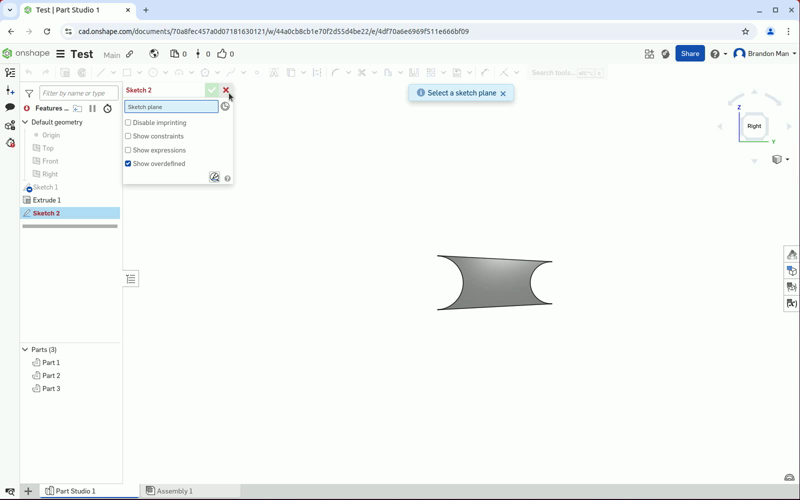
mouse_move(73, 176)
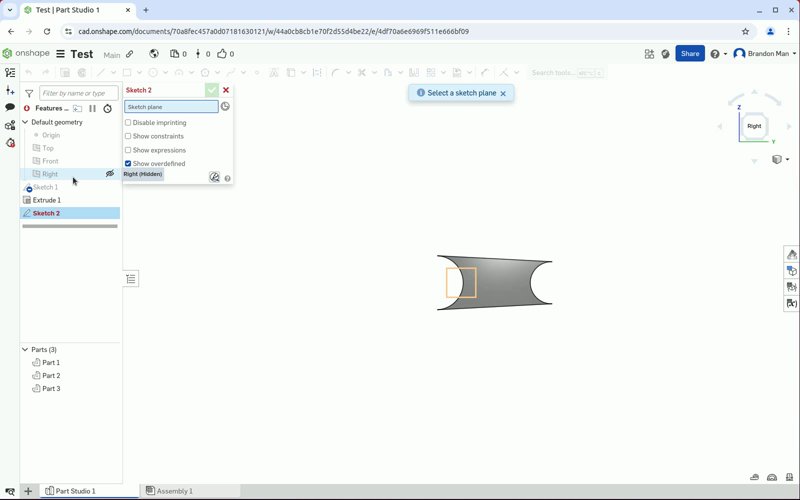
click(73, 176)
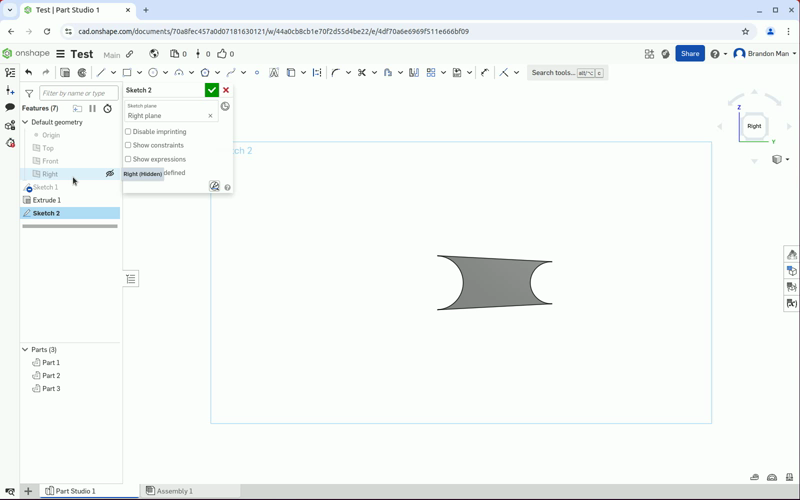
mouse_move(73, 352)
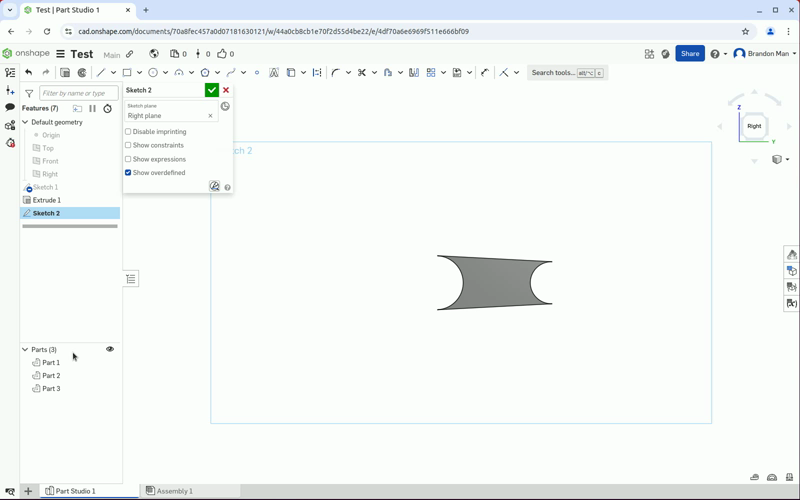
key(y)
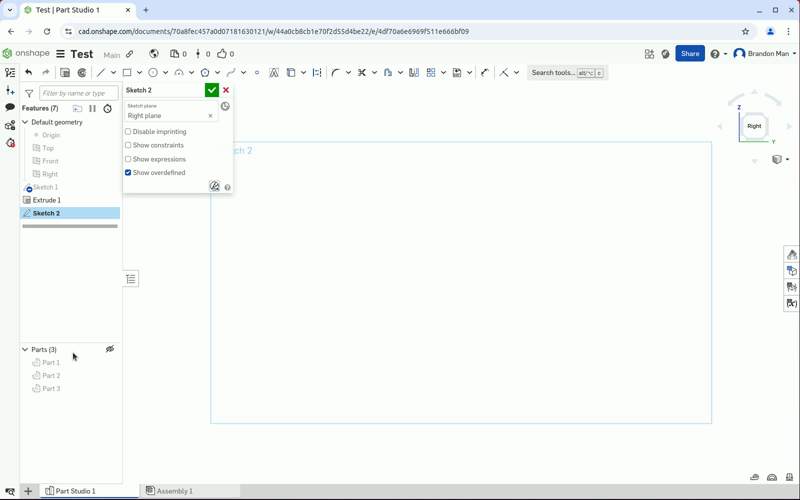
key(c)
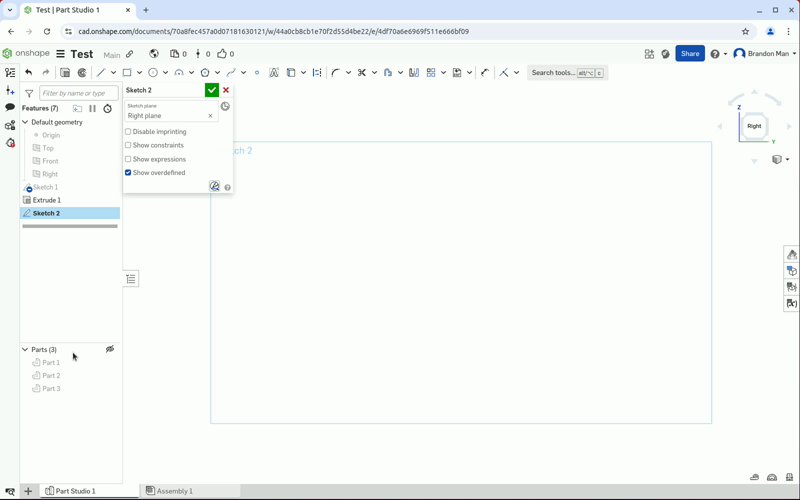
key_down(shift)
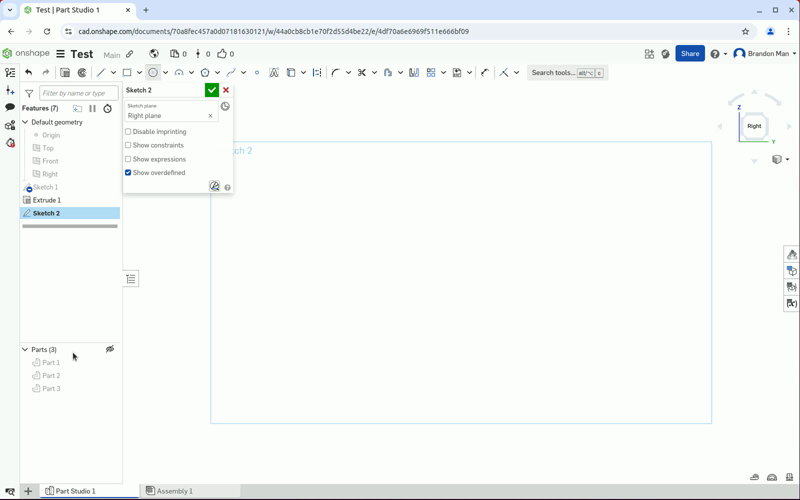
mouse_move(437, 282)
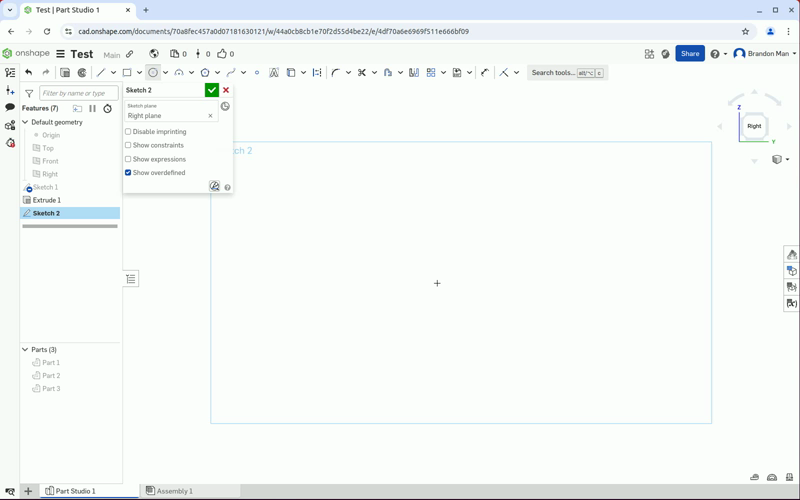
click(437, 282)
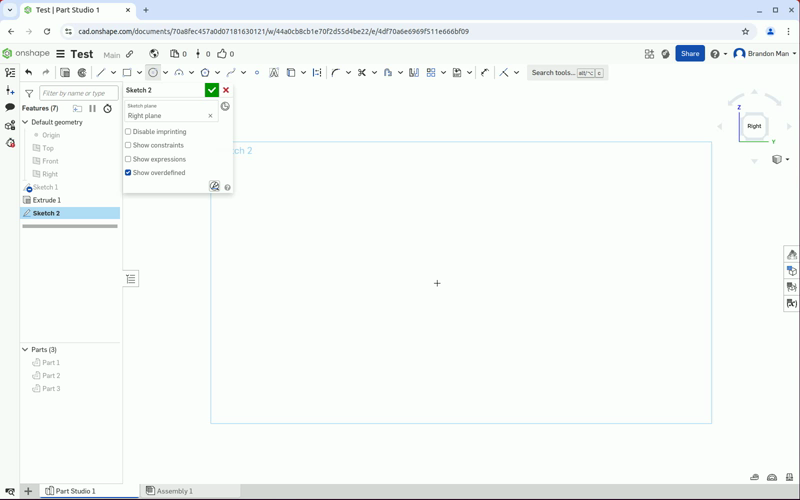
key_up(shift)
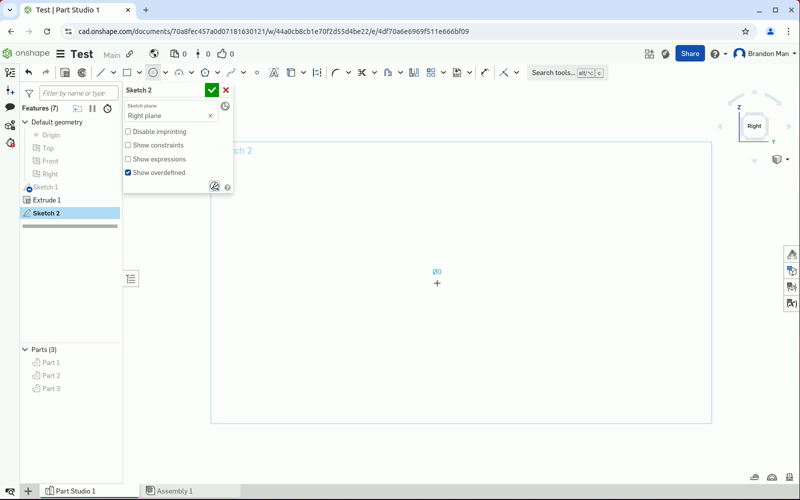
mouse_move(465, 282)
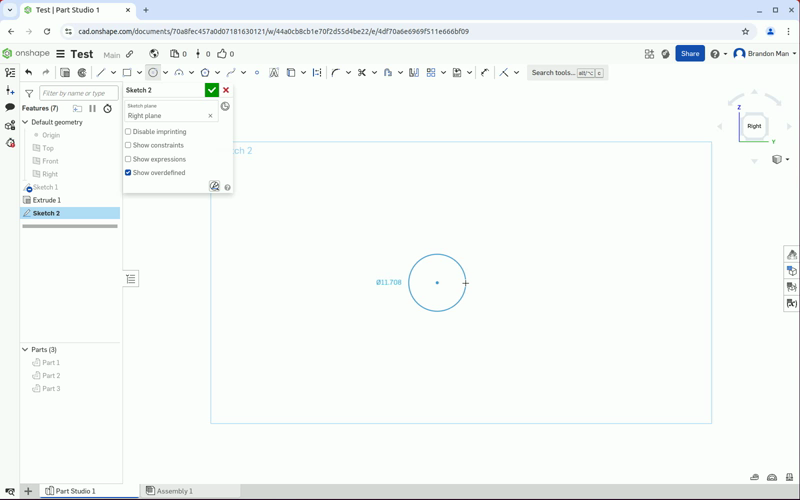
click(465, 282)
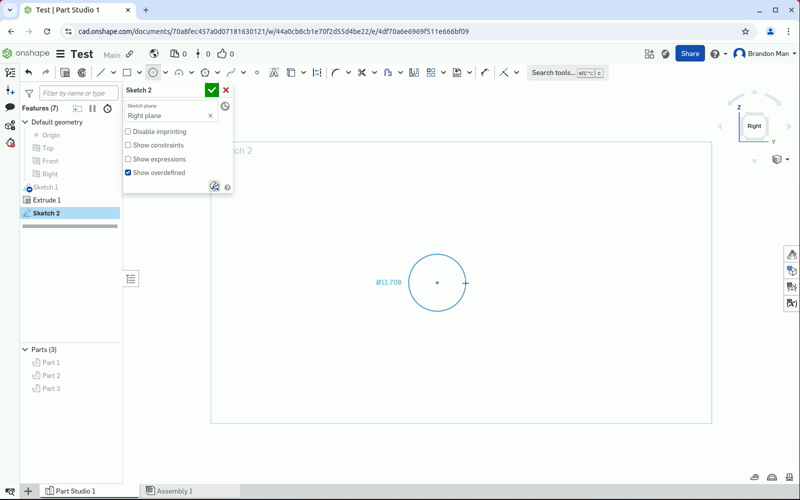
key(esc)
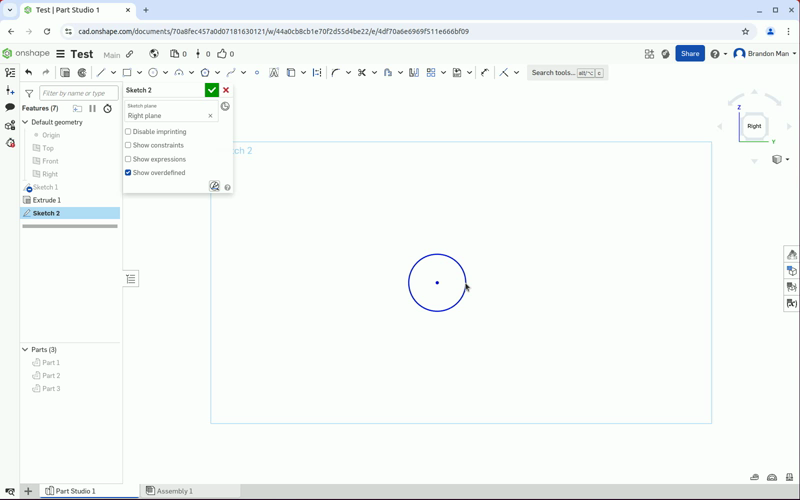
key(c)
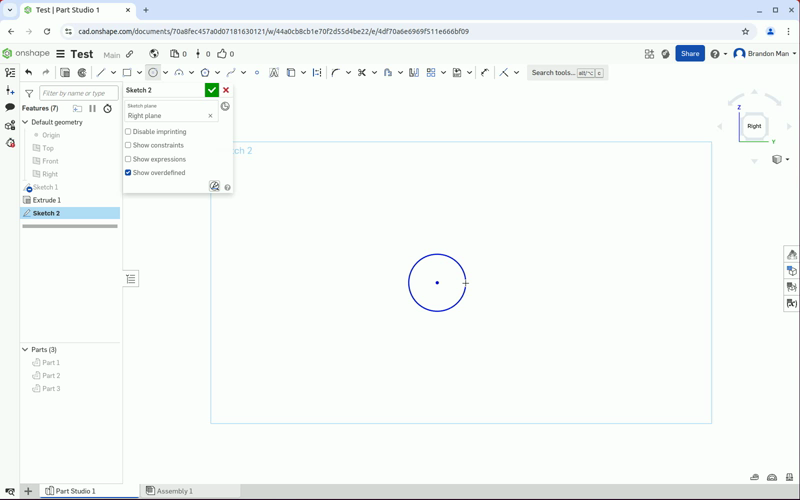
key_down(shift)
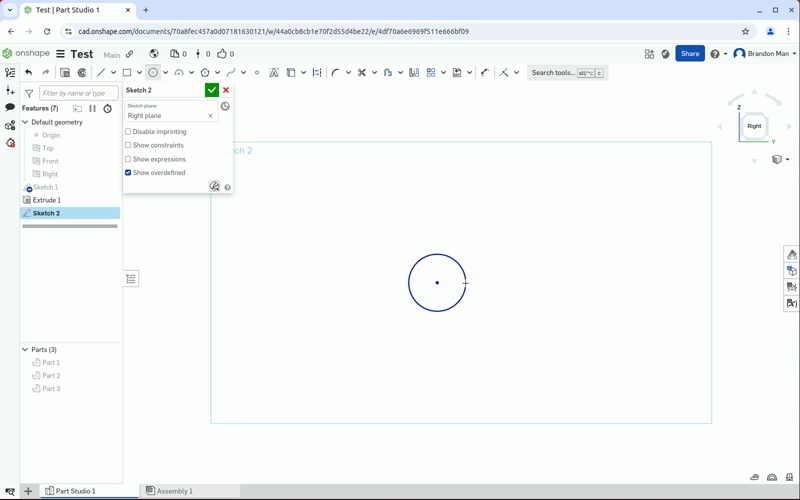
mouse_move(437, 282)
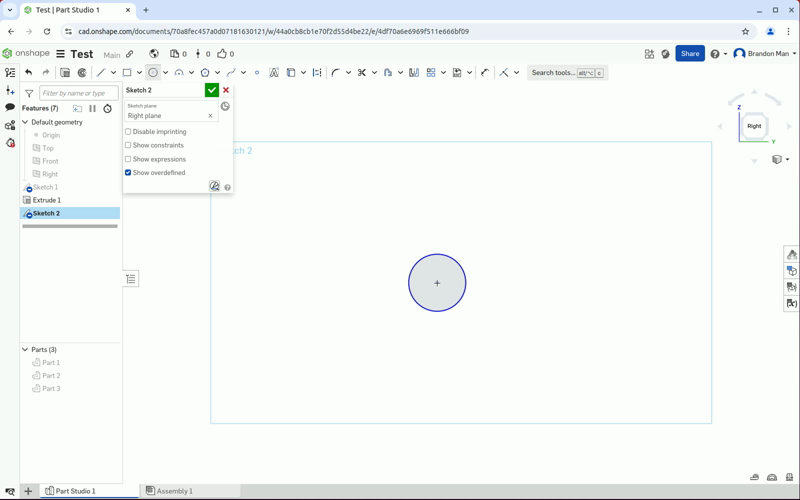
click(437, 282)
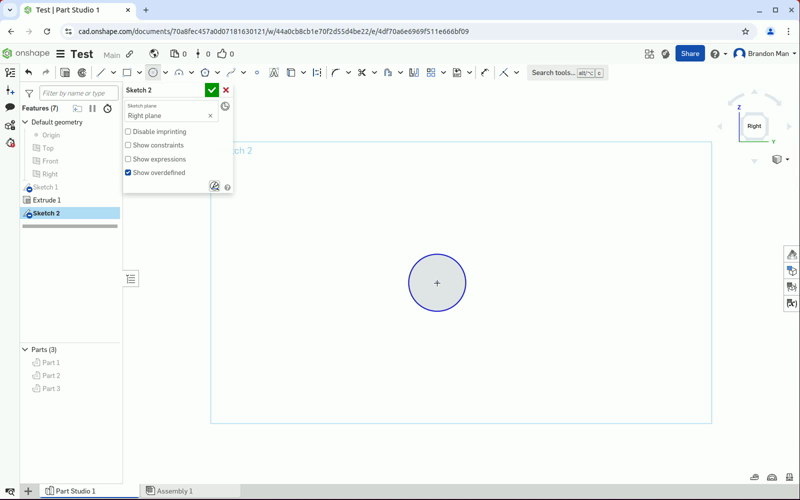
key_up(shift)
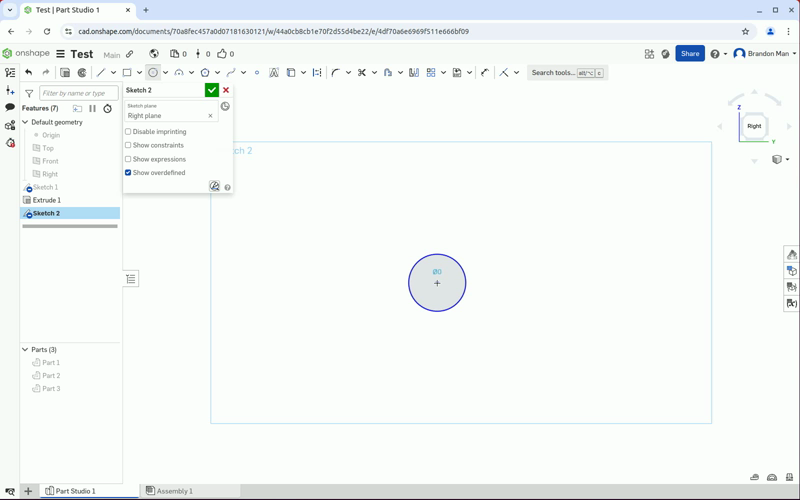
mouse_move(453, 282)
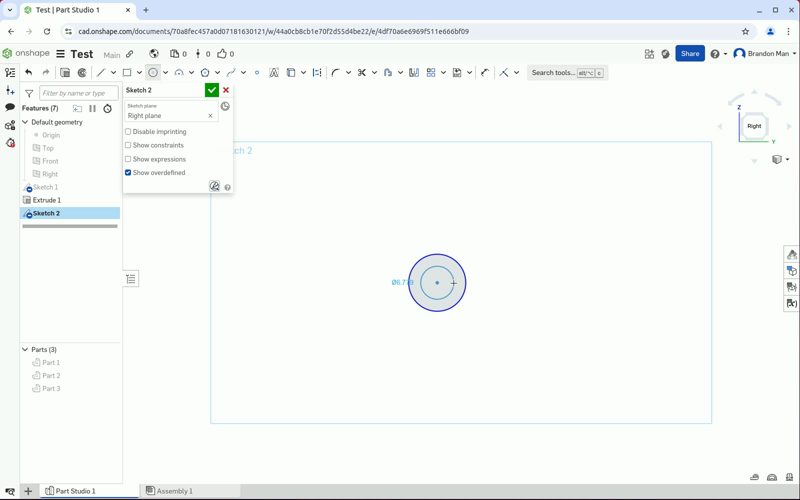
click(453, 282)
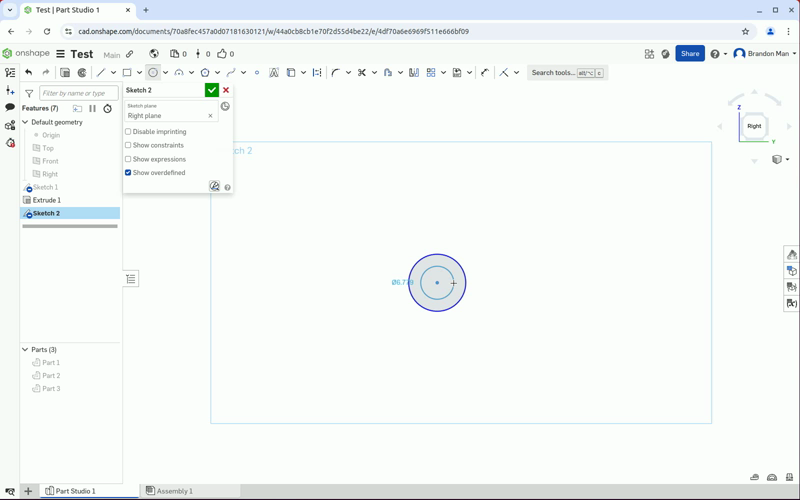
key(esc)
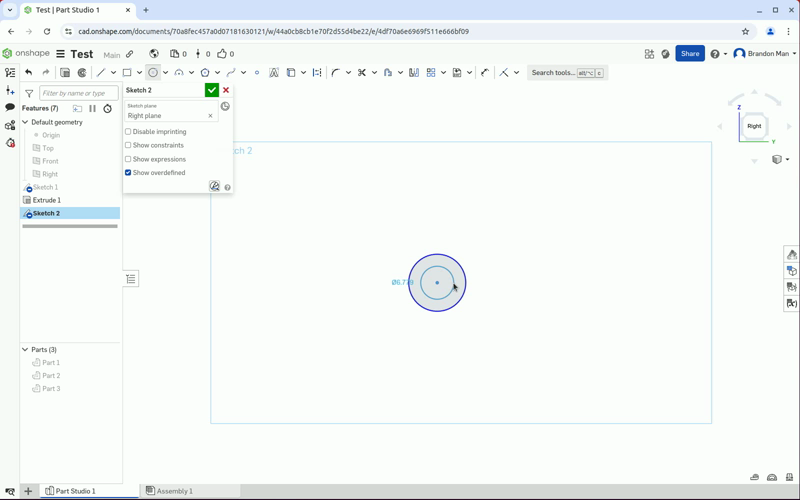
mouse_move(455, 285)
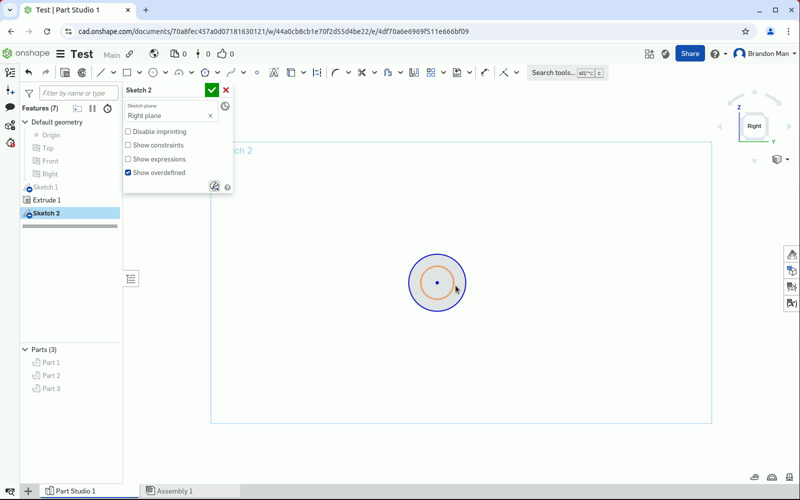
scroll(6)
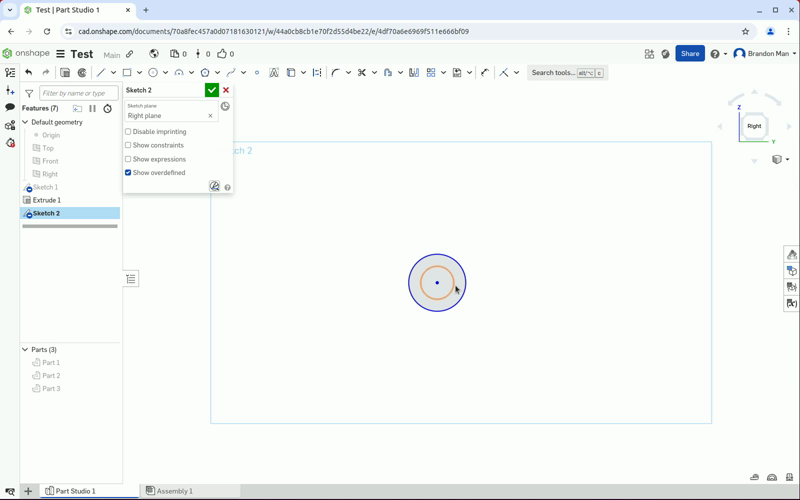
scroll(6)
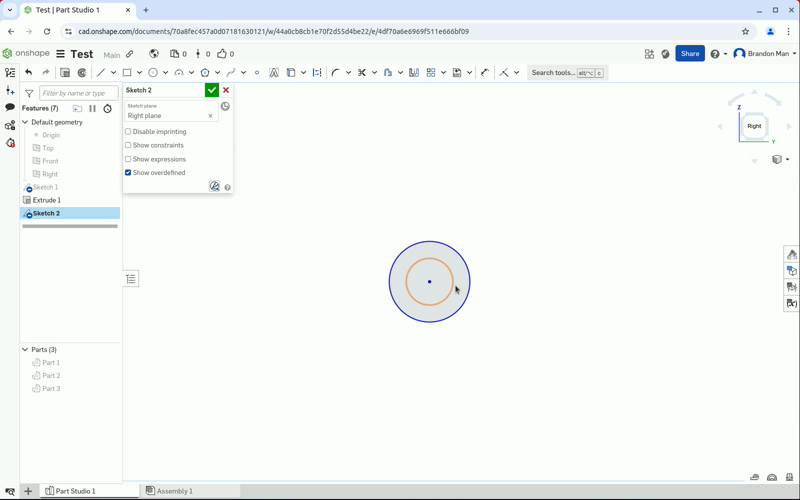
scroll(6)
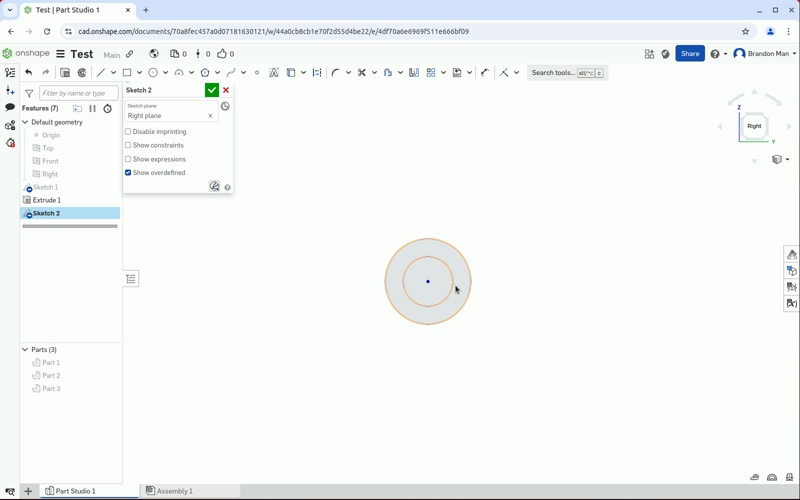
scroll(6)
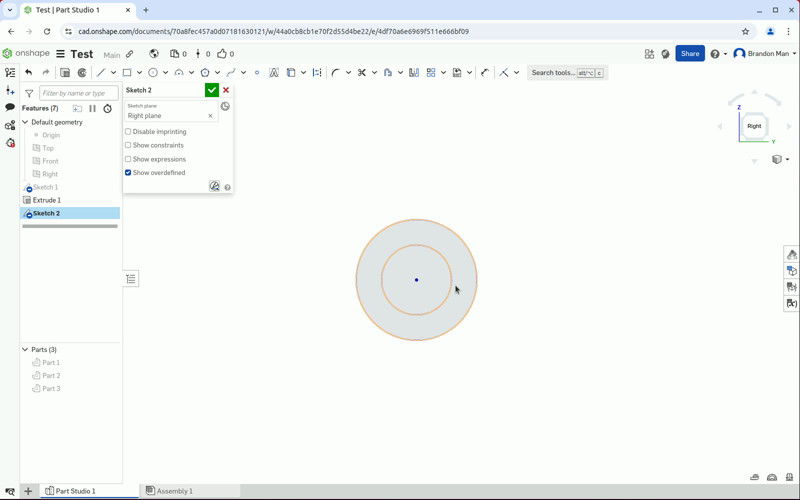
scroll(6)
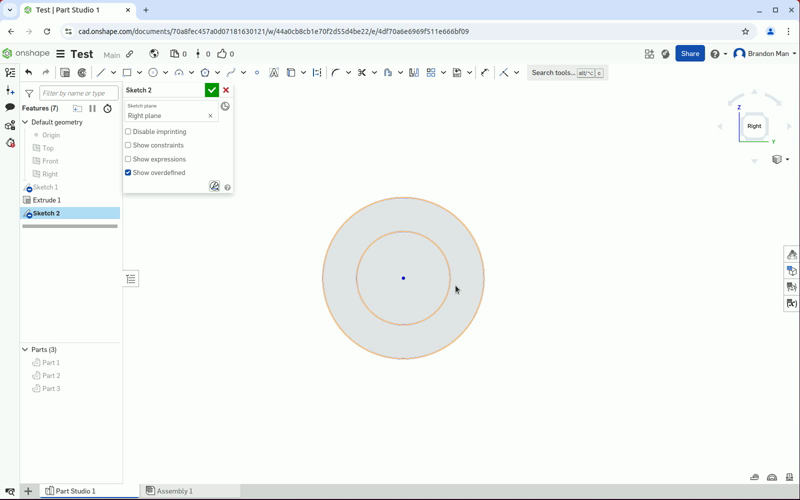
scroll(6)
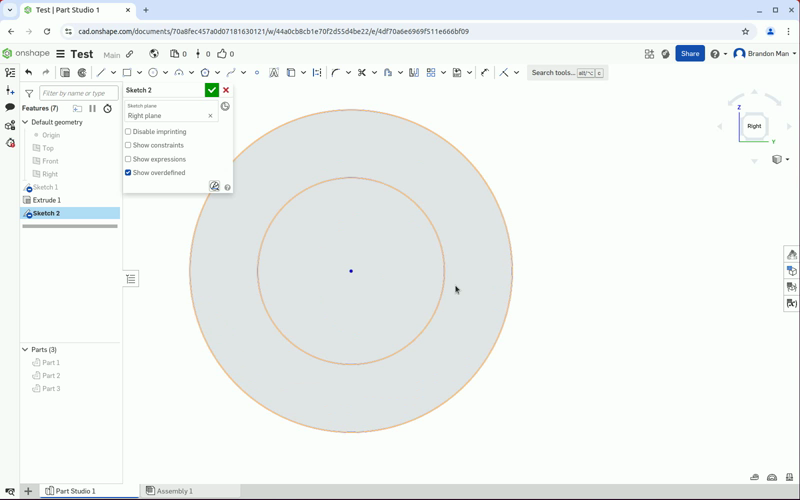
scroll(6)
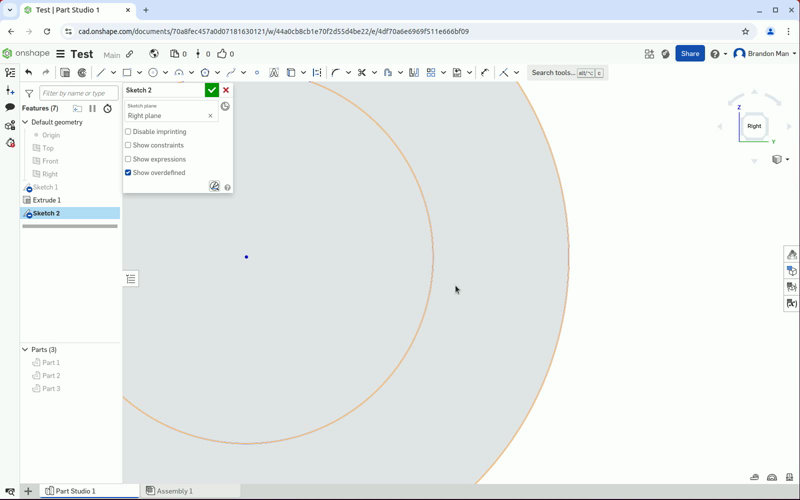
click(455, 285)
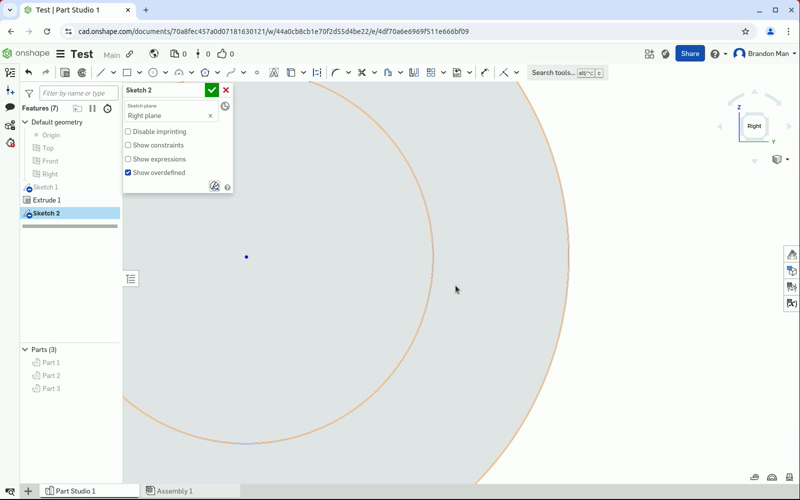
scroll(-6)
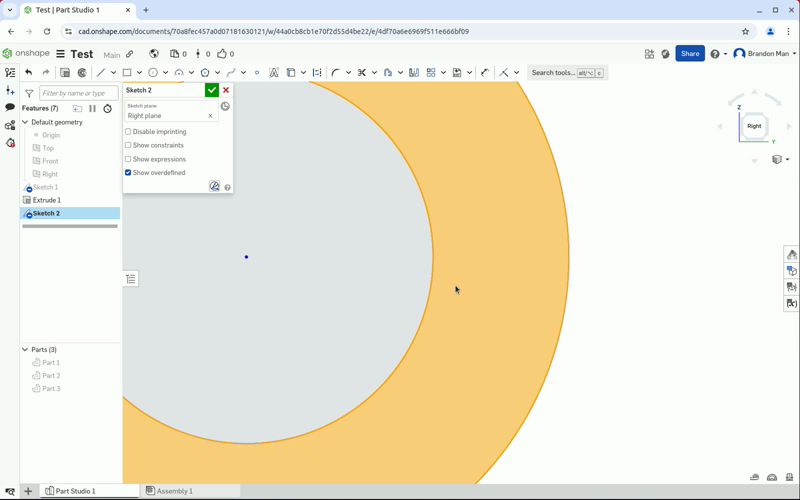
scroll(-6)
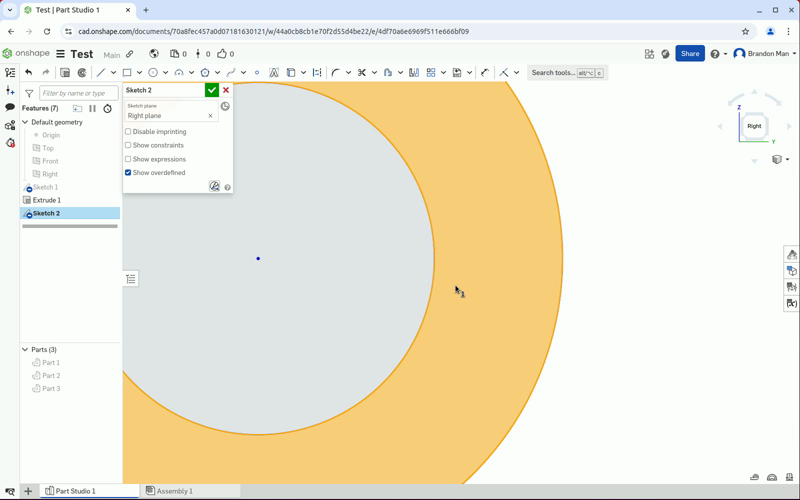
scroll(-6)
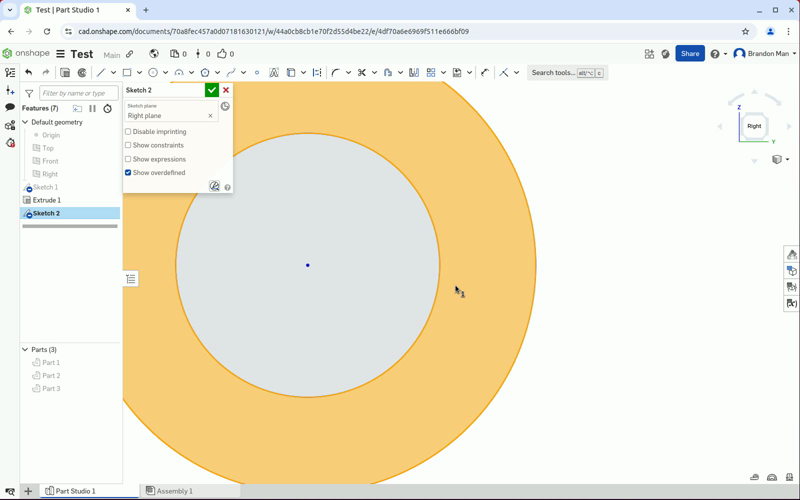
scroll(-6)
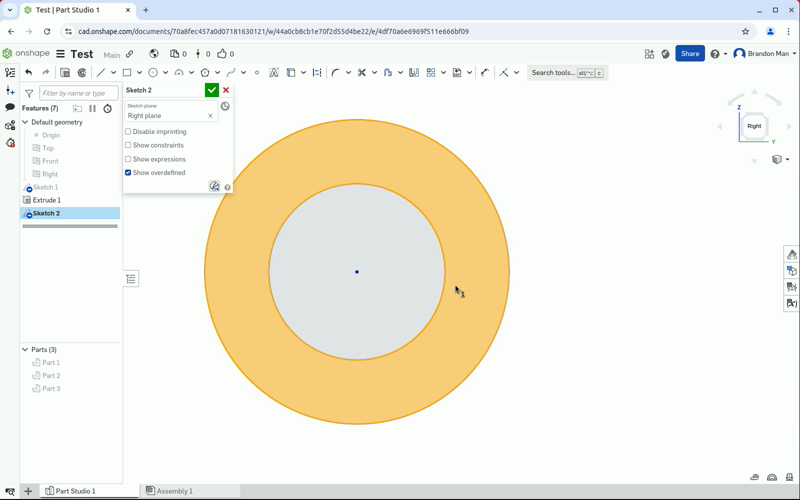
scroll(-6)
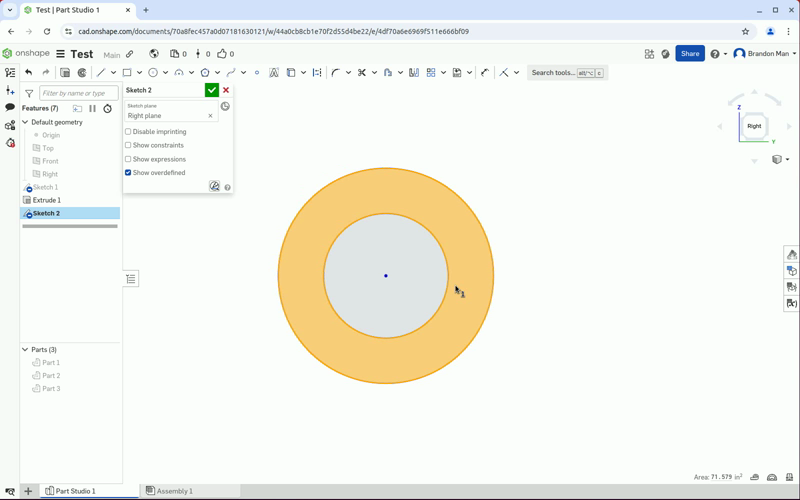
scroll(-6)
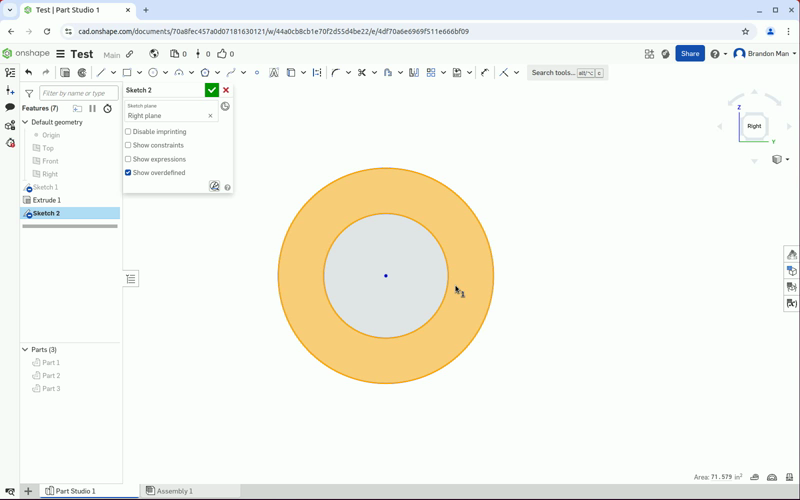
scroll(-6)
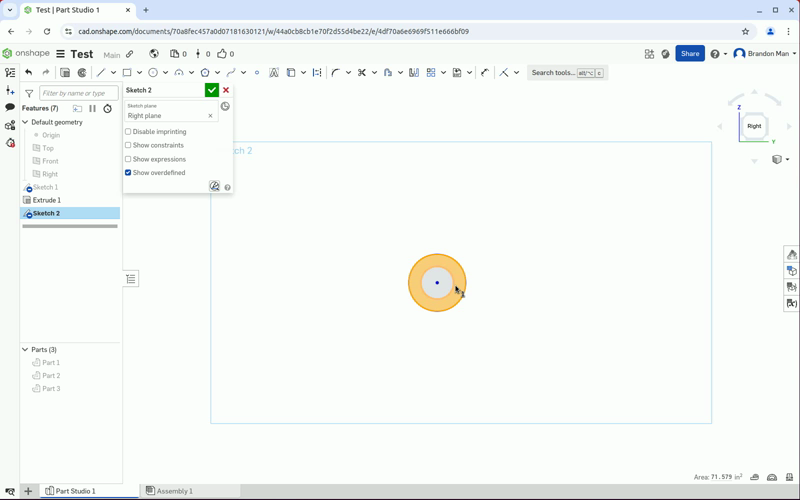
mouse_move(73, 352)
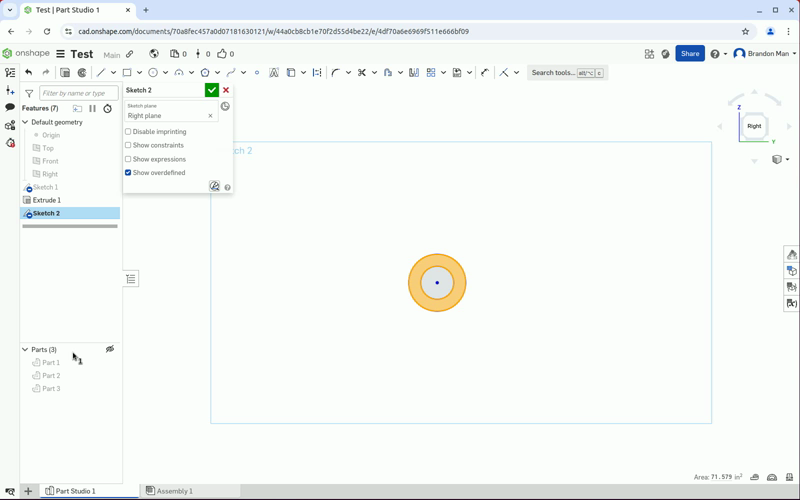
key(shift+y)
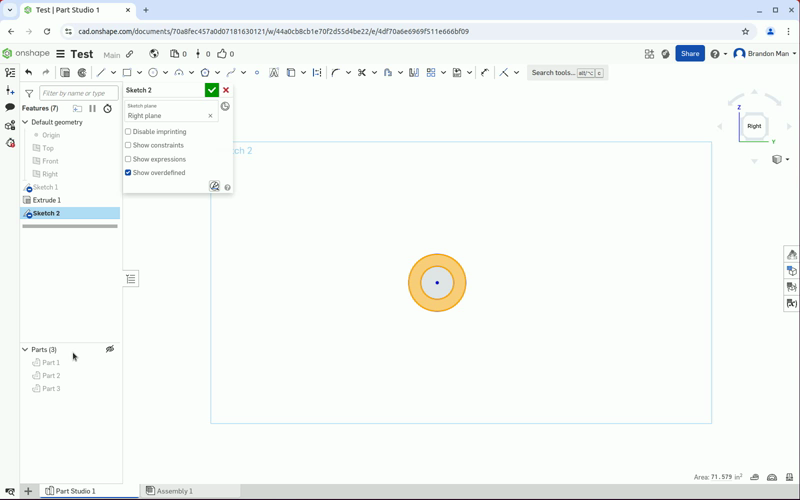
key(shift+e)
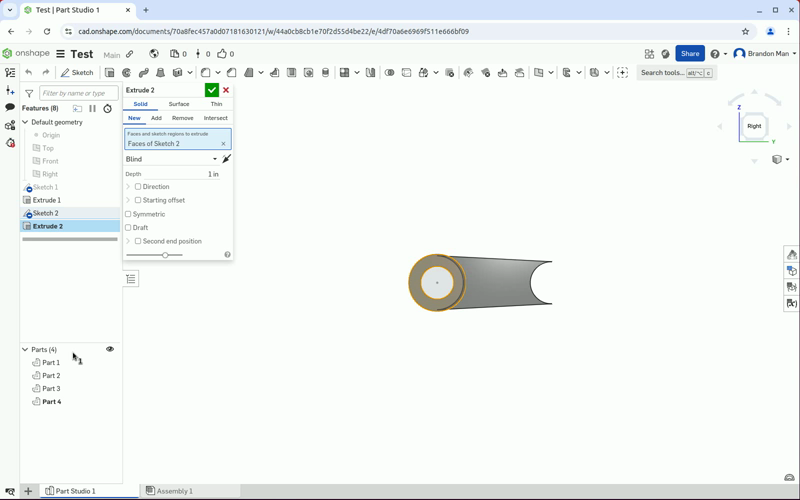
mouse_move(143, 106)
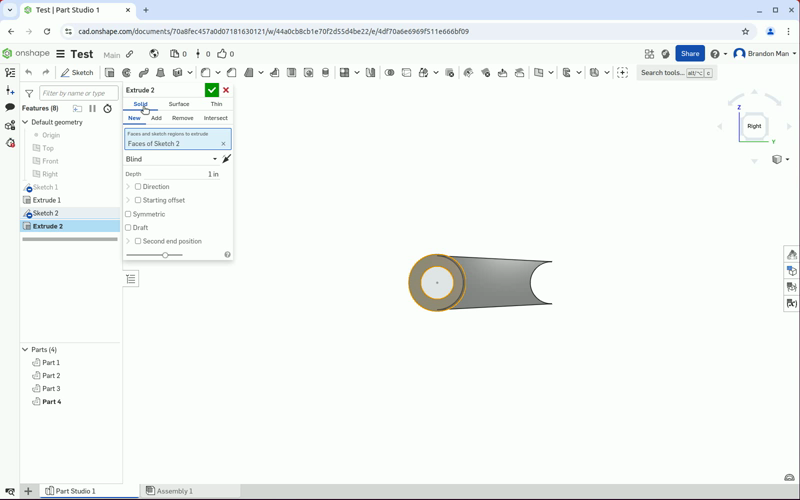
click(143, 106)
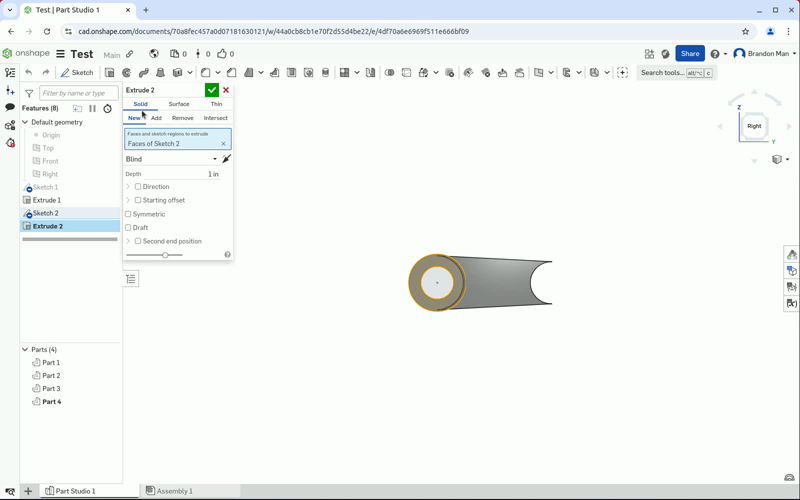
mouse_move(137, 120)
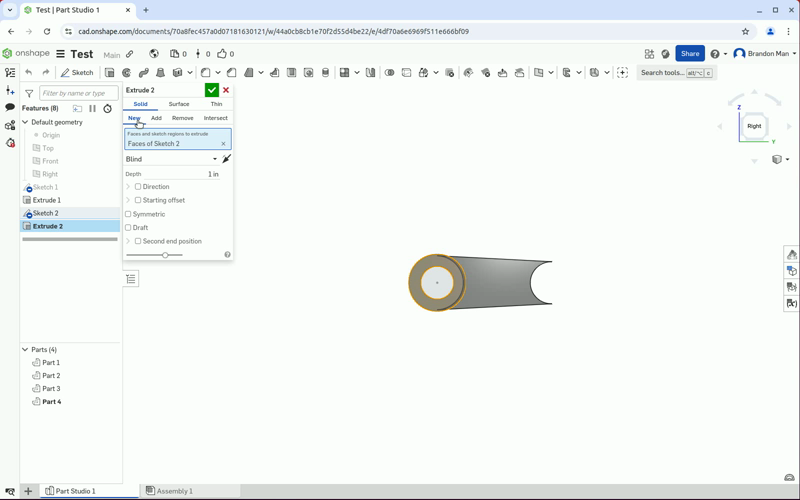
click(137, 120)
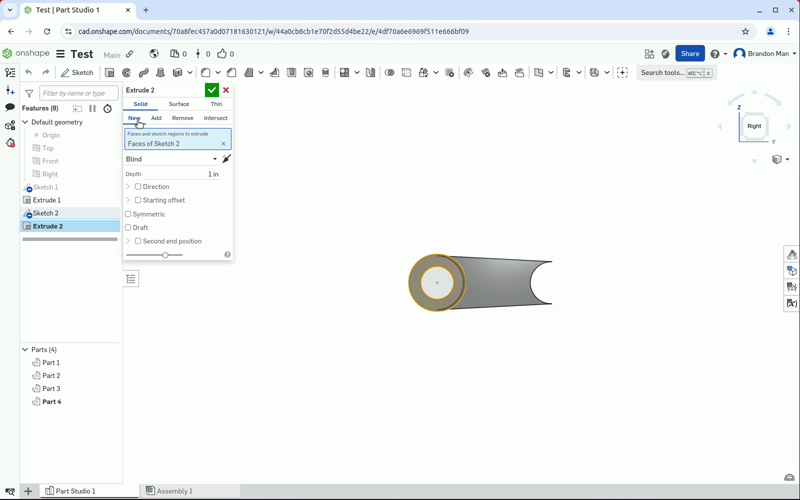
key(tab, 4)
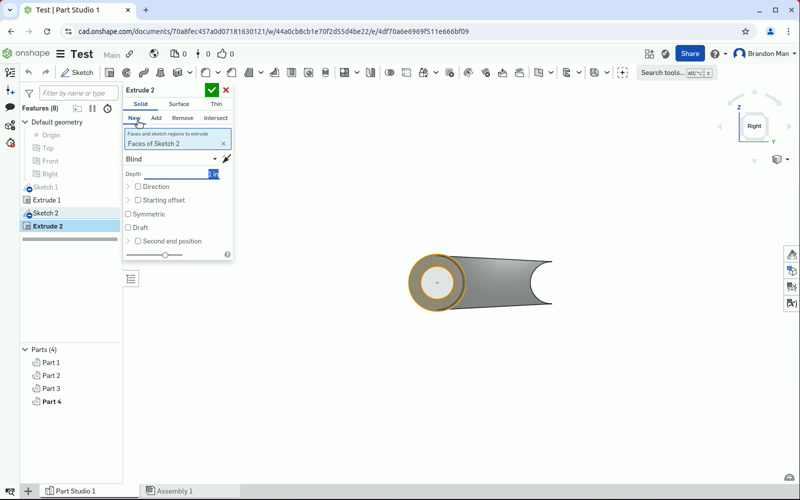
text(6.74)
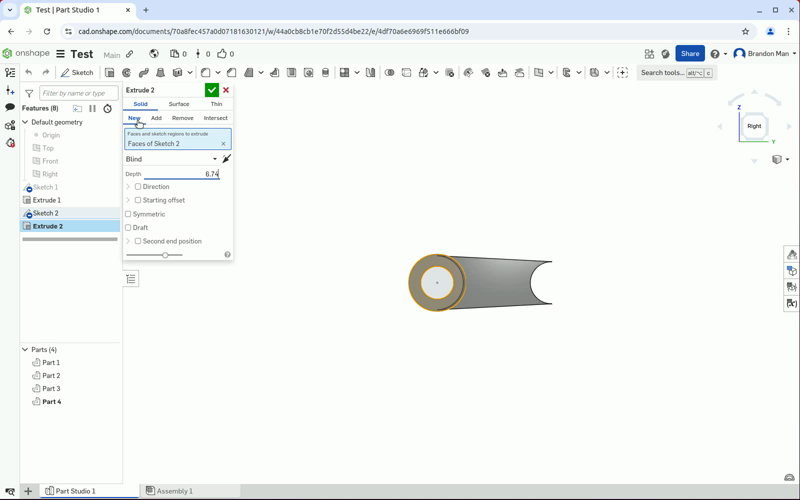
key(tab, 3)
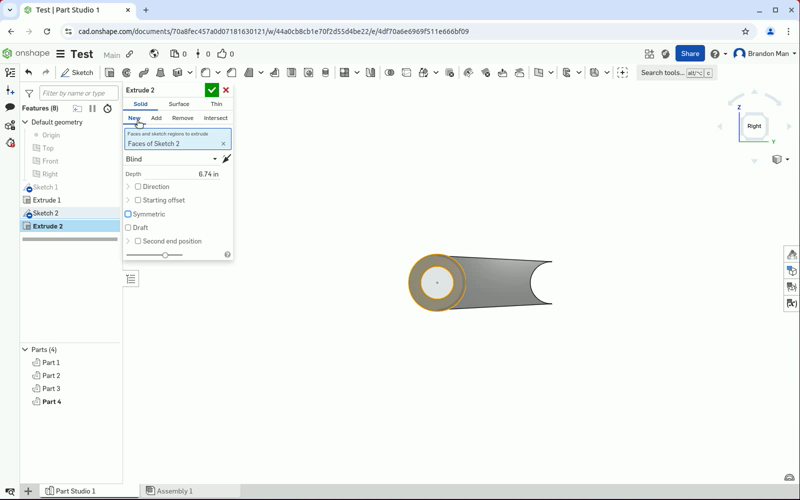
key(space)
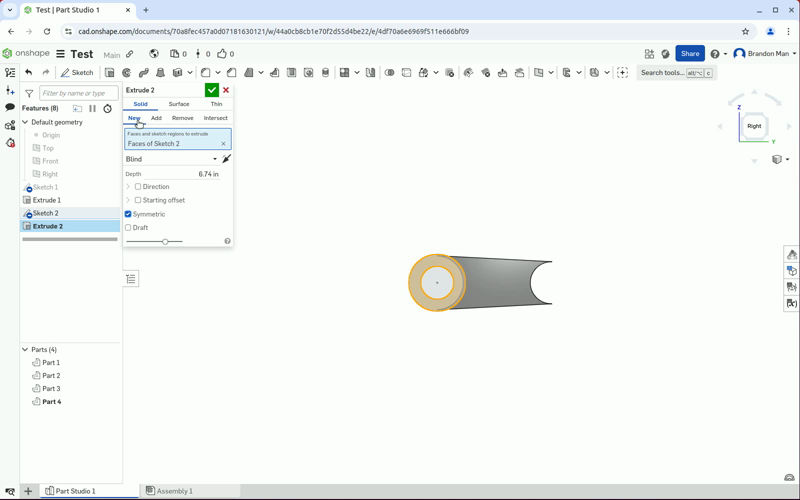
key(enter)
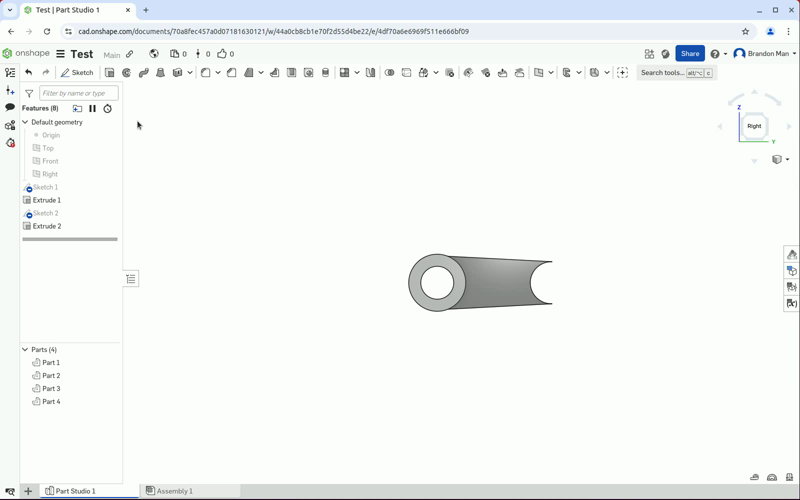
key(shift+h)
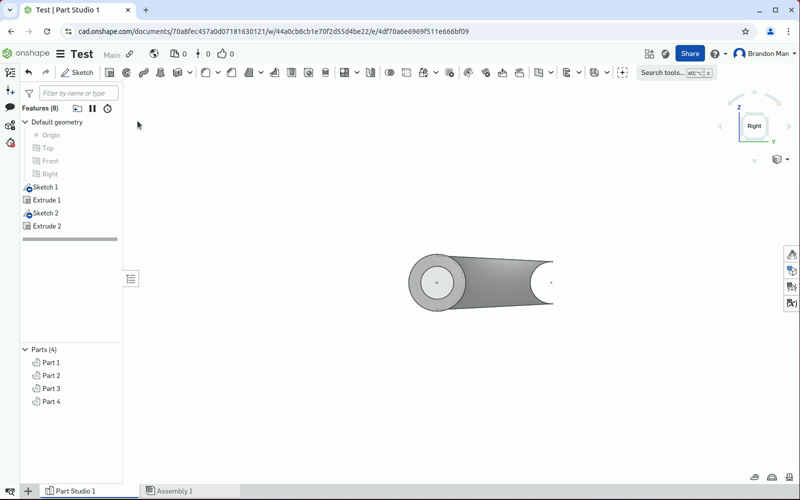
key(shift+h)
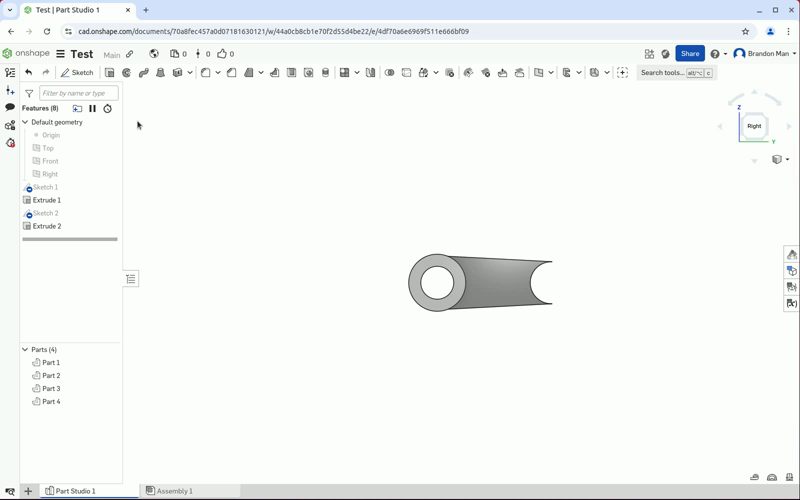
mouse_move(73, 189)
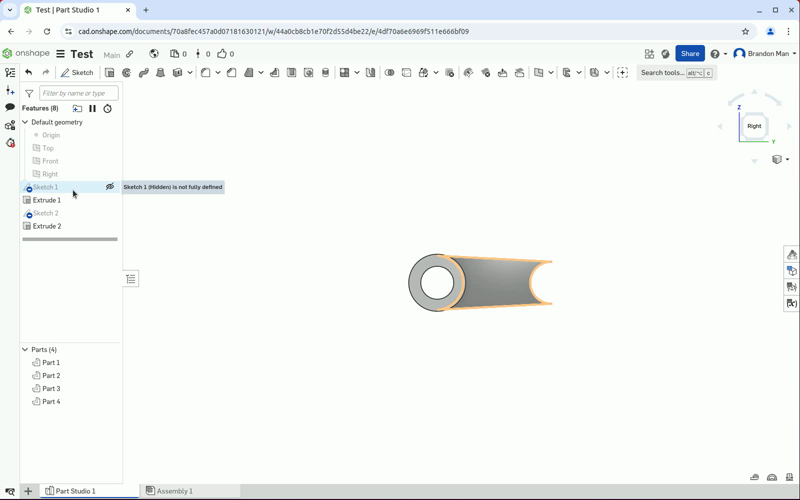
click(73, 189)
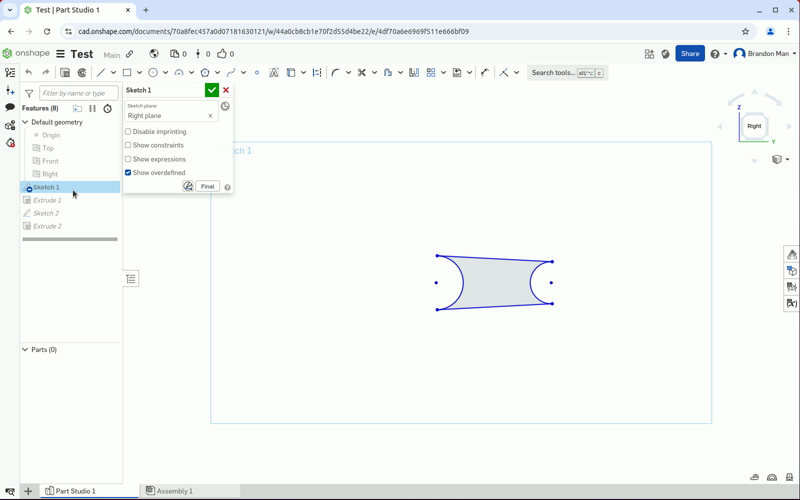
mouse_move(229, 92)
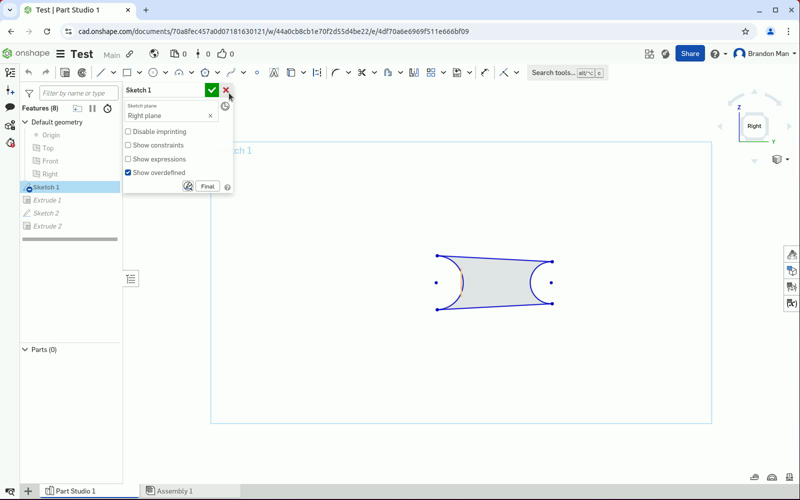
click(229, 92)
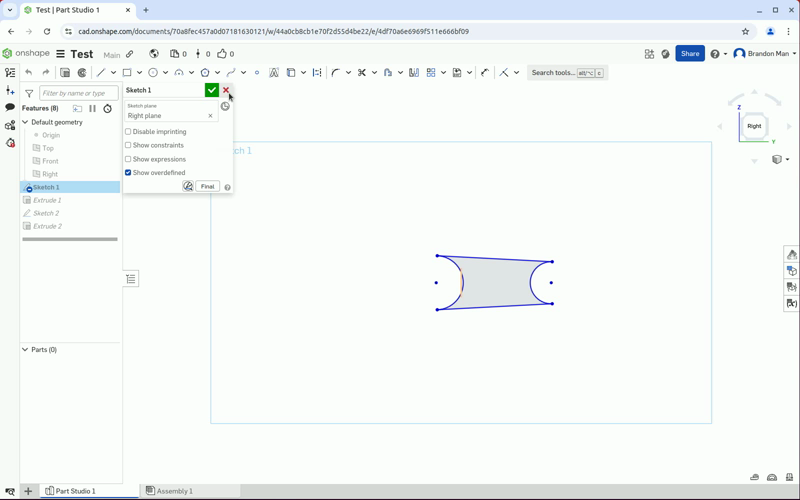
key(shift+s)
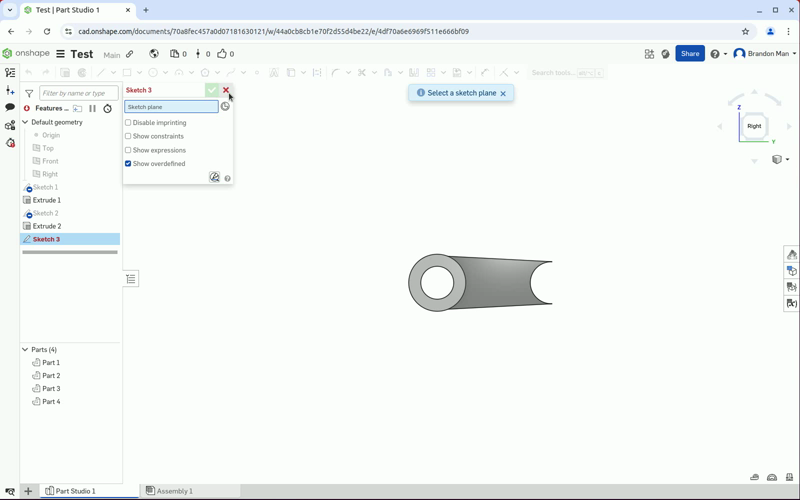
mouse_move(73, 176)
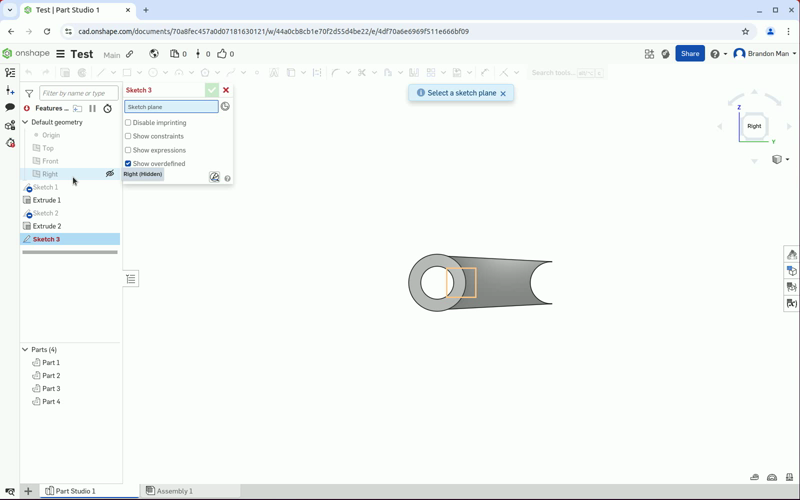
click(73, 176)
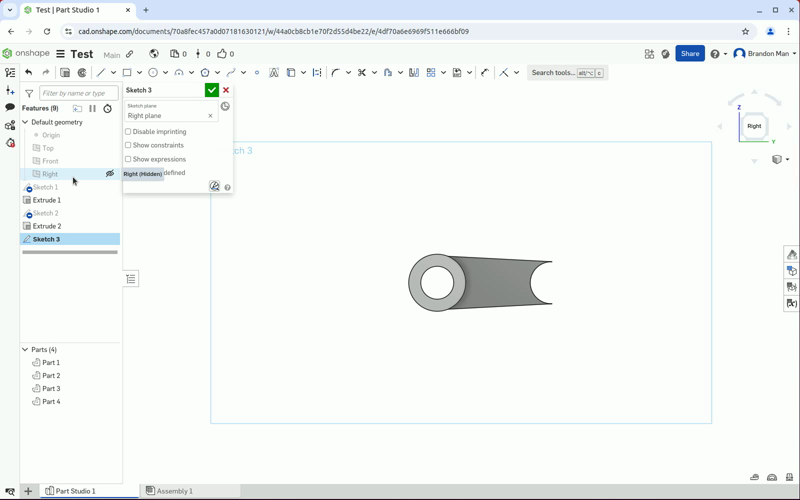
mouse_move(73, 352)
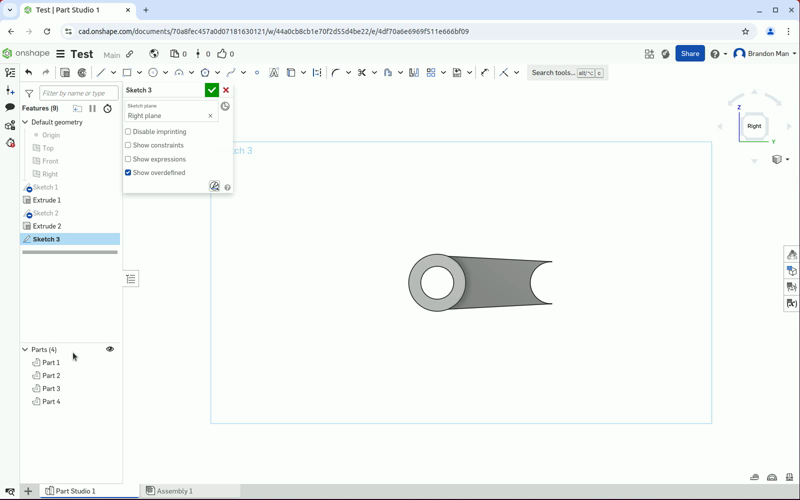
key(y)
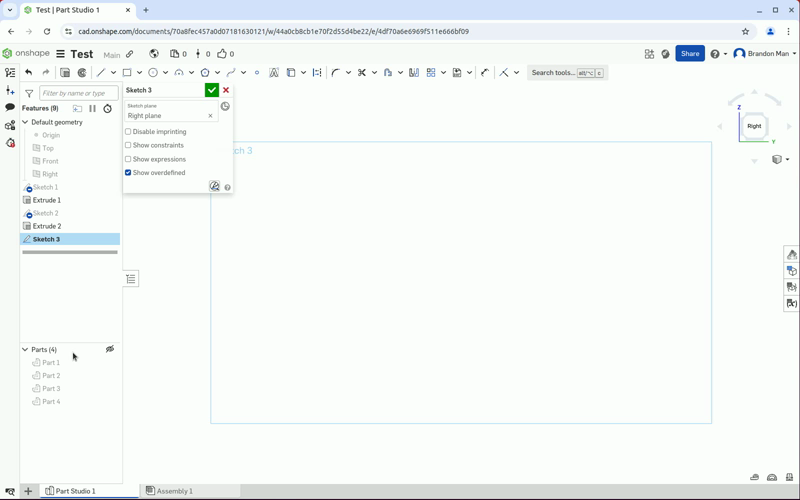
key(c)
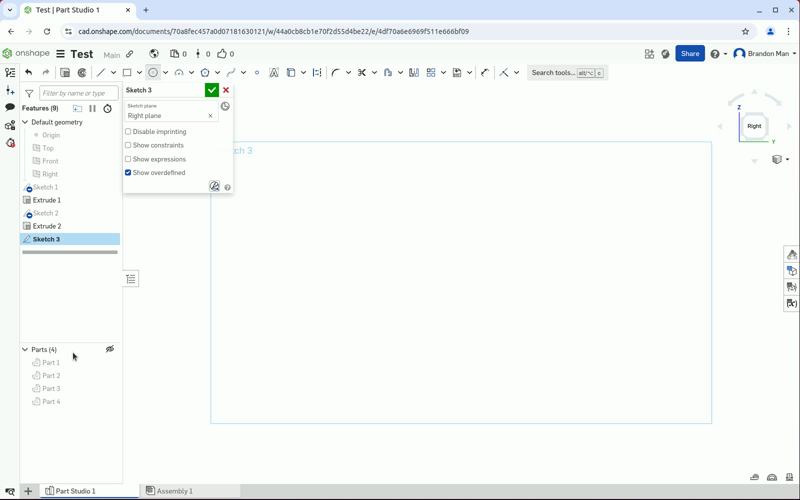
key_down(shift)
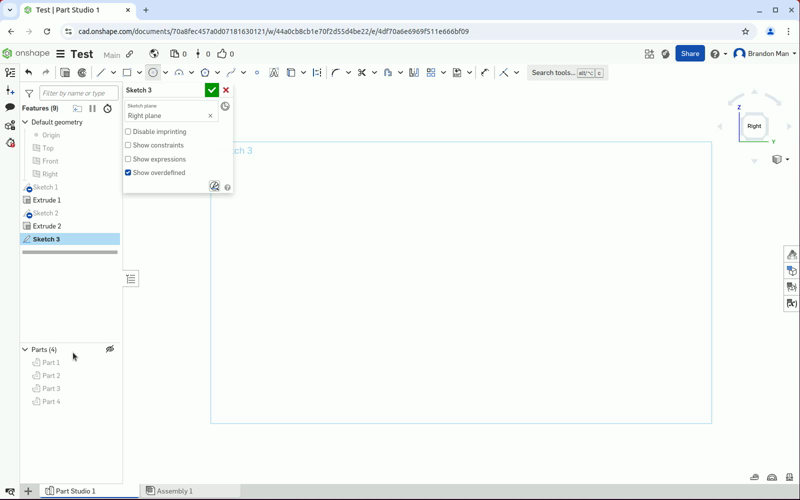
mouse_move(552, 282)
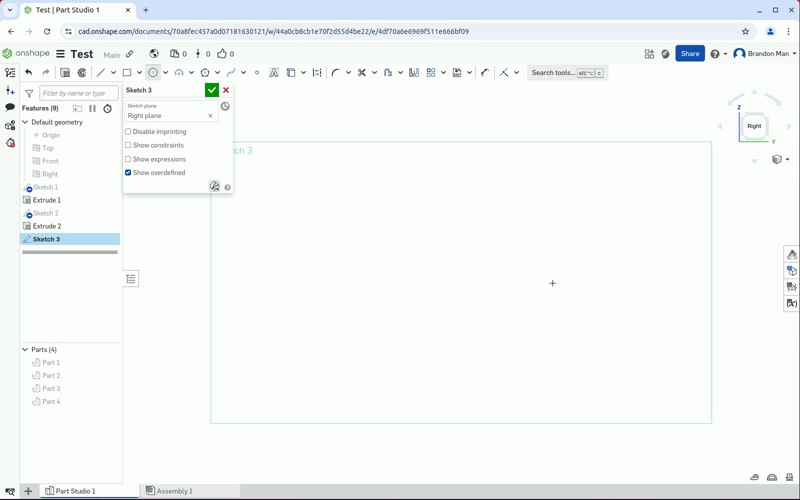
click(552, 282)
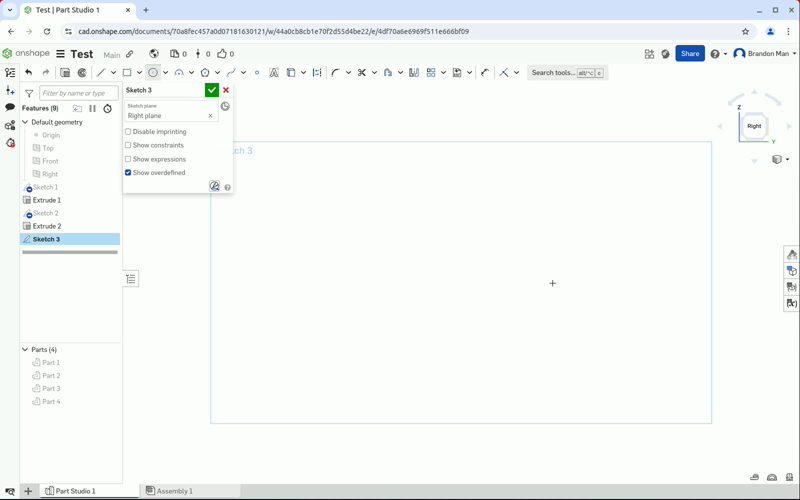
key_up(shift)
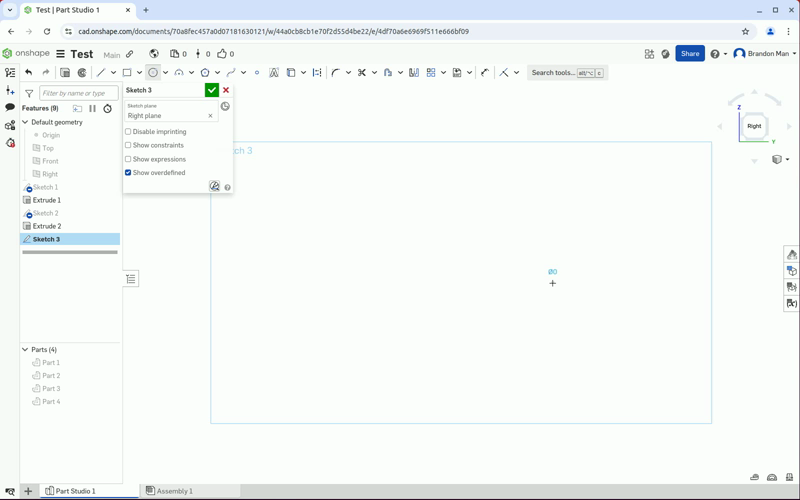
mouse_move(574, 282)
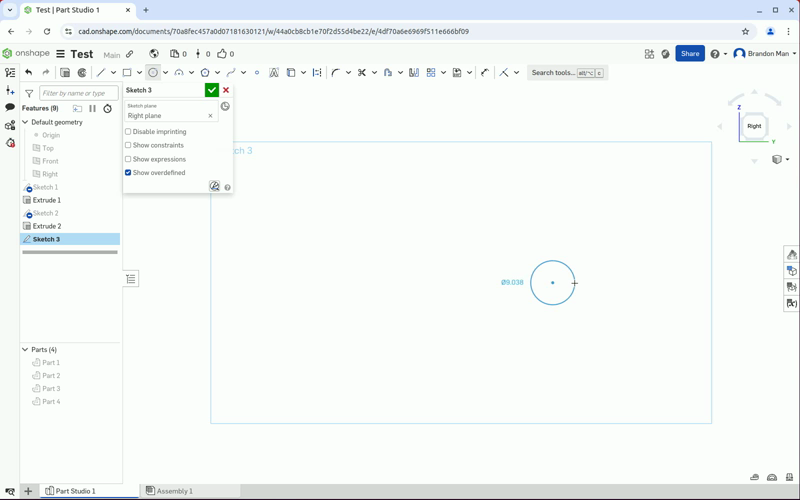
click(574, 282)
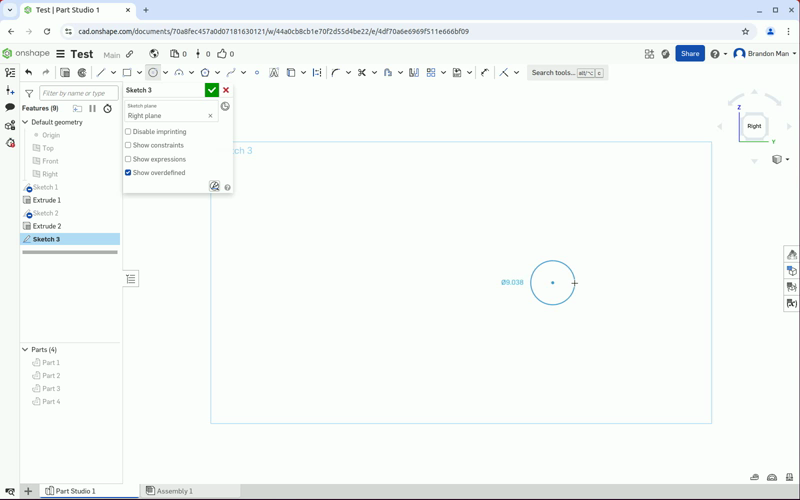
key(esc)
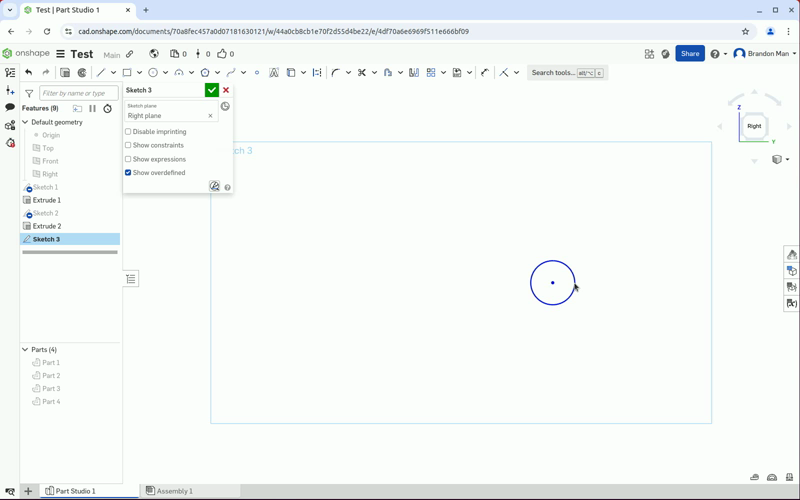
key(c)
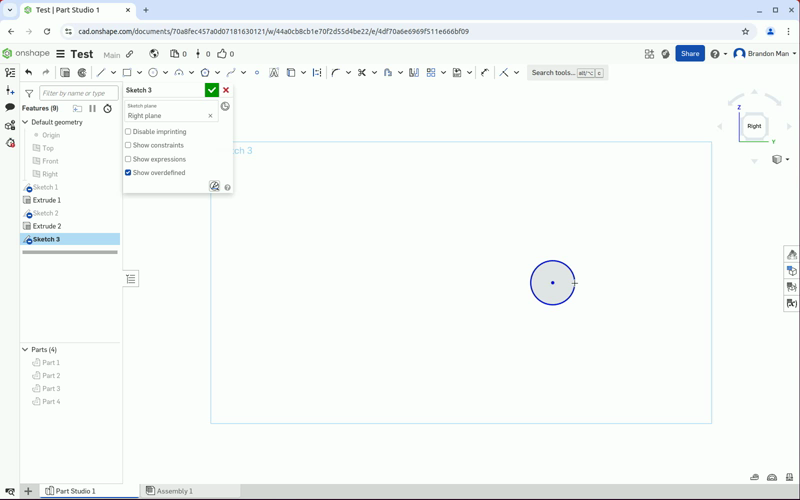
key_down(shift)
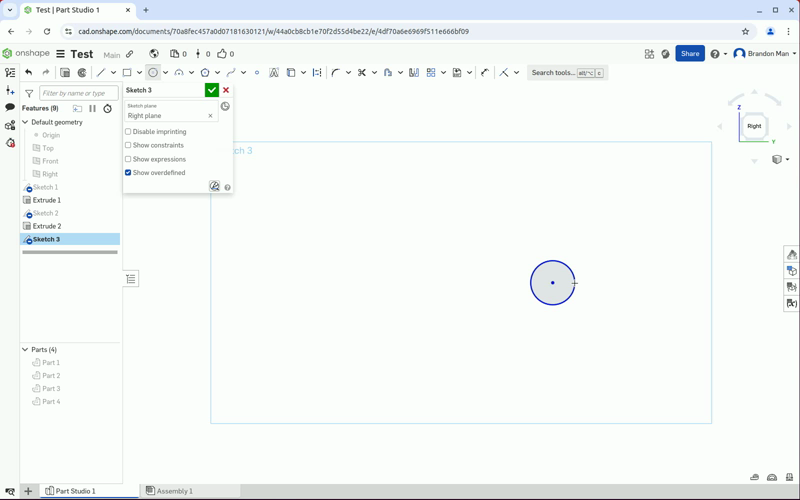
mouse_move(552, 282)
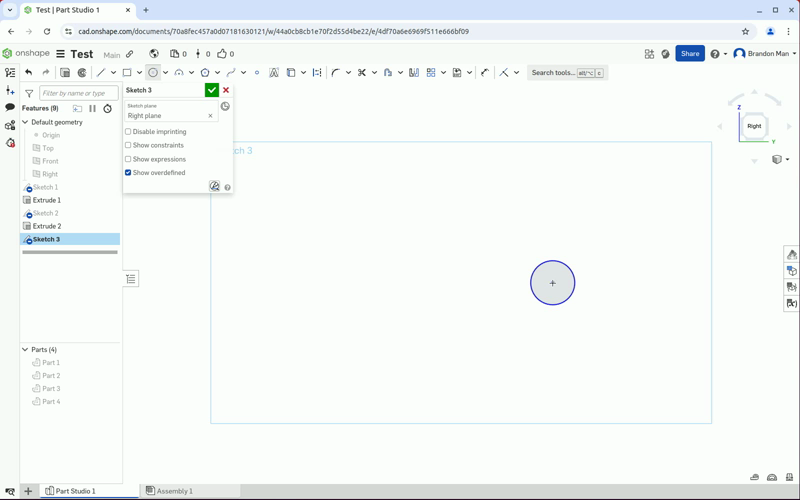
click(552, 282)
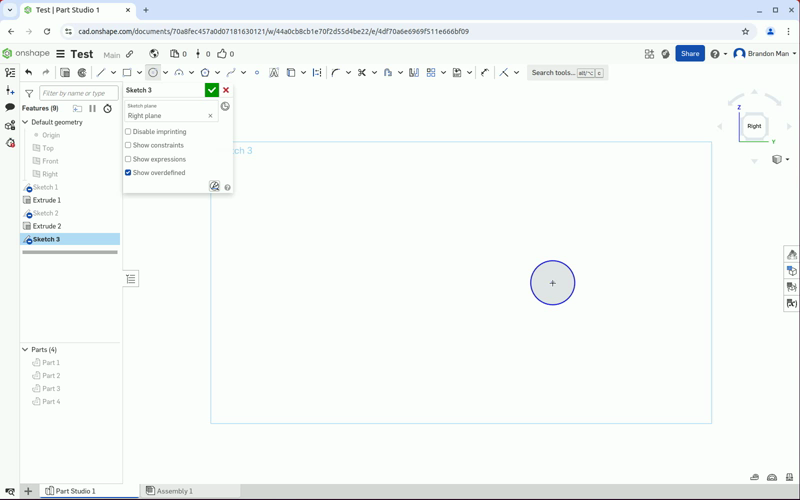
key_up(shift)
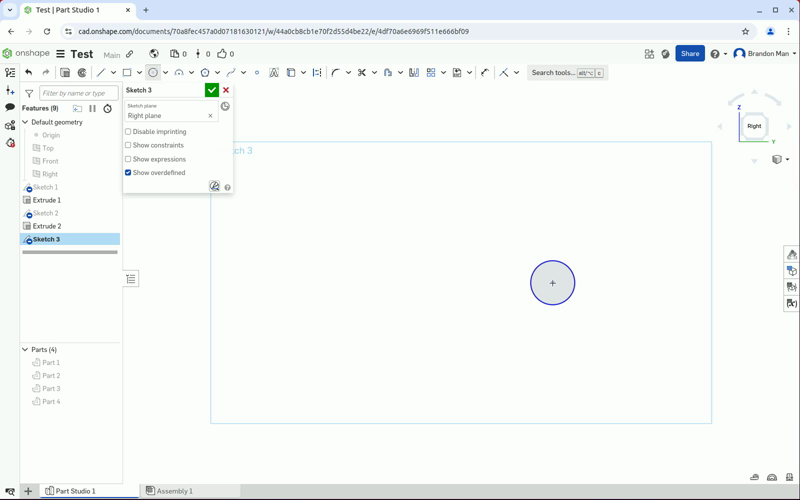
mouse_move(564, 282)
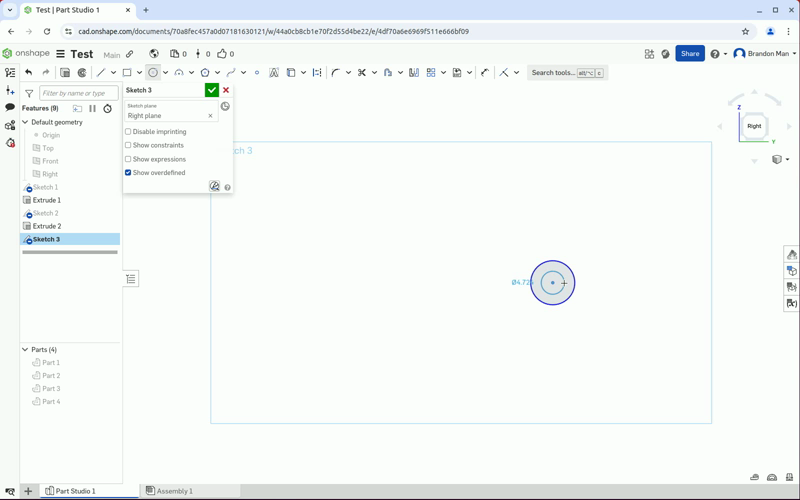
click(564, 282)
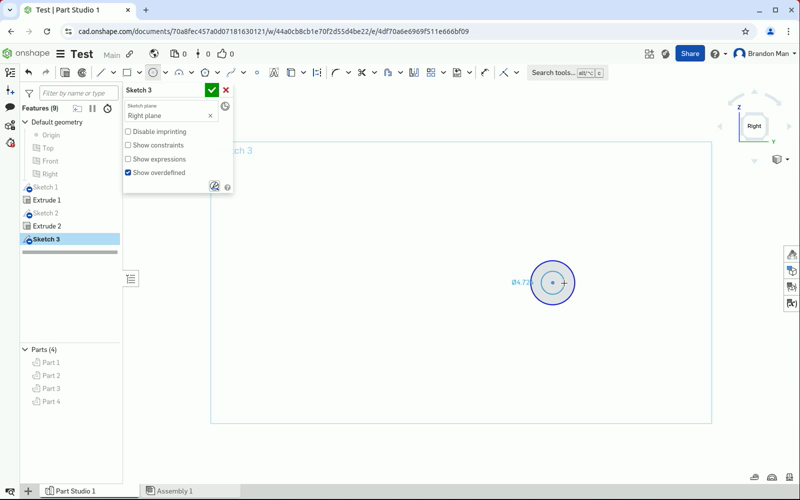
key(esc)
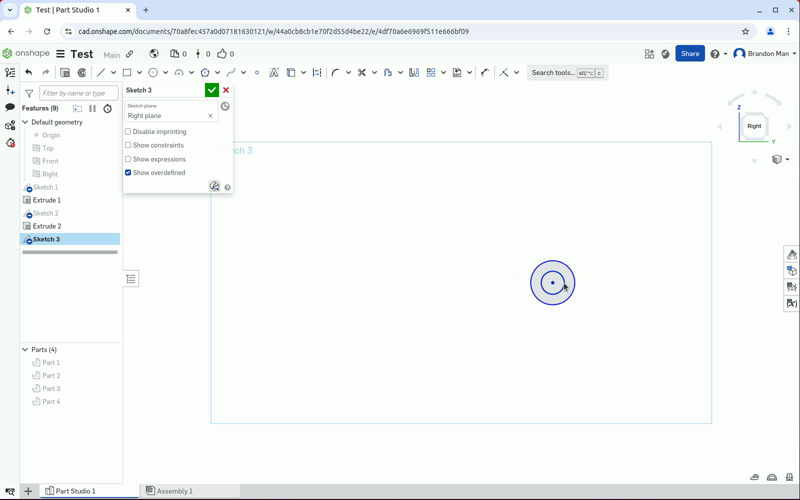
mouse_move(538, 290)
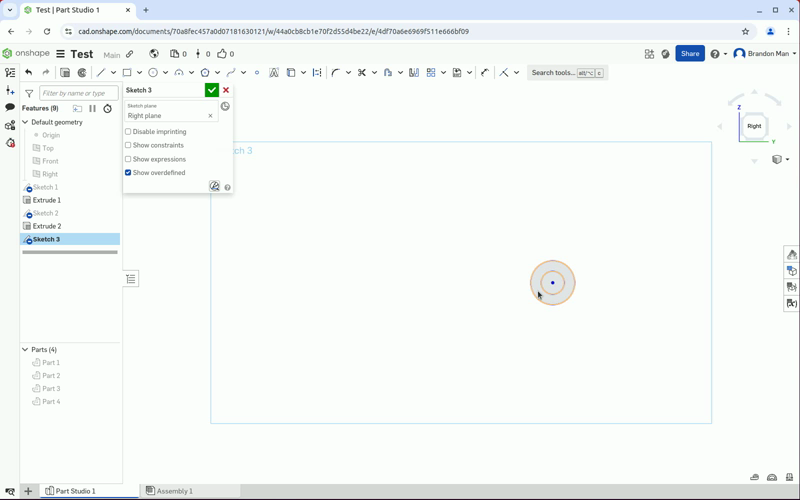
scroll(6)
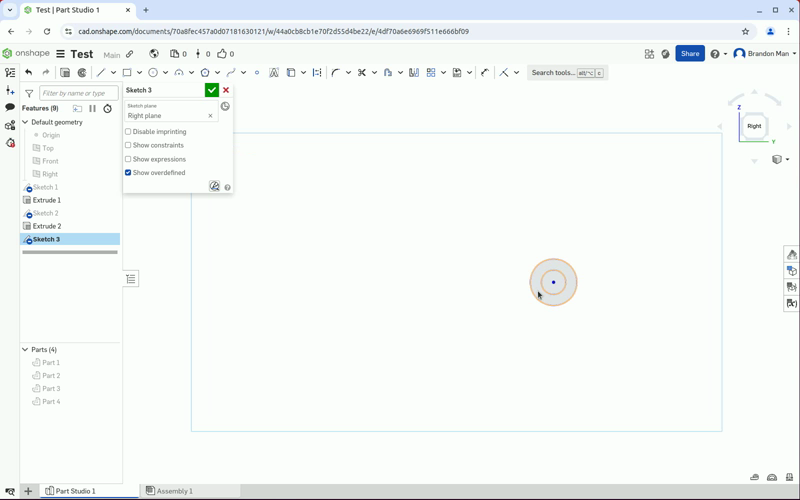
scroll(6)
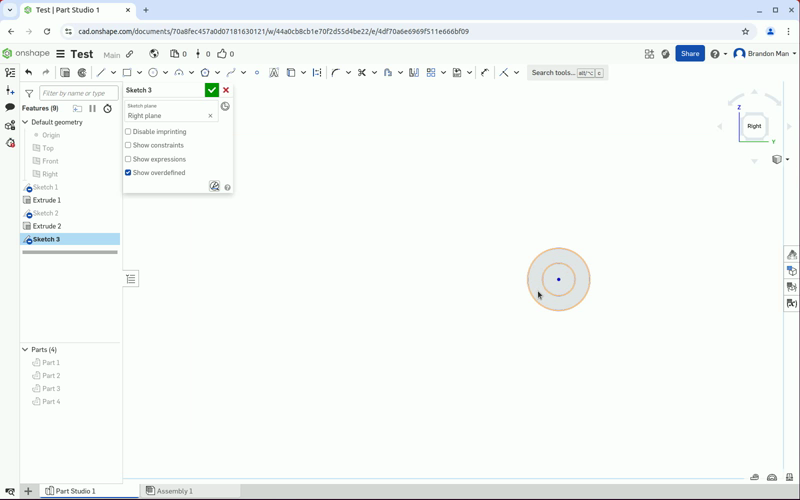
scroll(6)
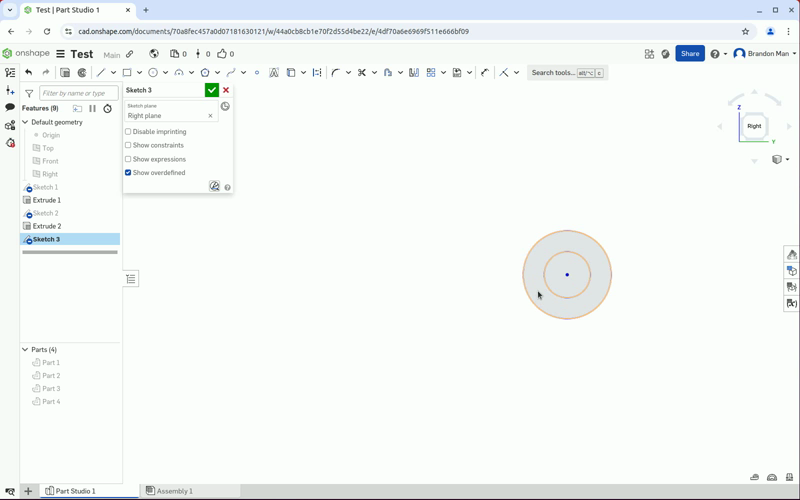
scroll(6)
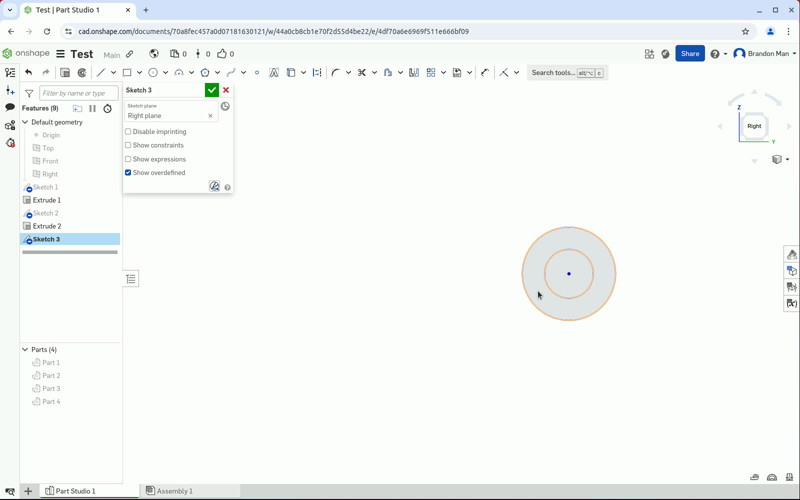
scroll(6)
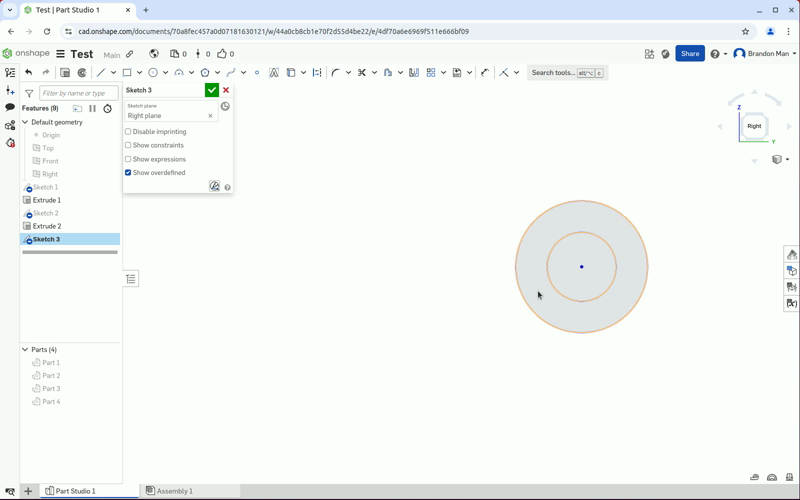
scroll(6)
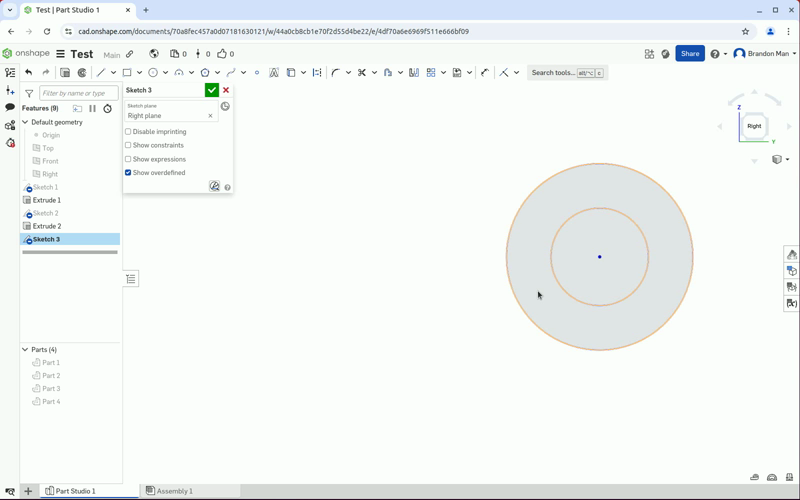
scroll(6)
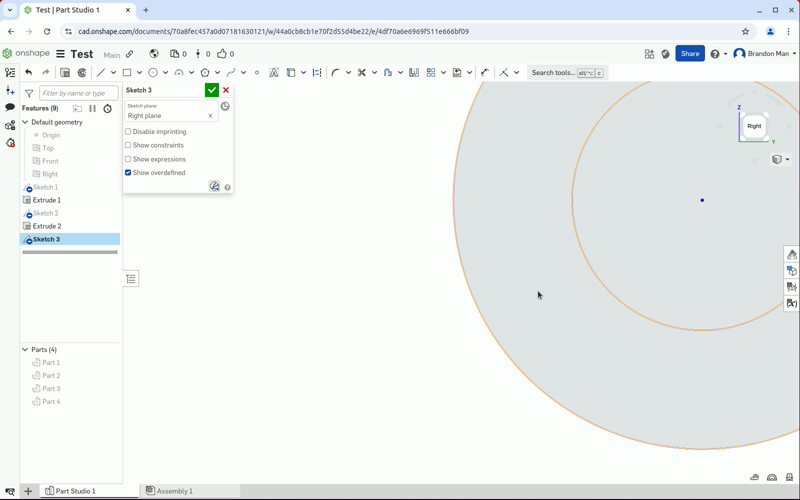
click(538, 290)
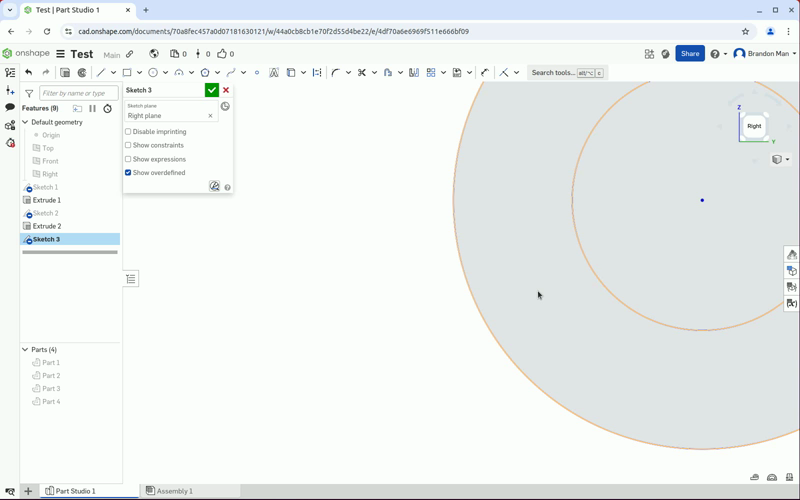
scroll(-6)
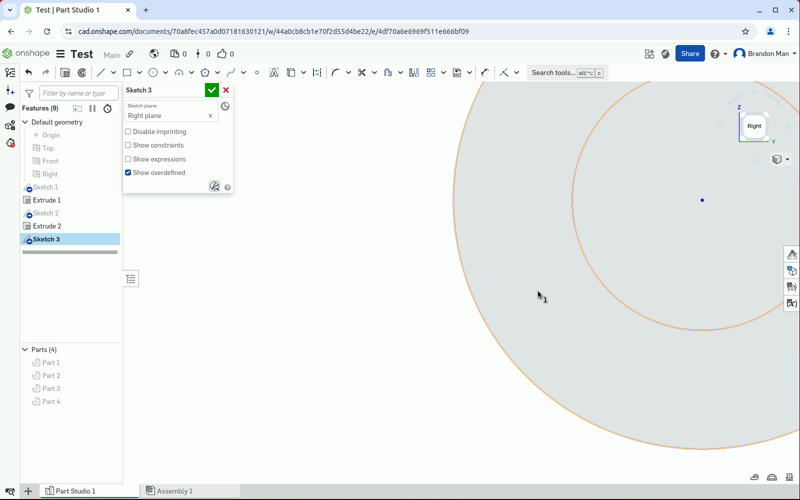
scroll(-6)
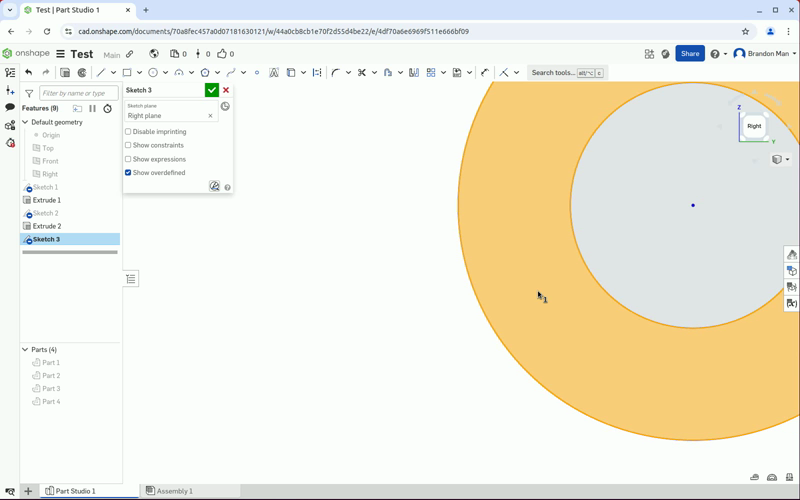
scroll(-6)
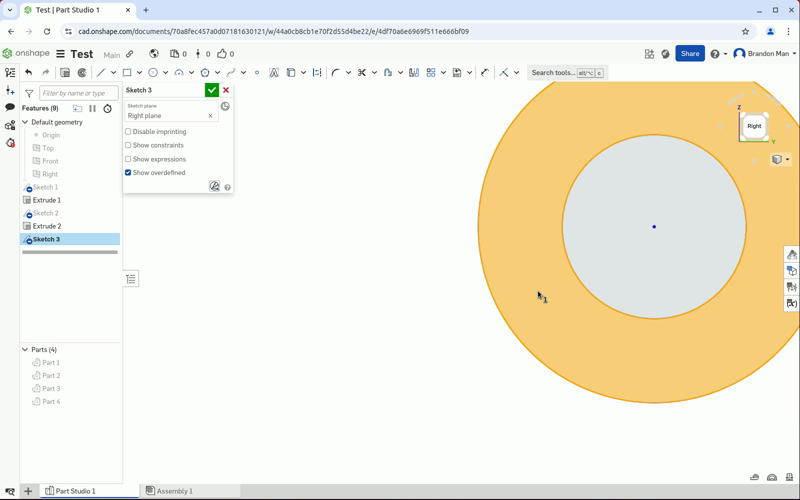
scroll(-6)
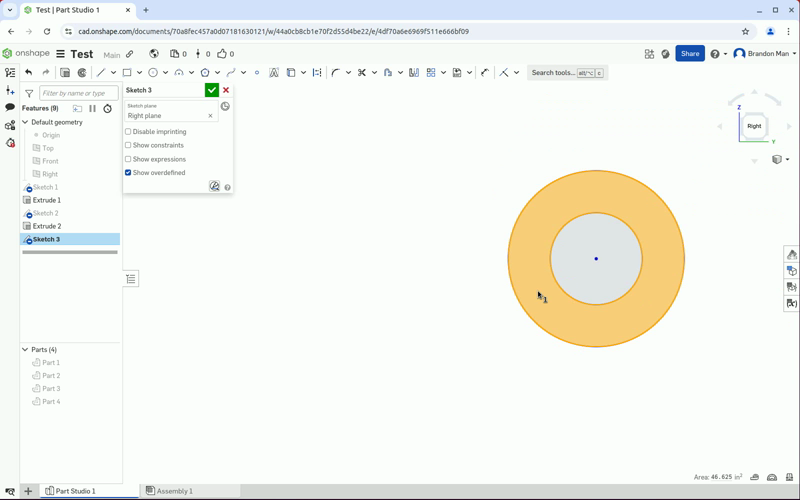
scroll(-6)
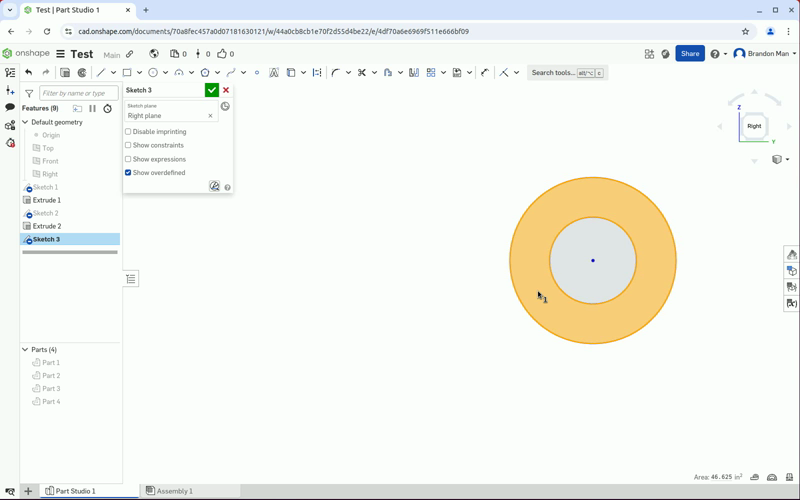
scroll(-6)
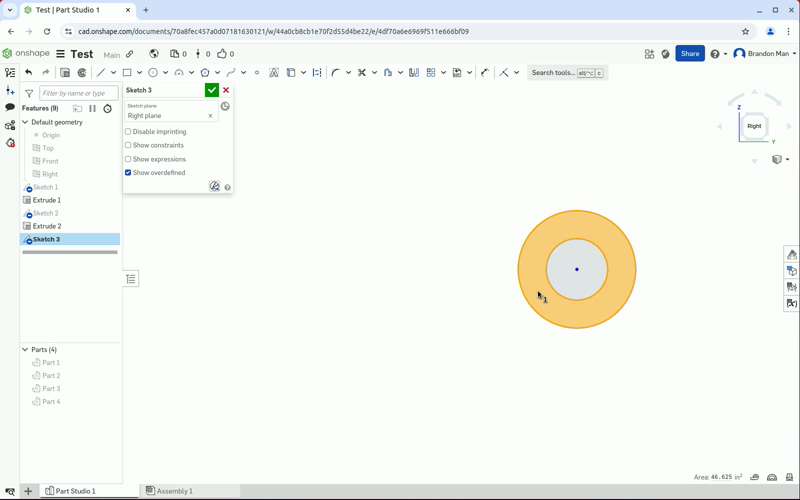
scroll(-6)
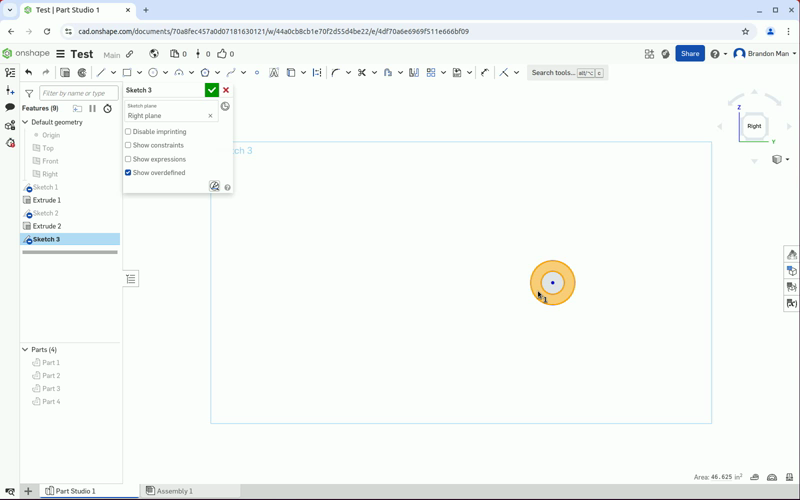
mouse_move(73, 352)
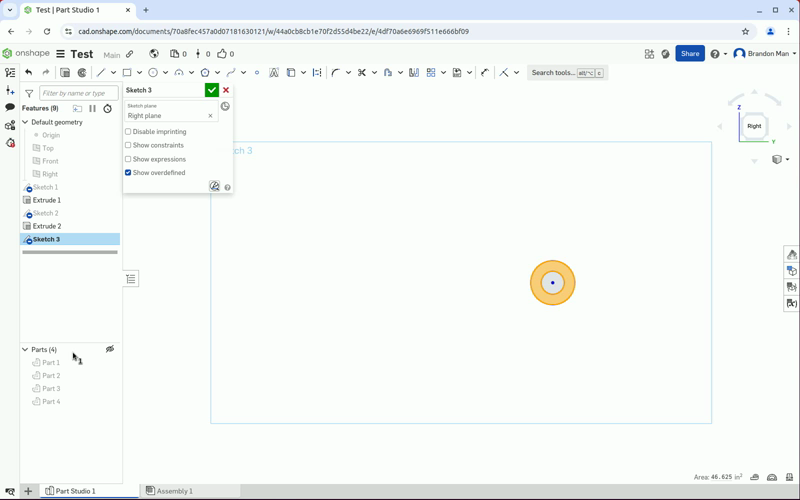
key(shift+y)
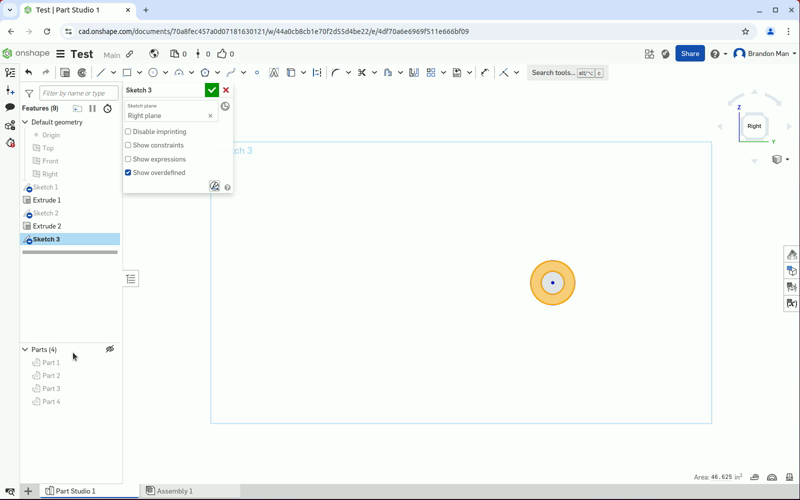
key(shift+e)
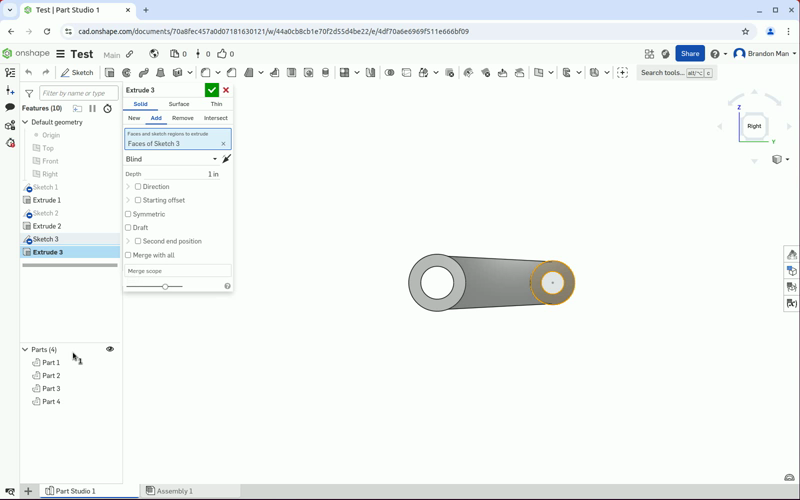
mouse_move(143, 106)
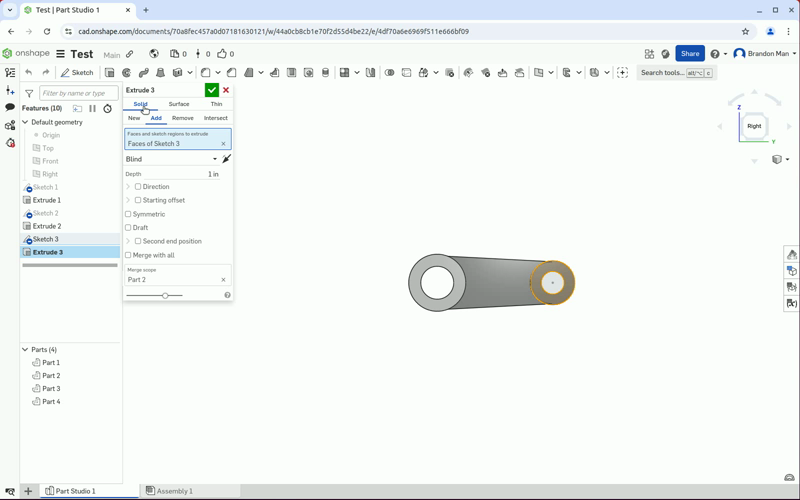
click(143, 106)
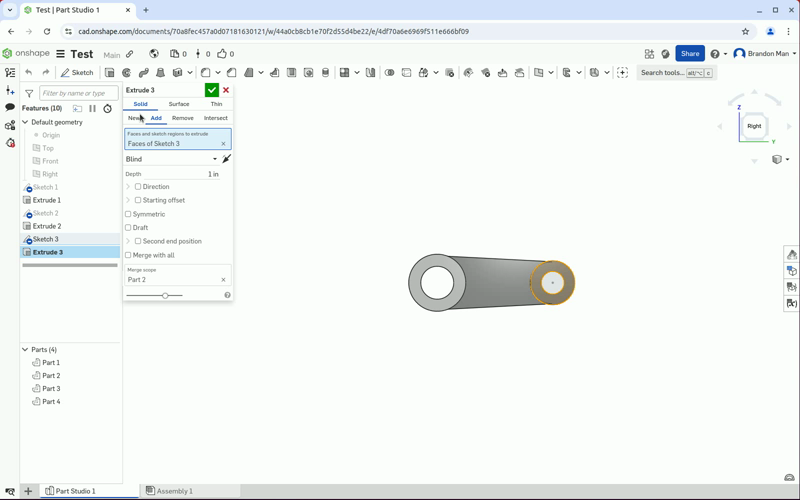
mouse_move(137, 120)
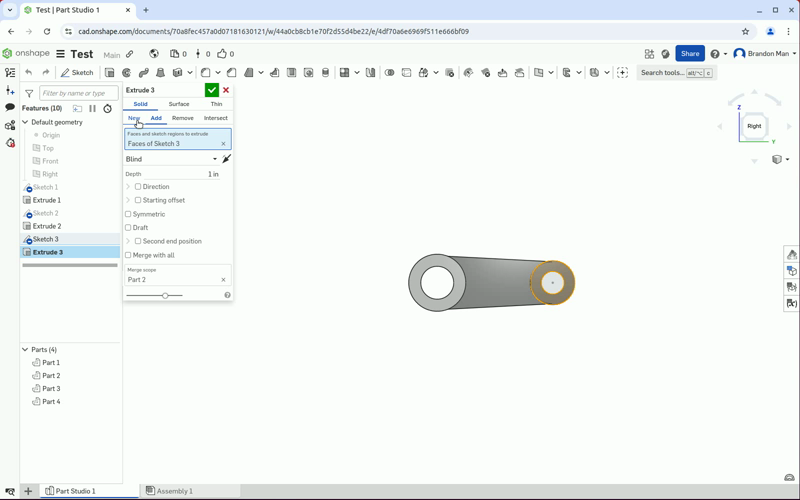
click(137, 120)
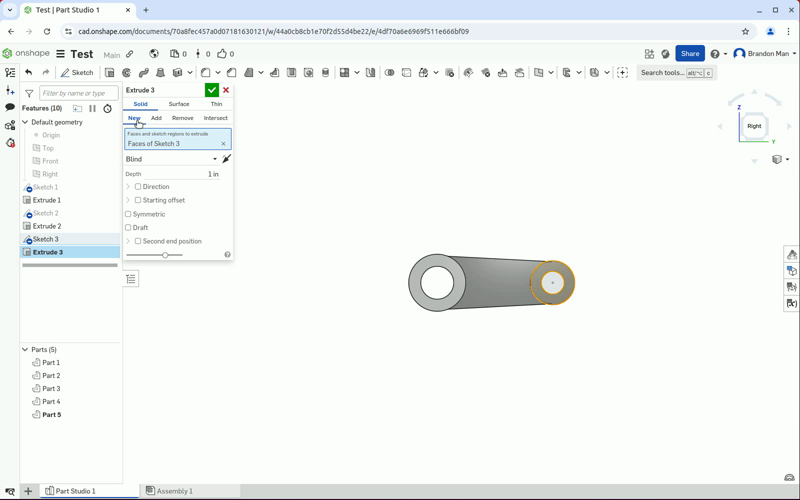
key(tab, 4)
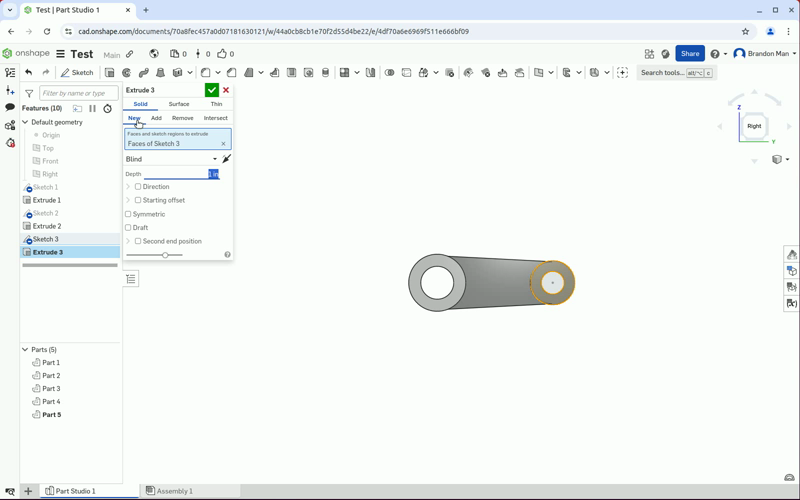
text(4.332)
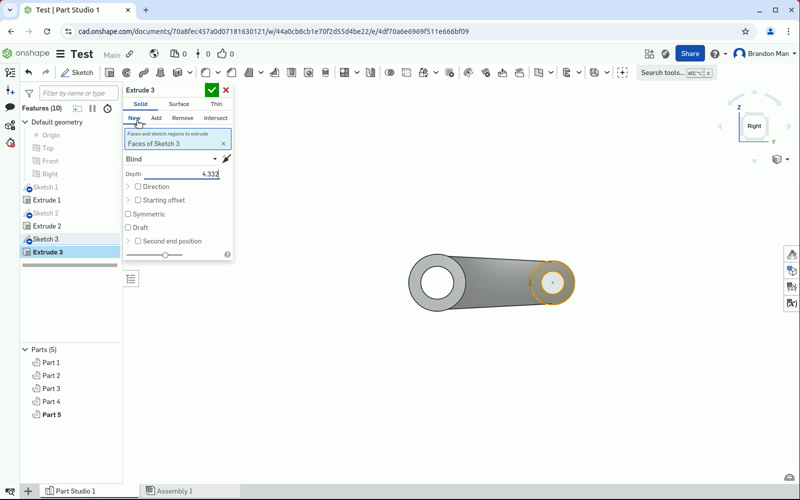
key(tab, 3)
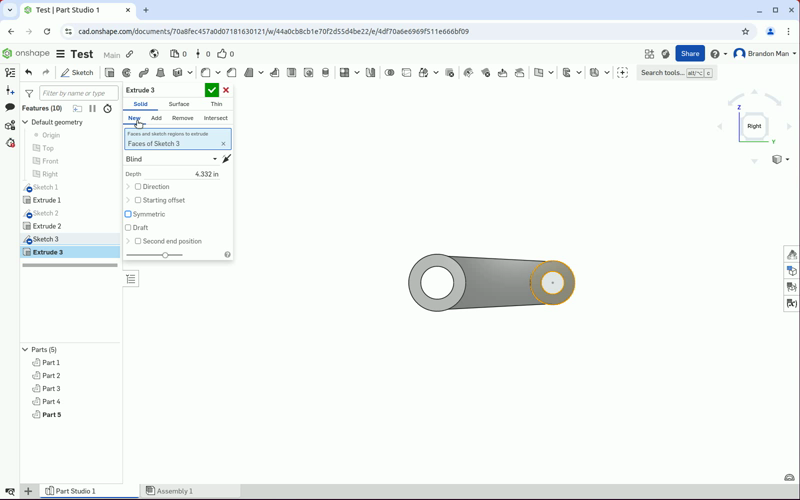
key(space)
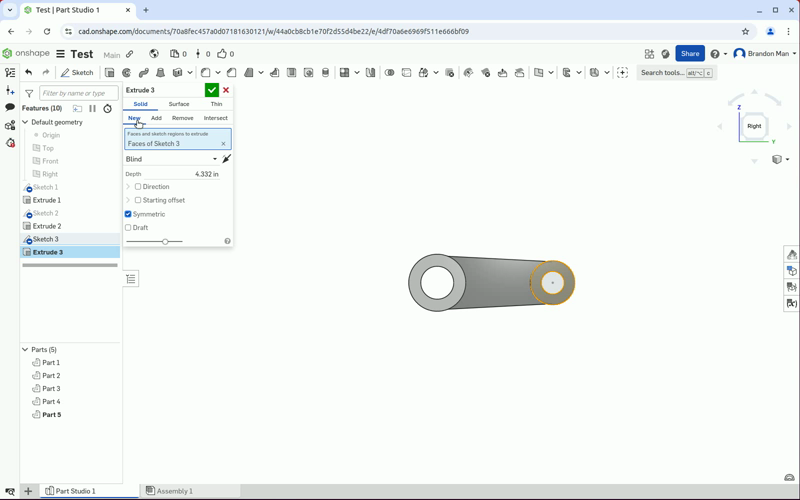
key(enter)
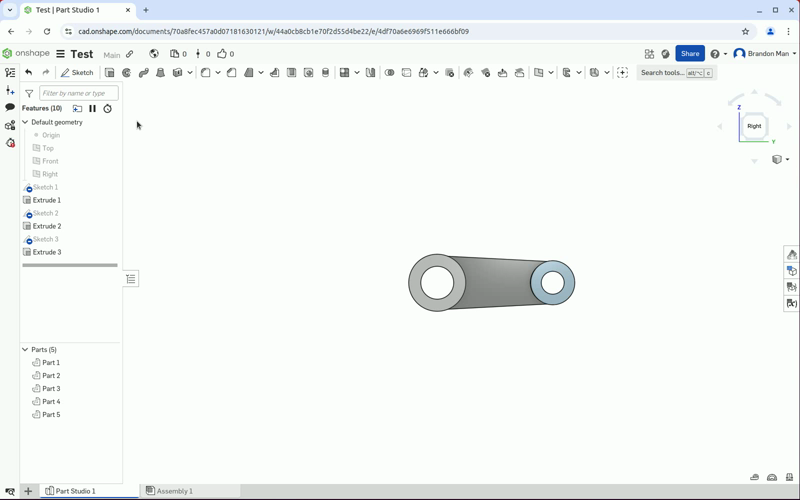
key(shift+h)
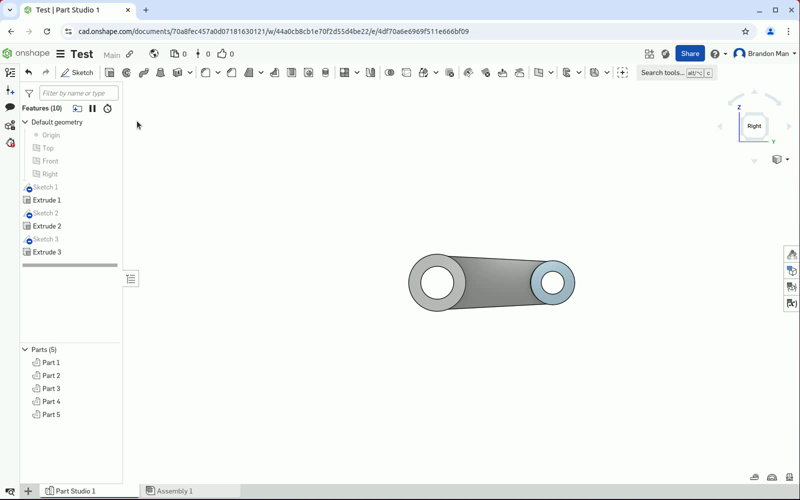
key(shift+h)
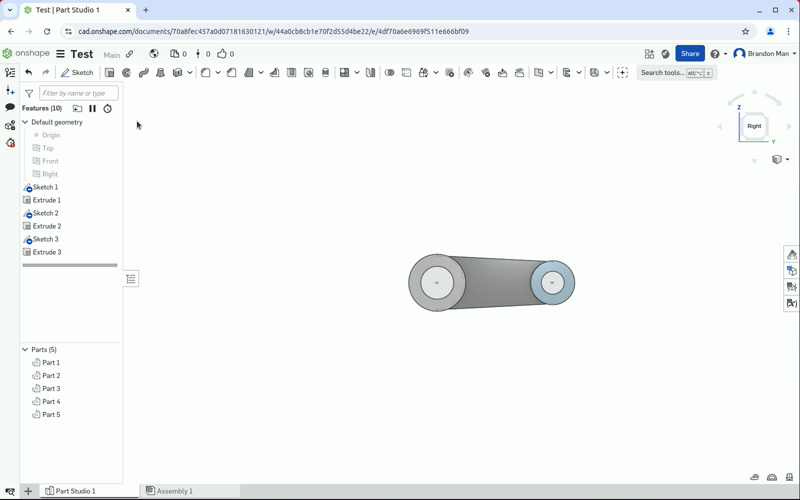
key(shift+7)
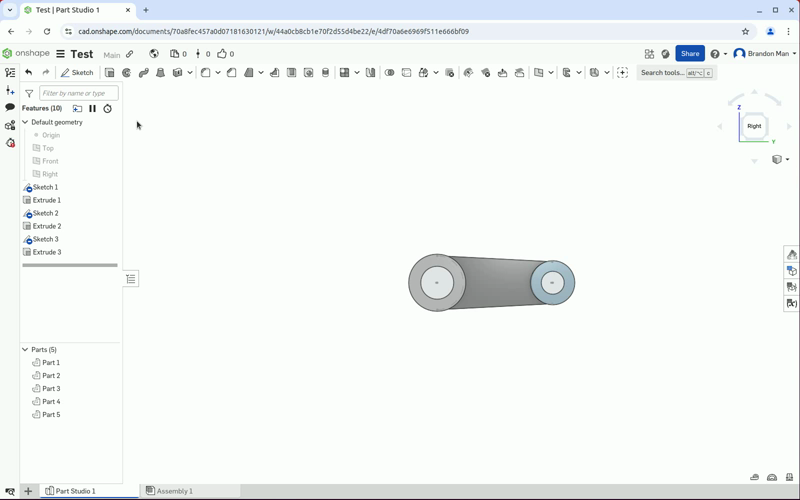
key(right, 2)
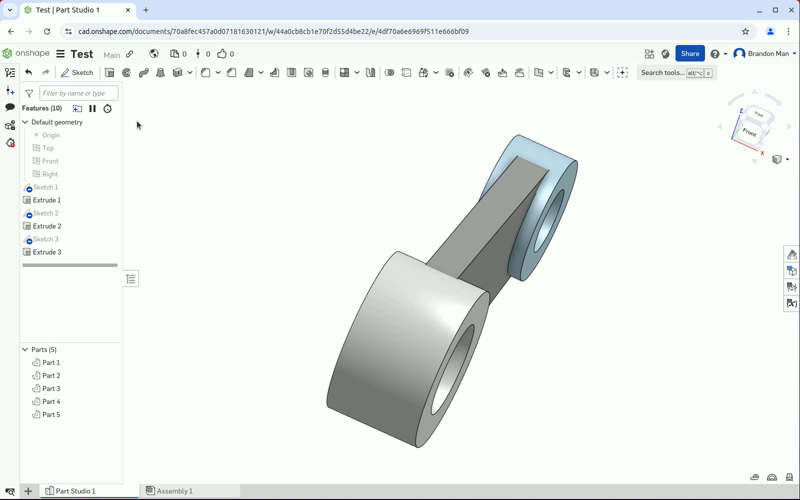
key(down, 2)
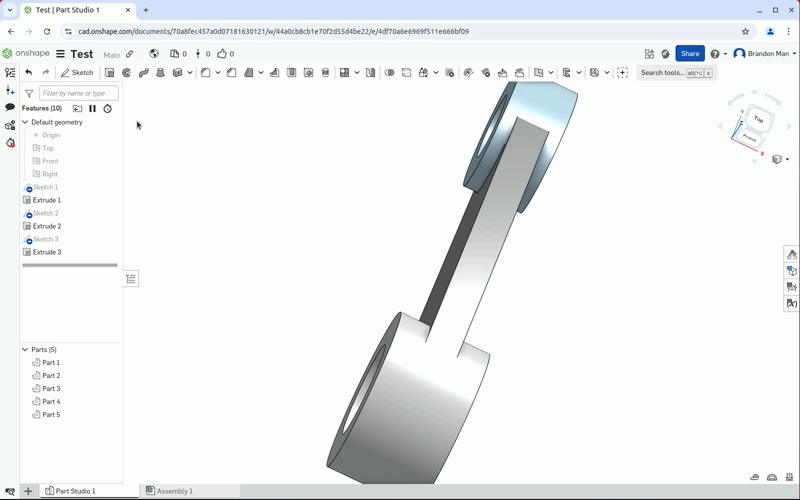
key(up, 2)
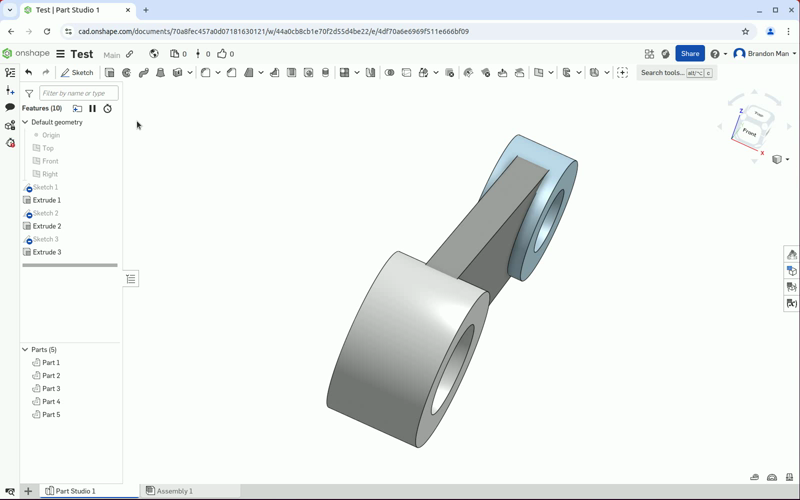
key(left, 2)
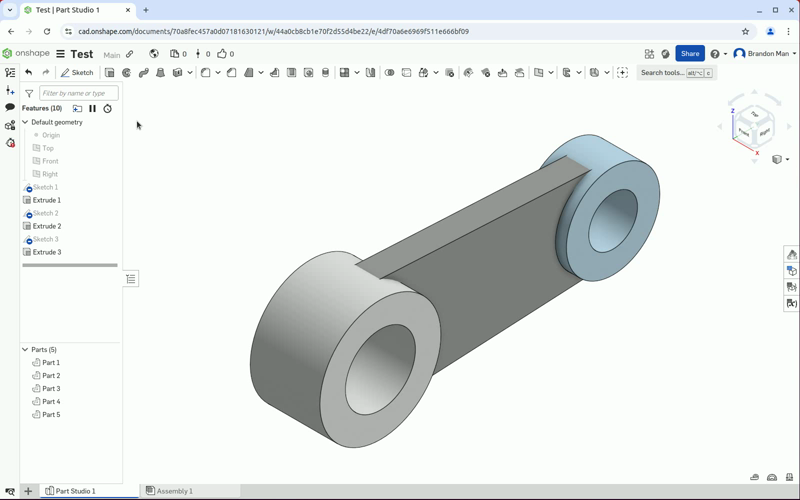
mouse_move(73, 189)
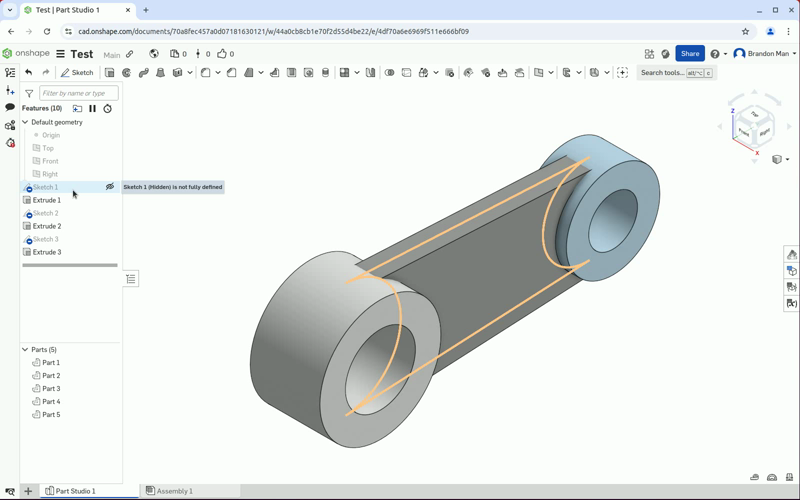
click(73, 189)